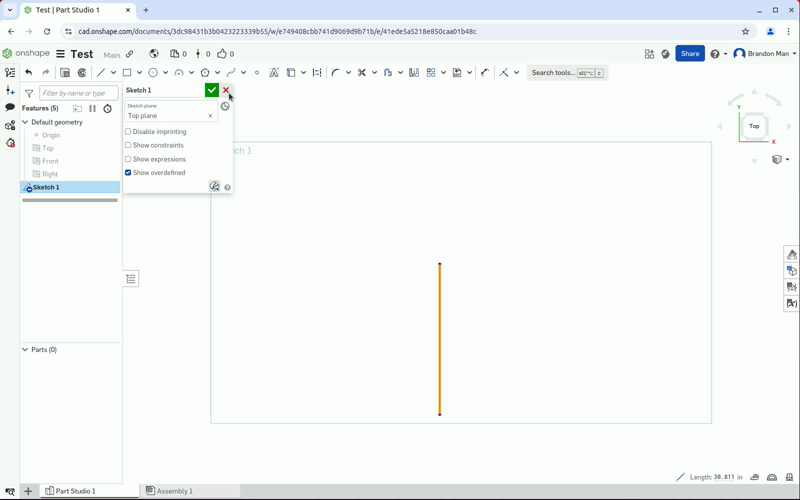
key(shift+h)
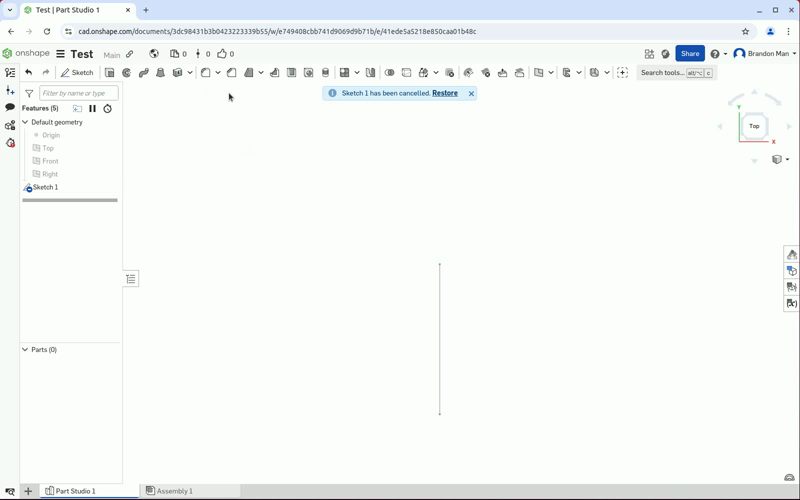
key(shift+s)
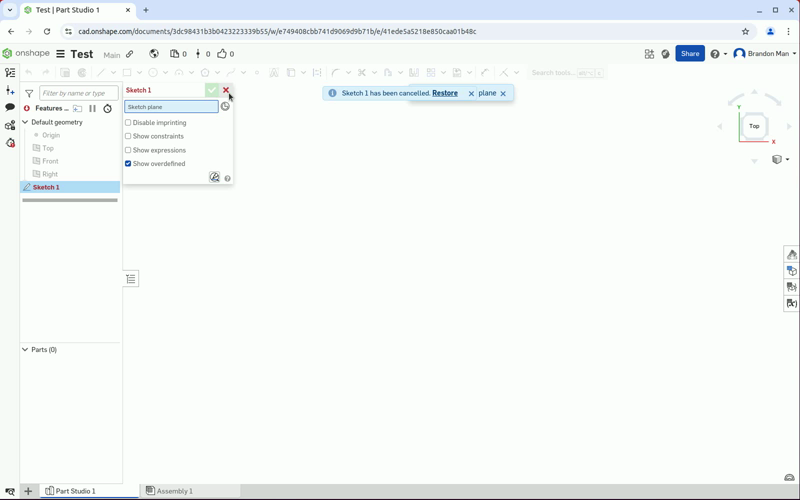
mouse_move(73, 150)
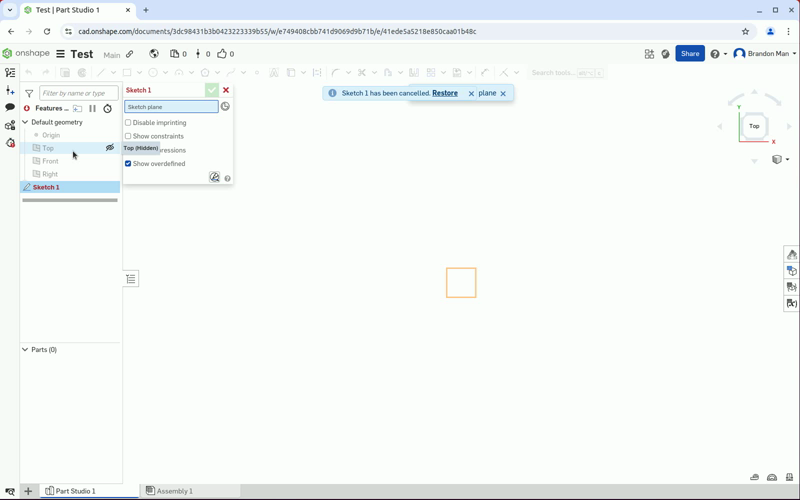
click(73, 150)
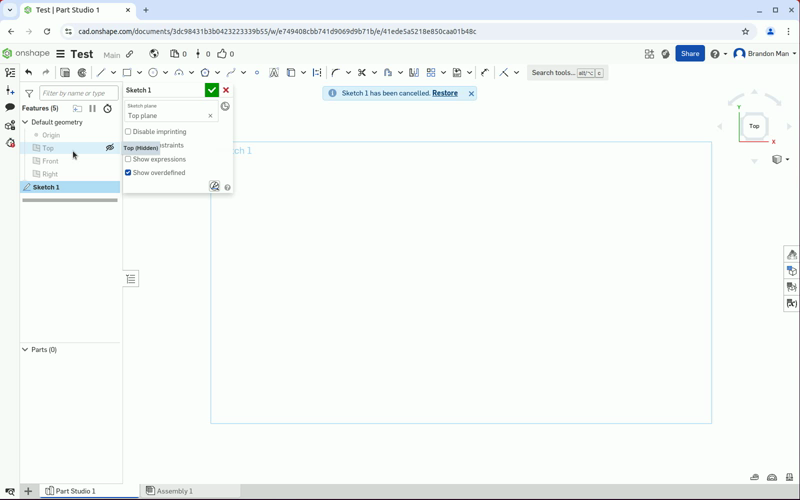
mouse_move(73, 352)
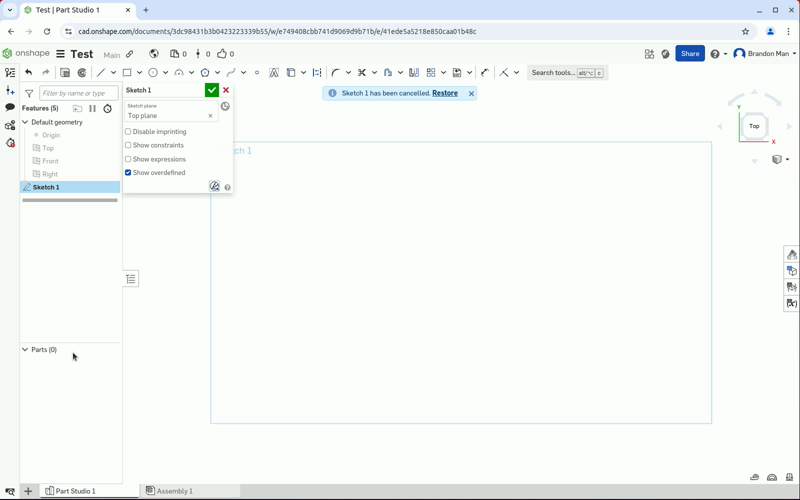
key(y)
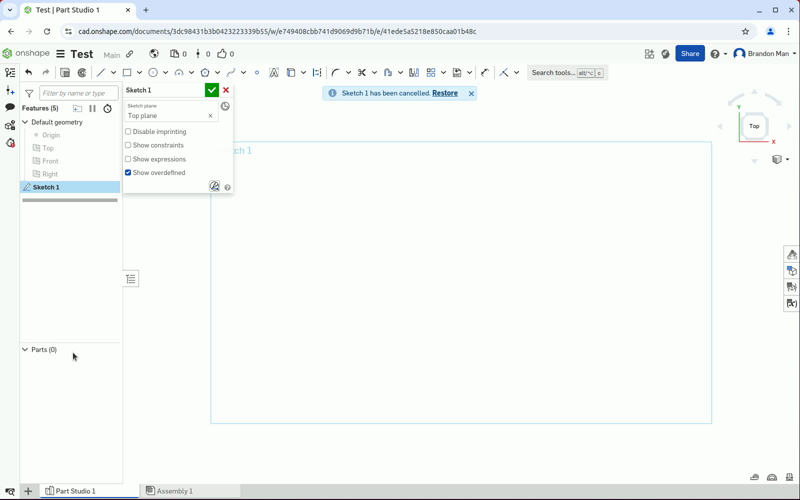
key(l)
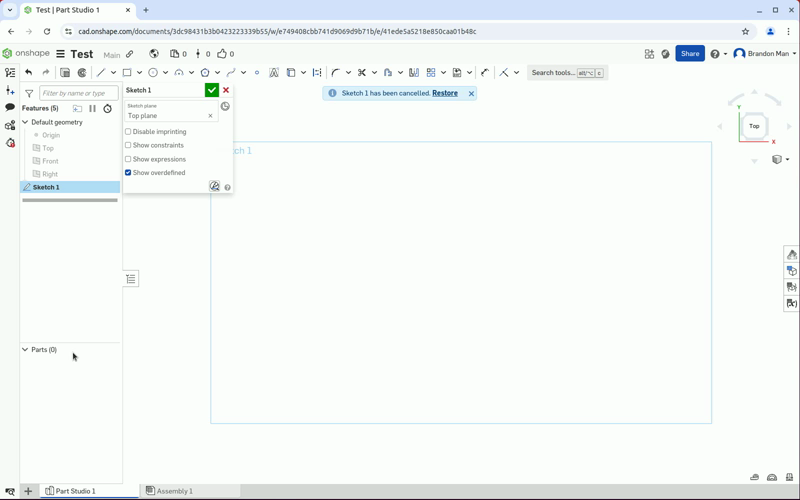
key_down(shift)
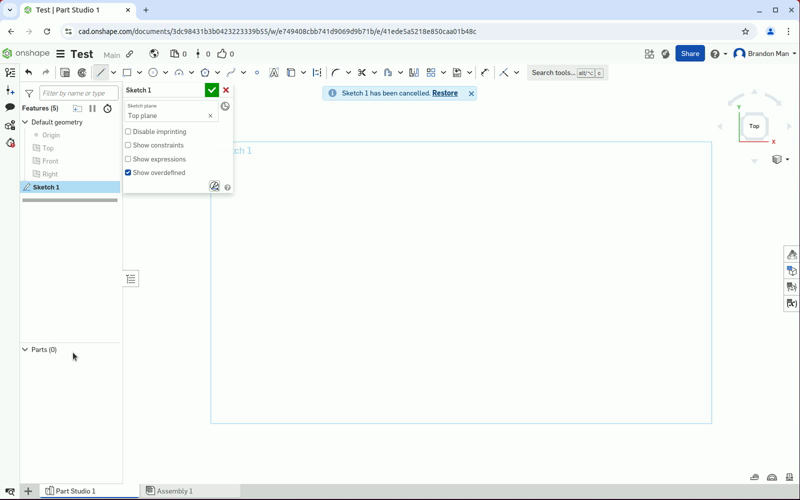
mouse_move(502, 268)
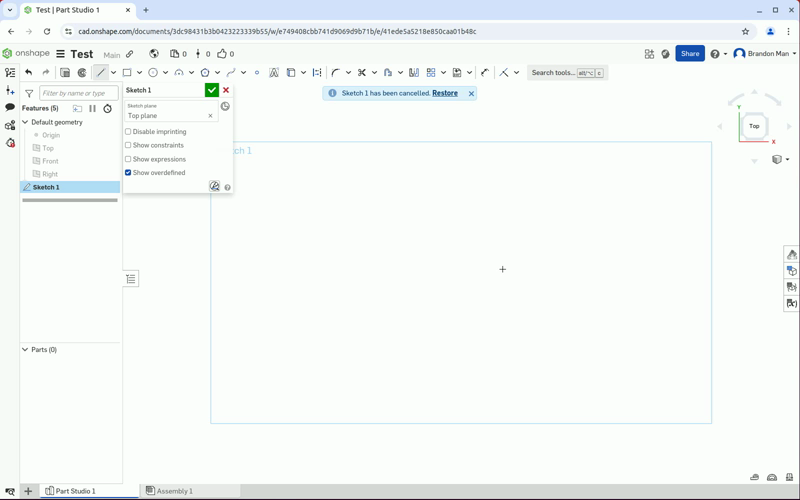
click(502, 268)
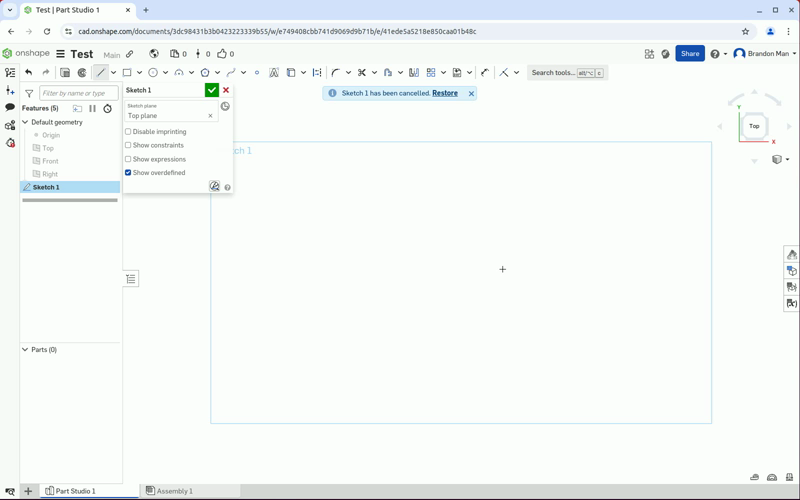
key_up(shift)
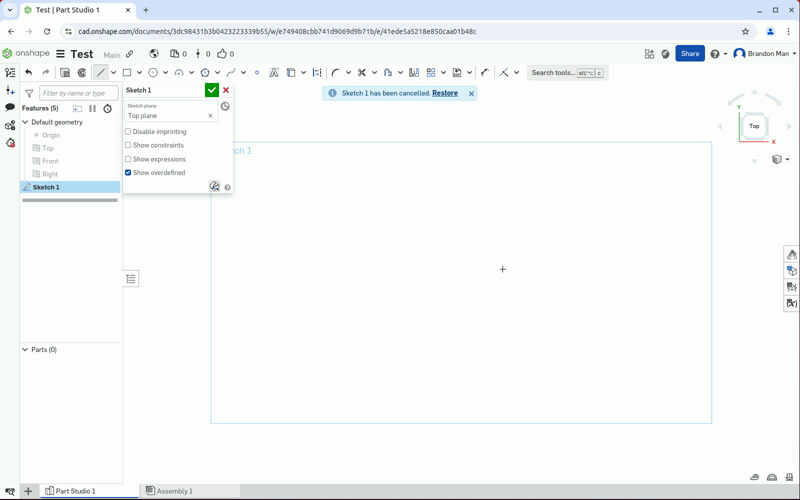
key_down(shift)
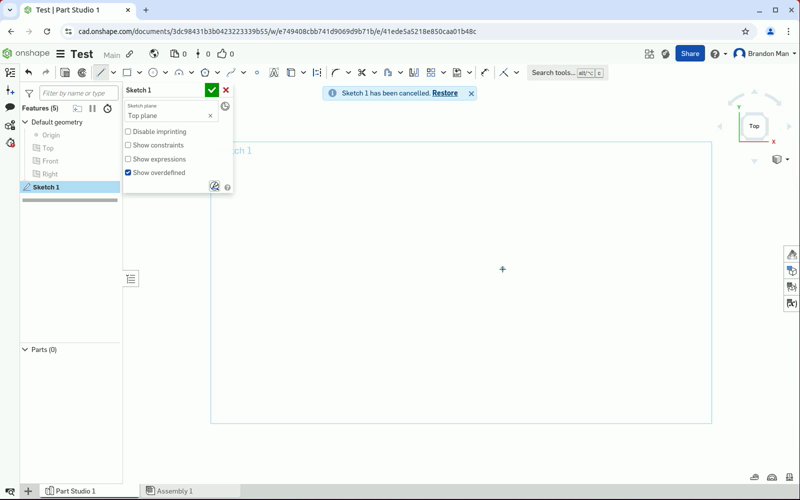
mouse_move(532, 268)
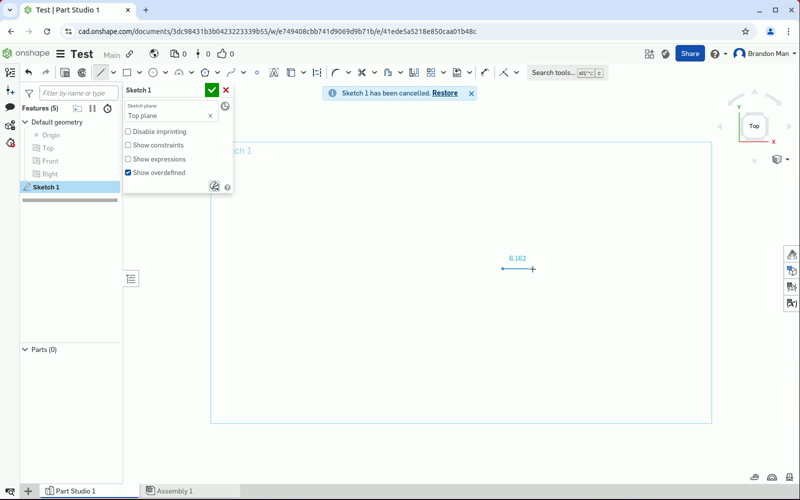
mouse_move(514, 268)
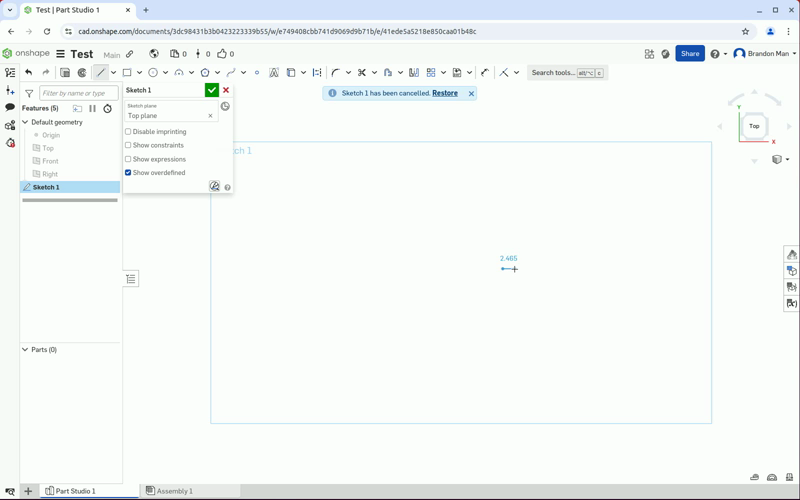
click(514, 268)
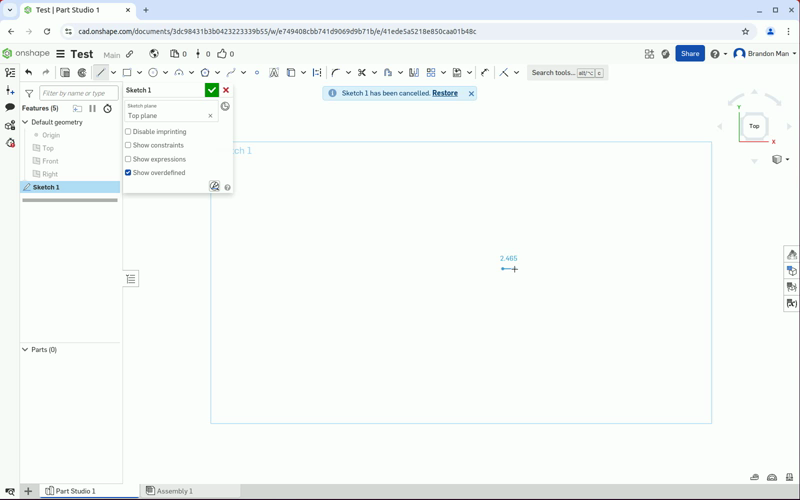
key_up(shift)
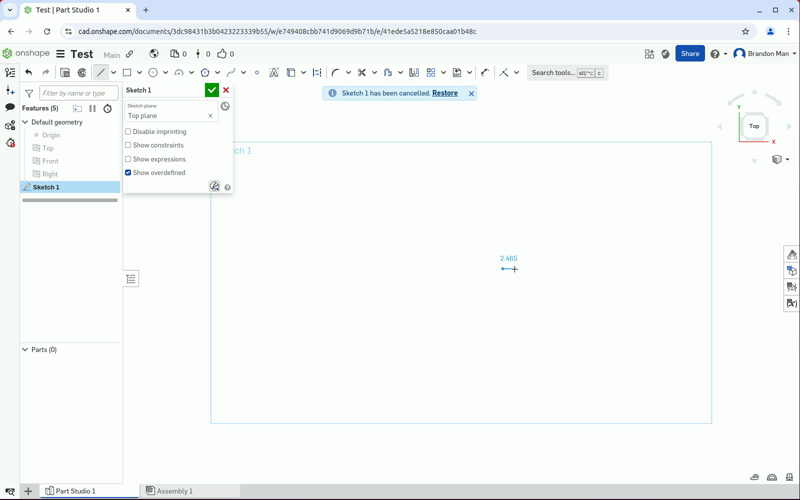
key_down(shift)
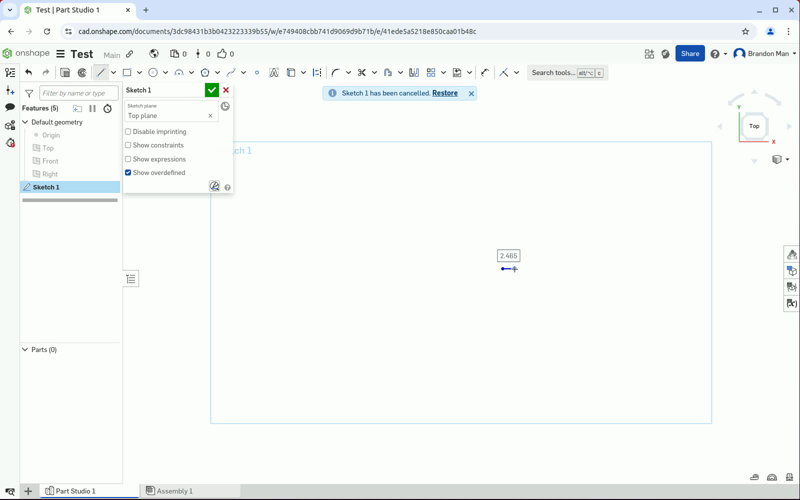
mouse_move(544, 268)
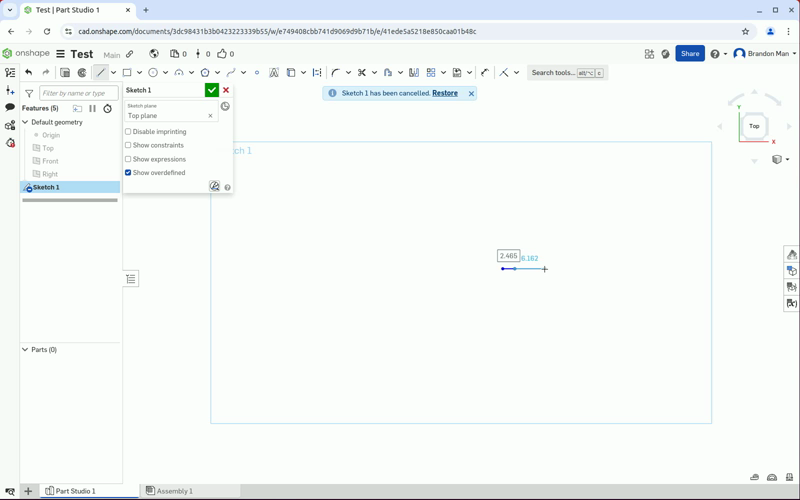
mouse_move(514, 257)
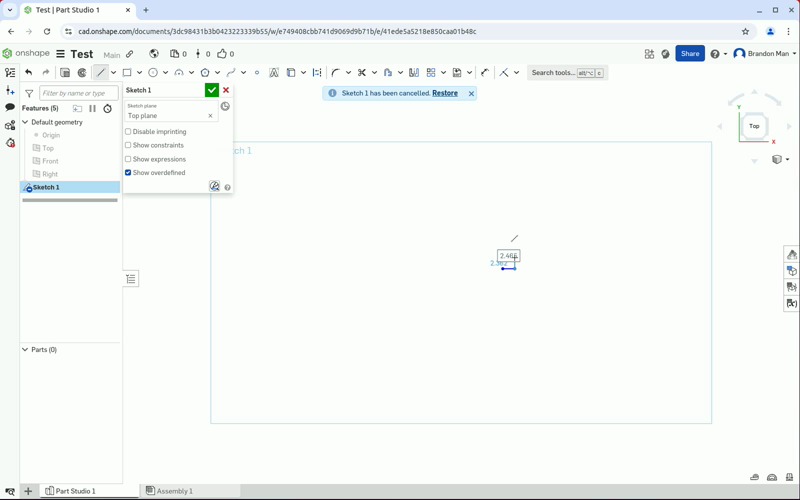
click(514, 257)
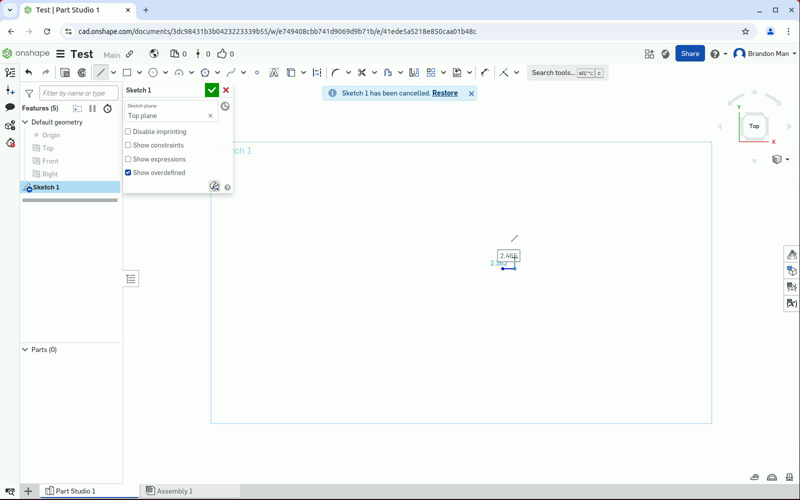
key_up(shift)
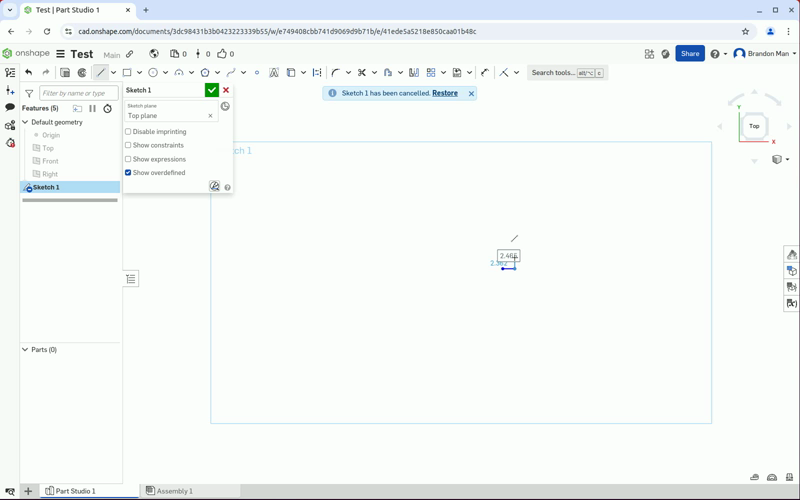
key_down(shift)
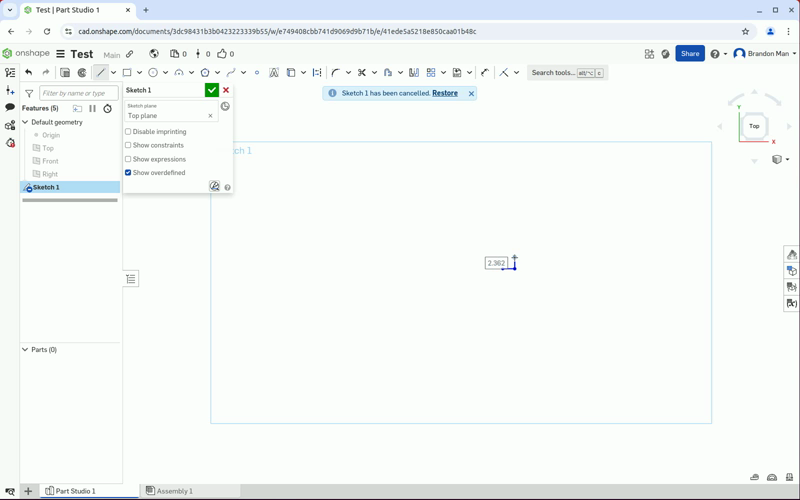
mouse_move(544, 257)
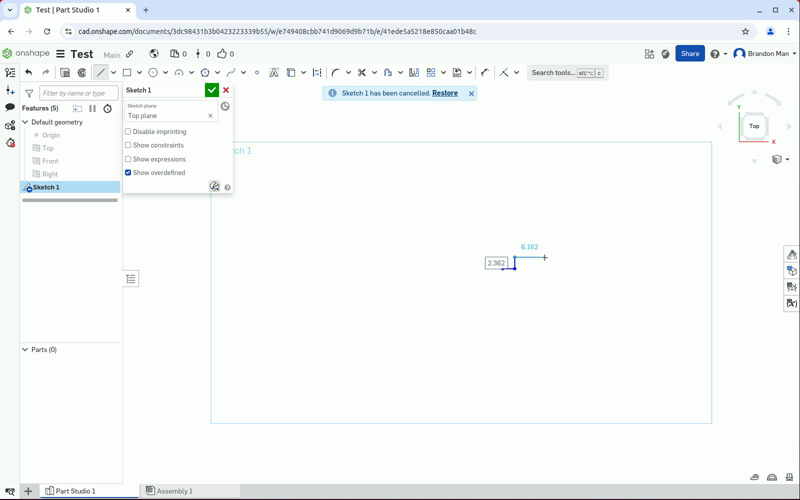
mouse_move(502, 257)
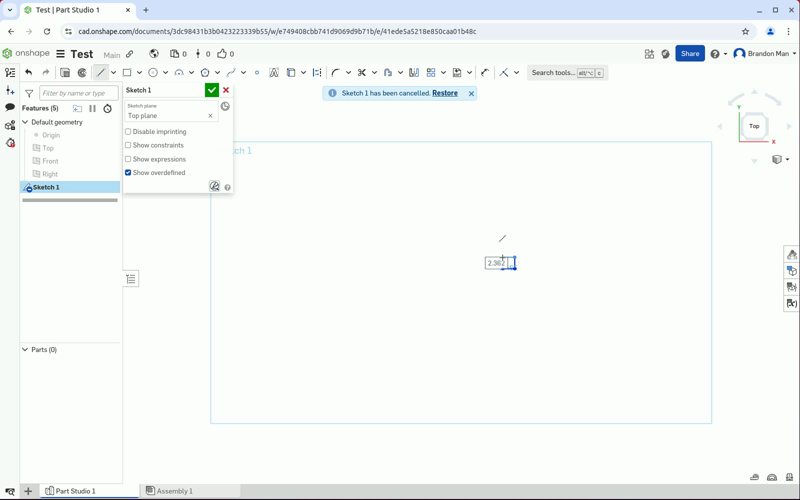
click(502, 257)
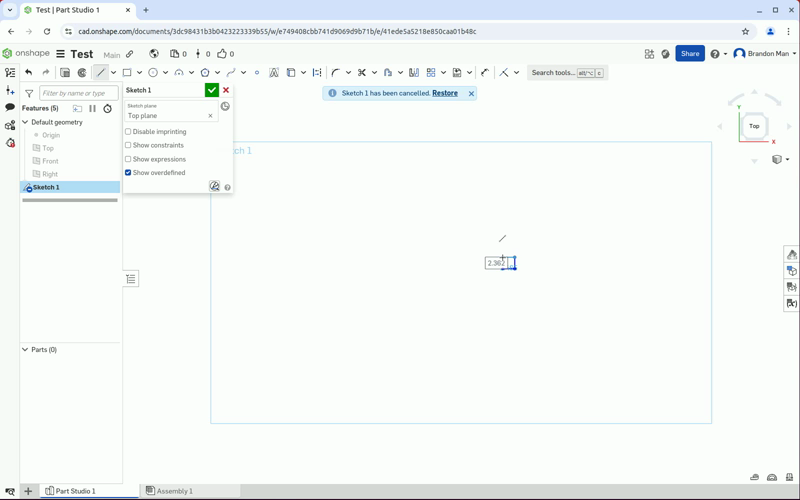
key_up(shift)
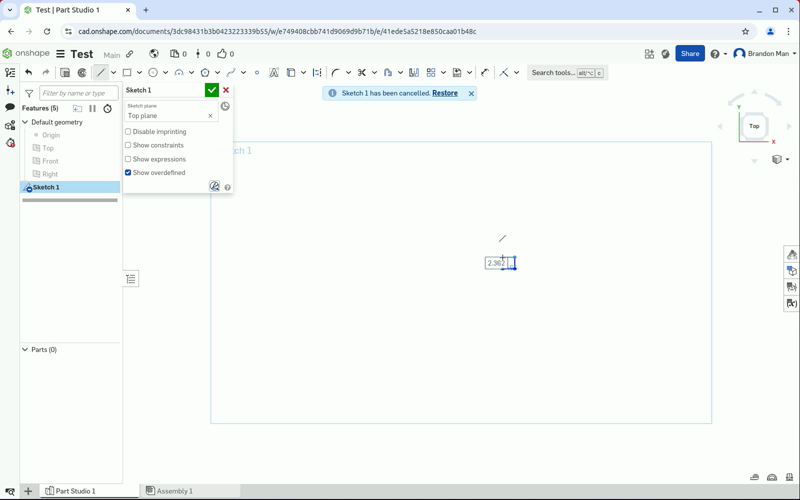
mouse_move(532, 257)
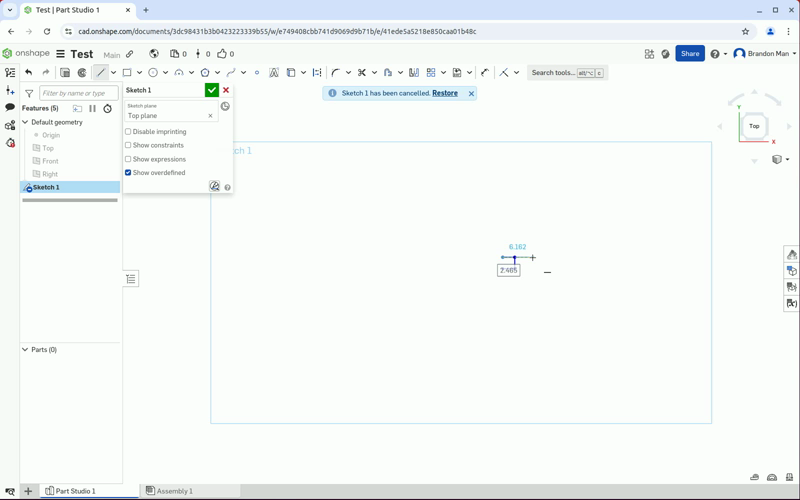
key_down(shift)
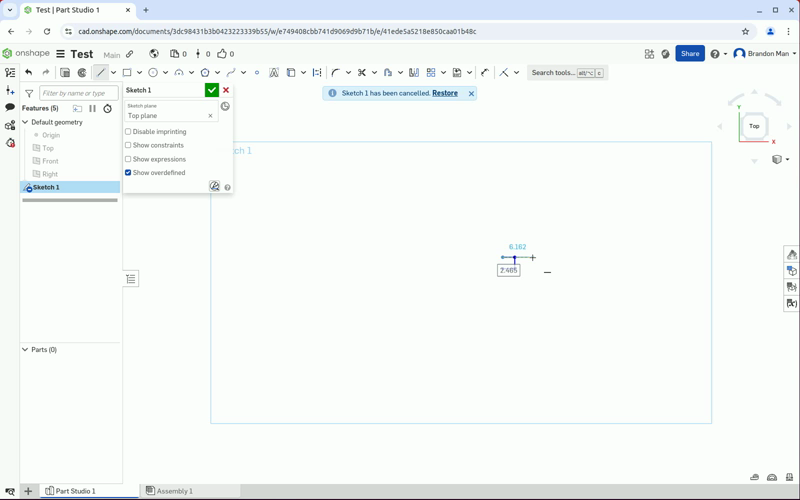
mouse_move(502, 268)
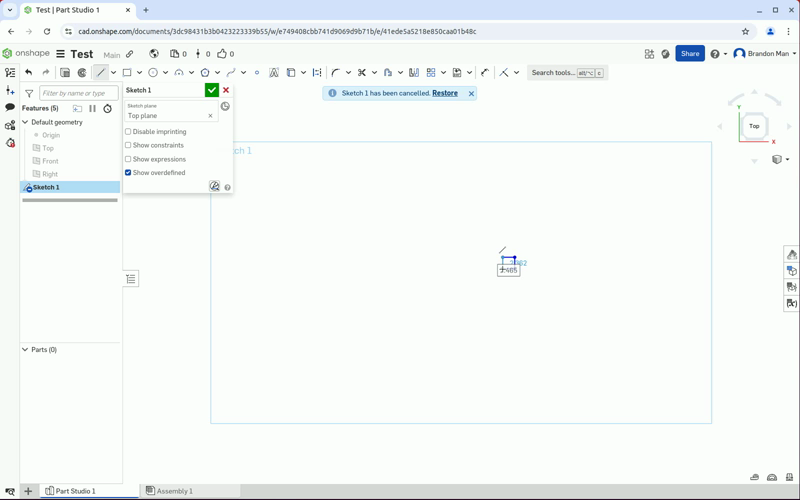
key_up(shift)
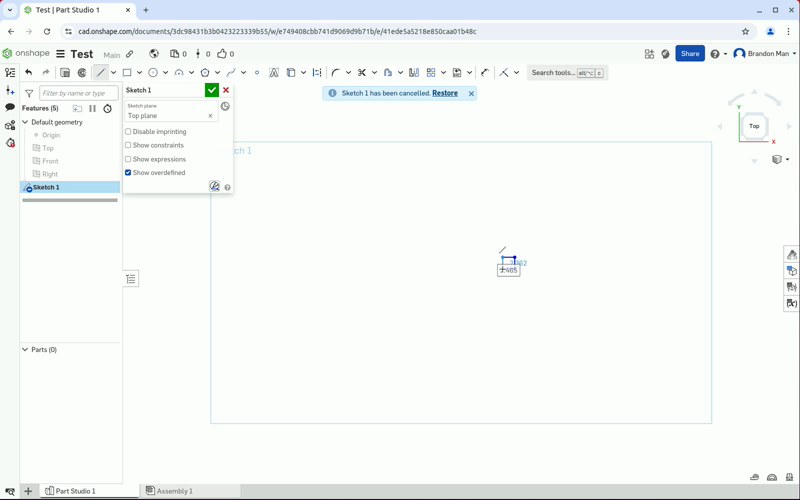
click(502, 268)
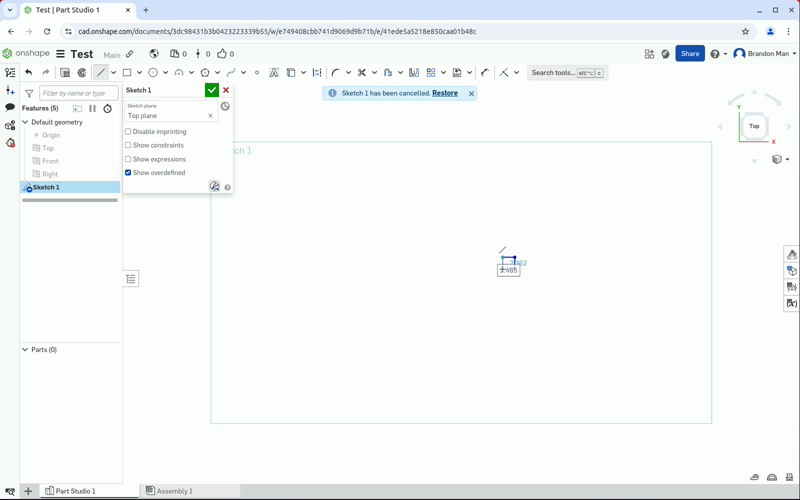
key(esc)
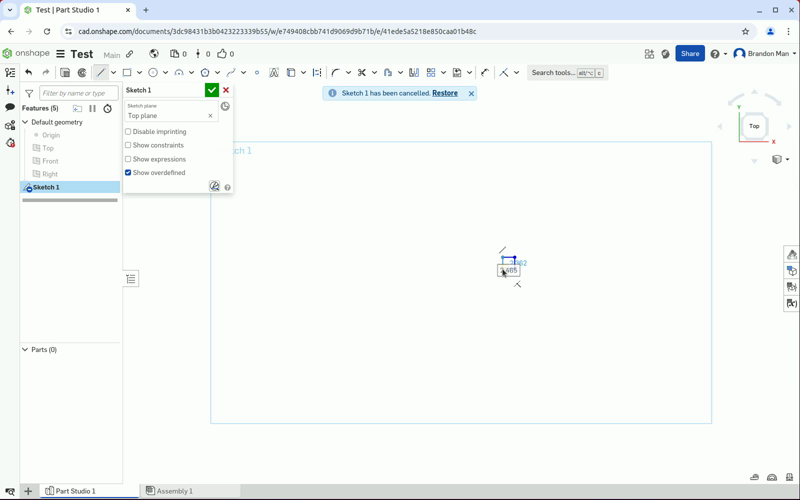
mouse_move(511, 258)
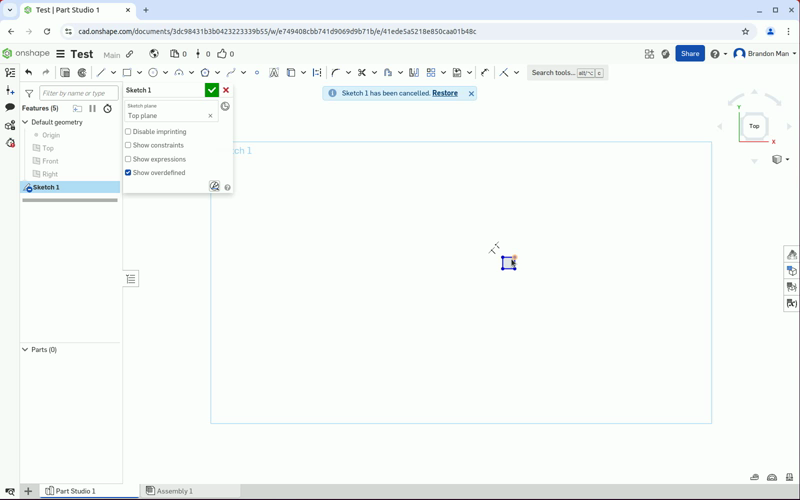
scroll(6)
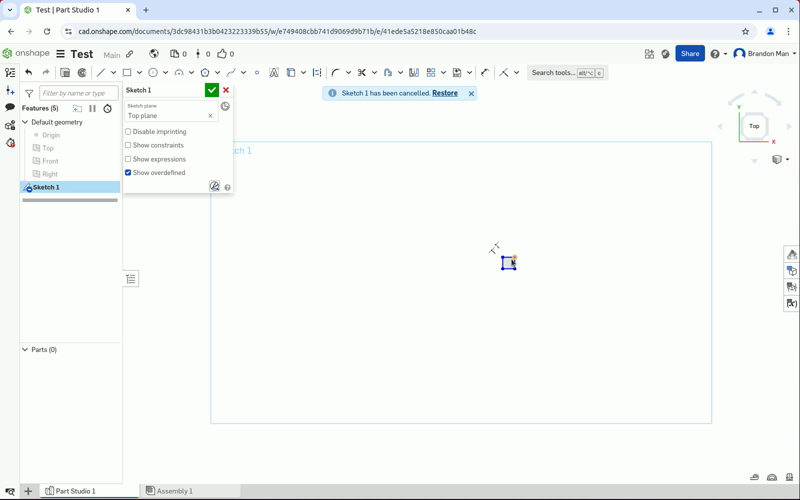
scroll(6)
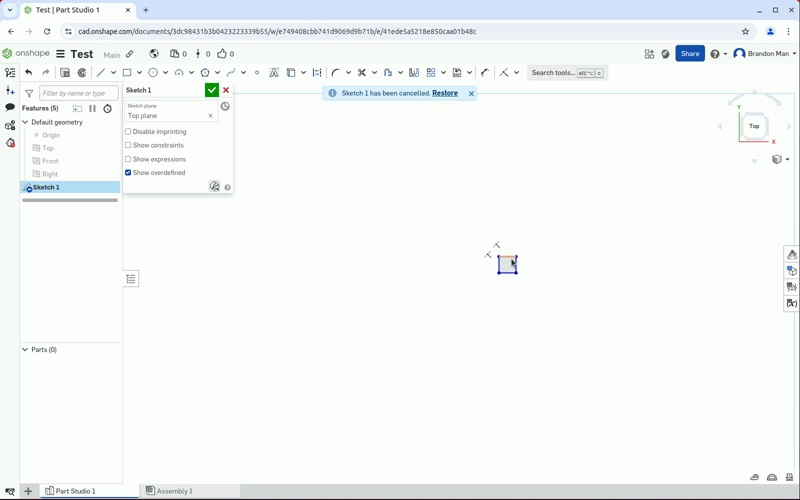
scroll(6)
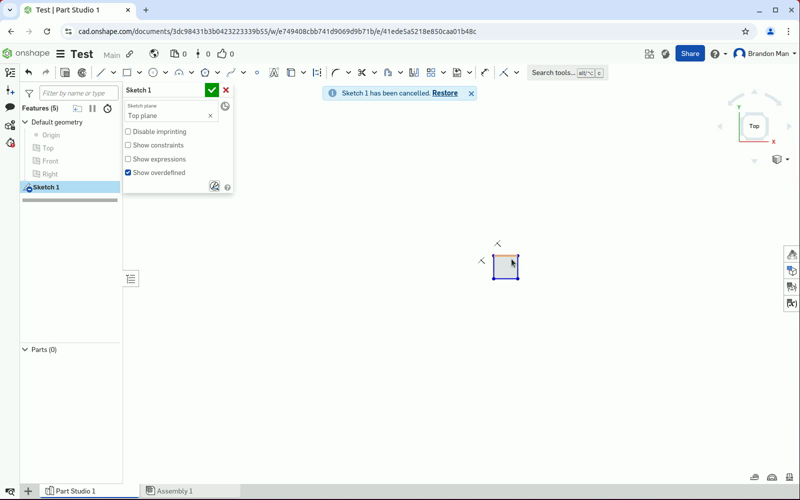
scroll(6)
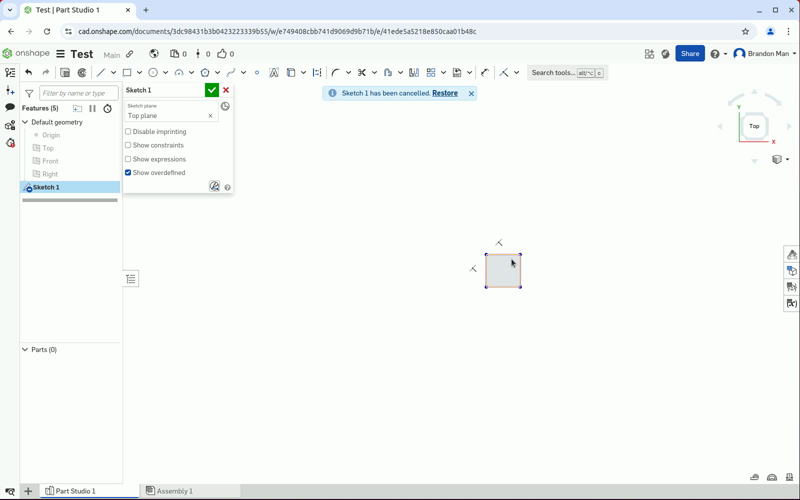
scroll(6)
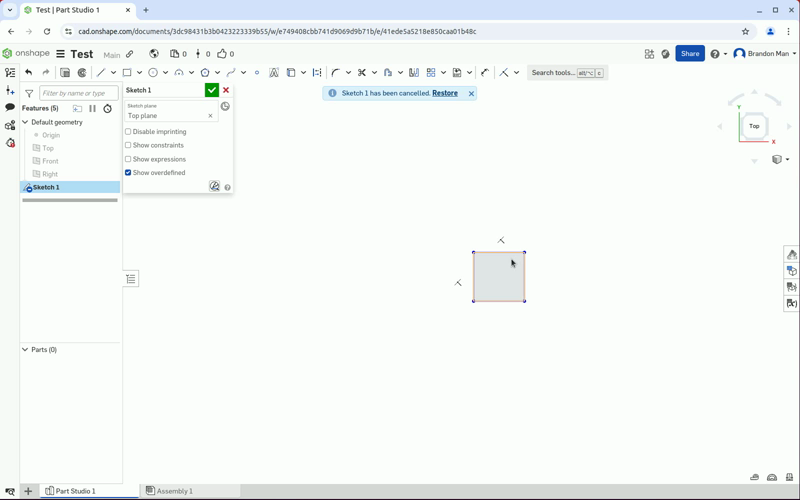
scroll(6)
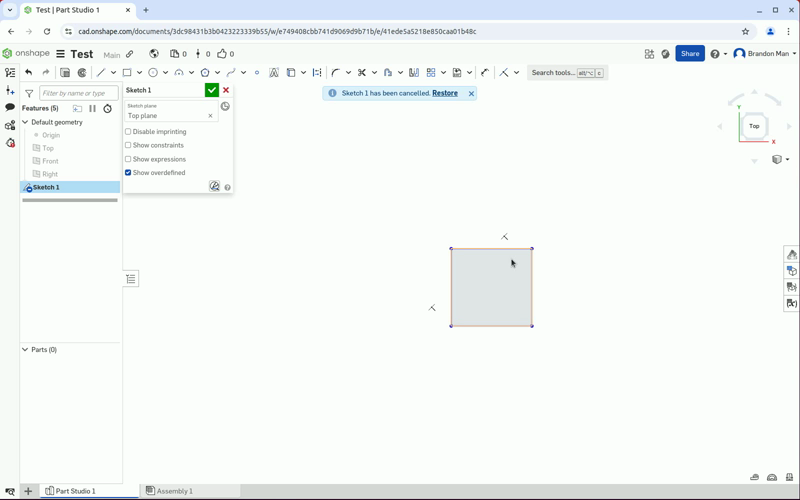
scroll(6)
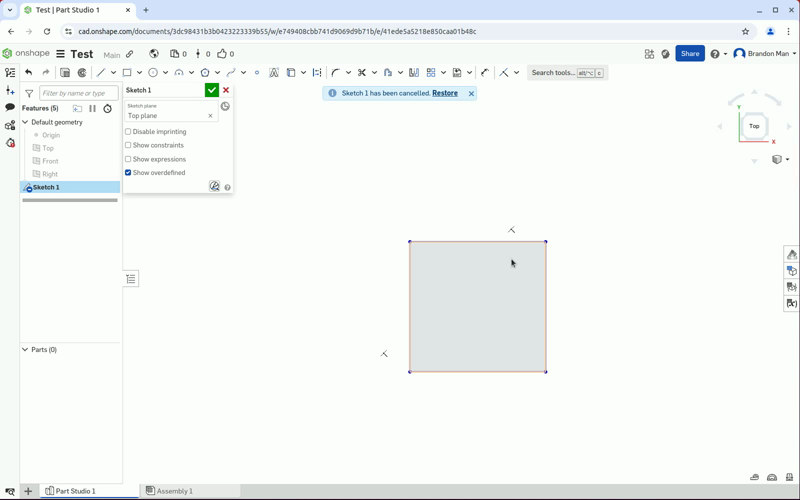
click(511, 258)
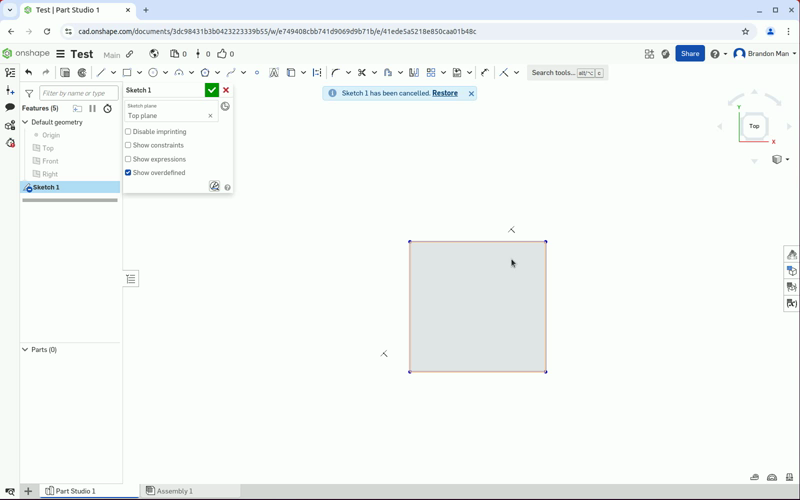
scroll(-6)
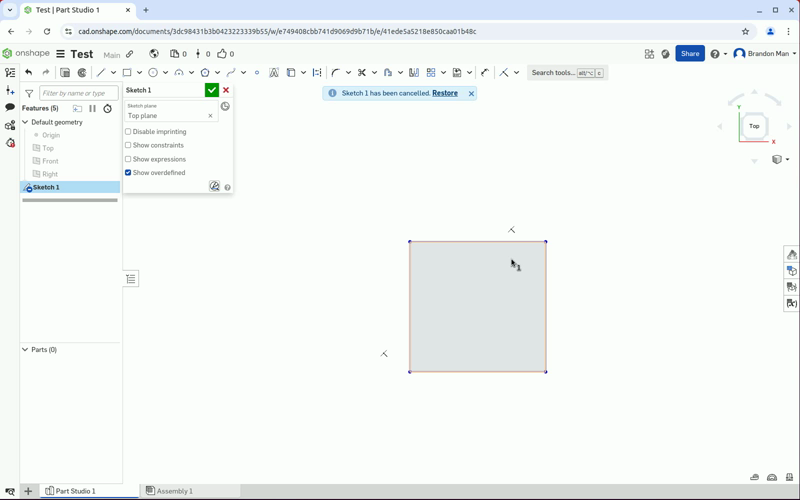
scroll(-6)
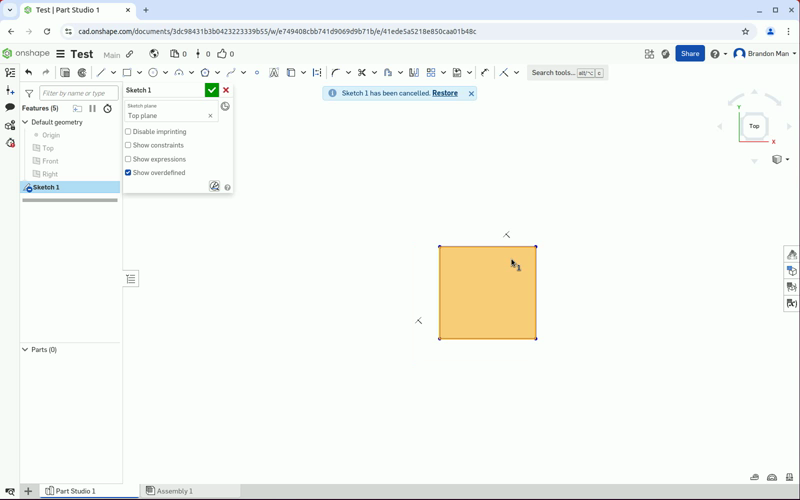
scroll(-6)
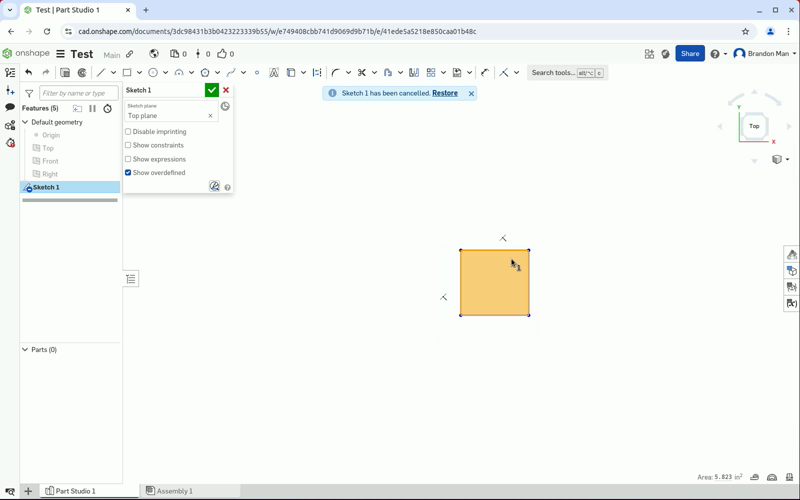
scroll(-6)
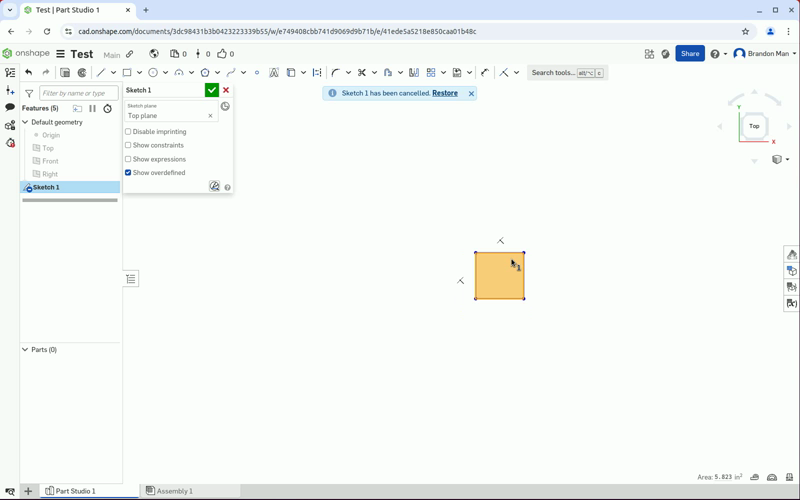
scroll(-6)
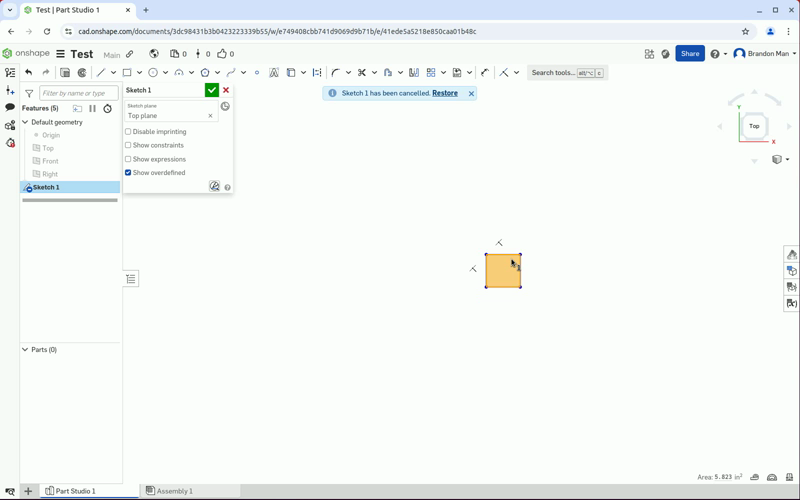
scroll(-6)
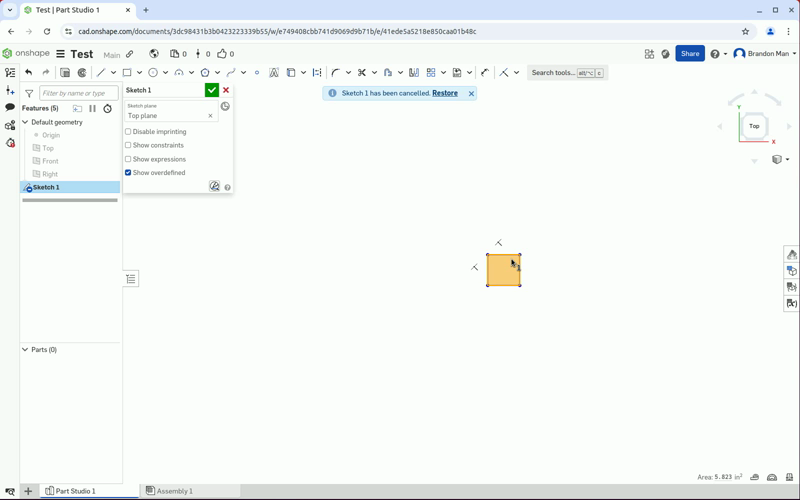
scroll(-6)
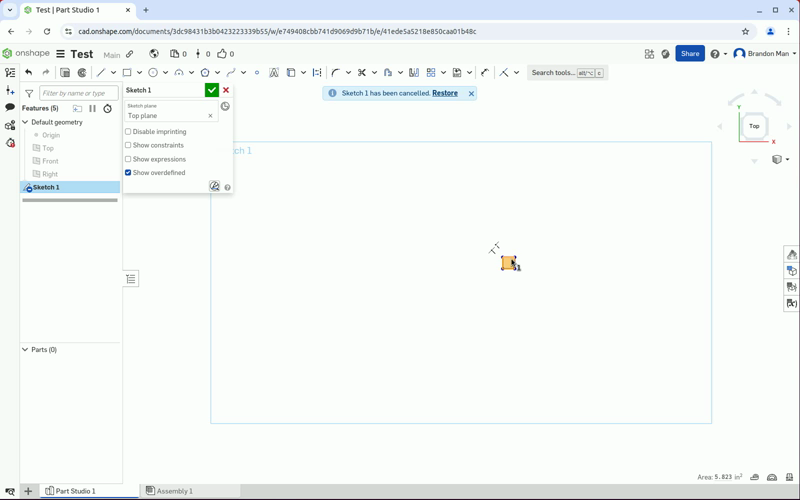
mouse_move(73, 352)
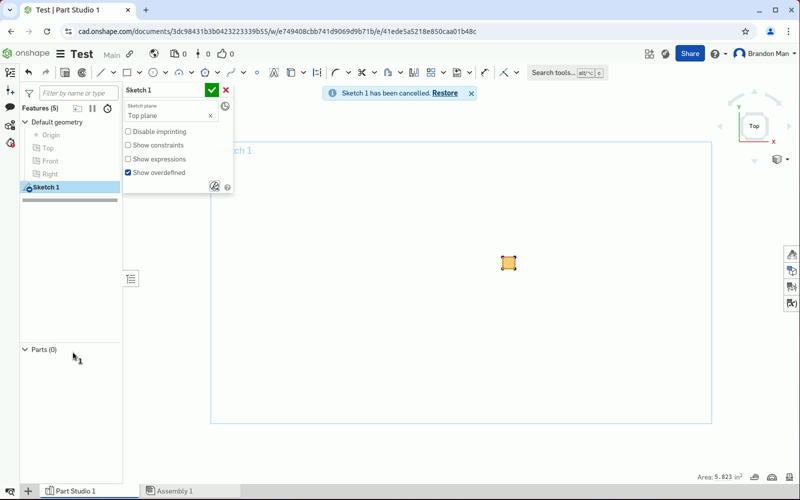
key(shift+y)
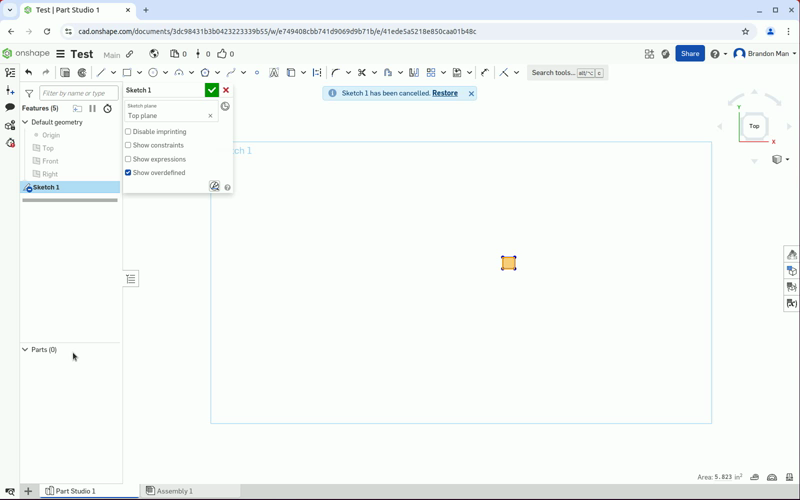
key(shift+e)
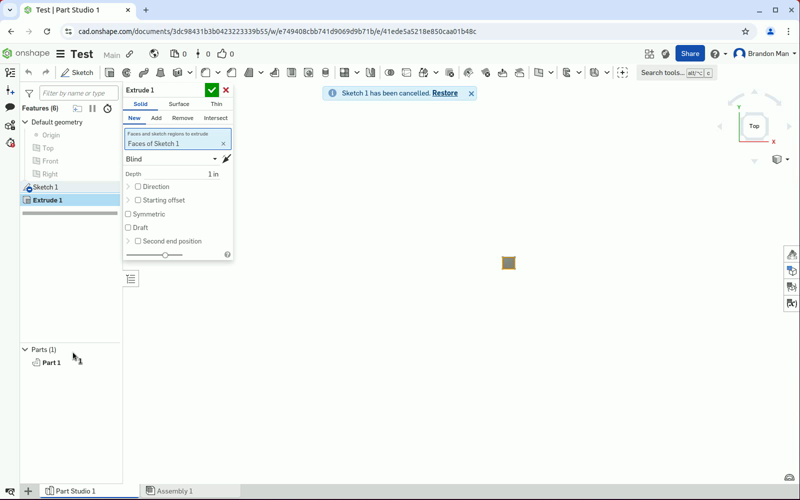
mouse_move(143, 106)
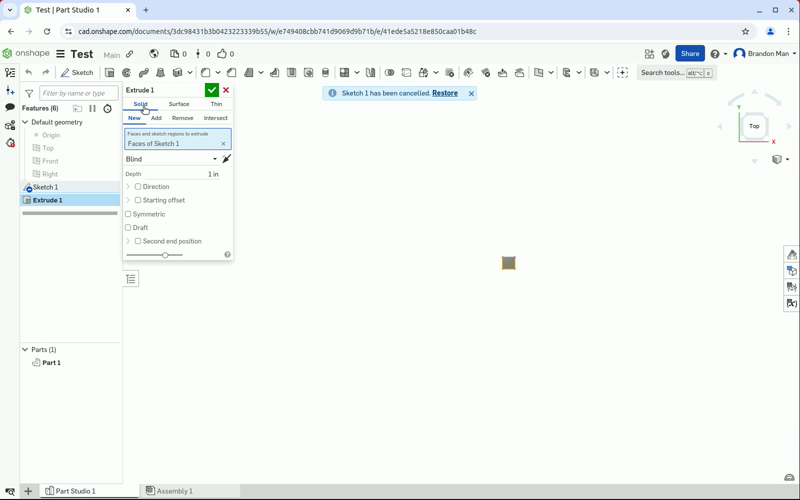
click(143, 106)
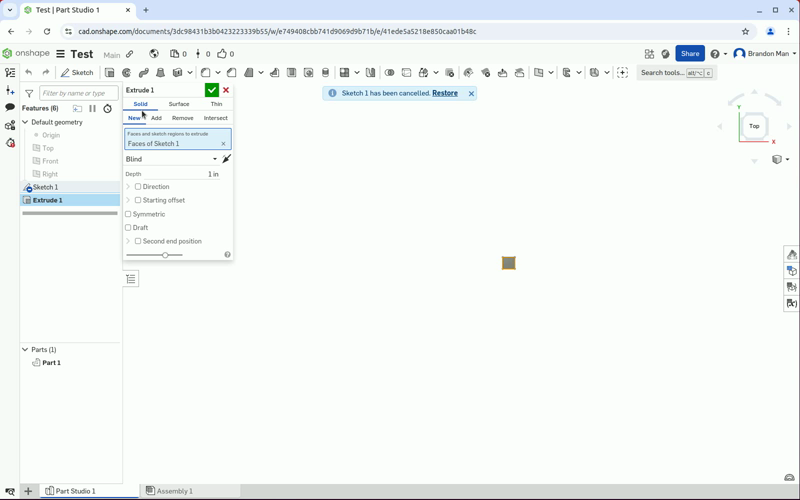
mouse_move(137, 120)
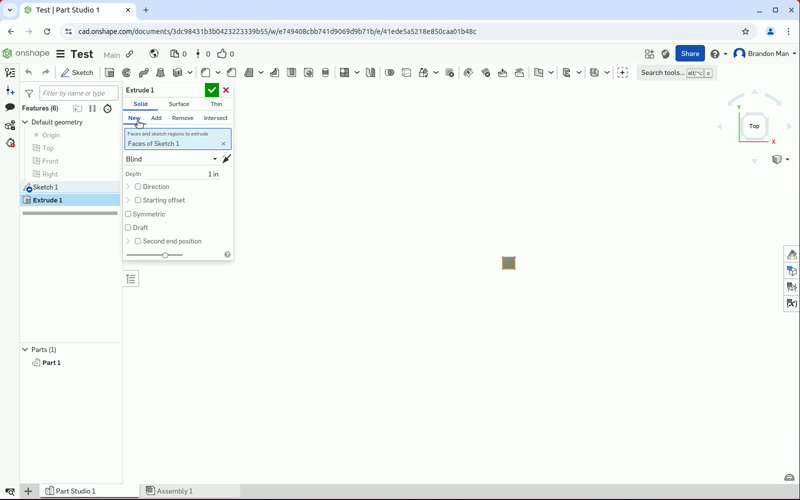
click(137, 120)
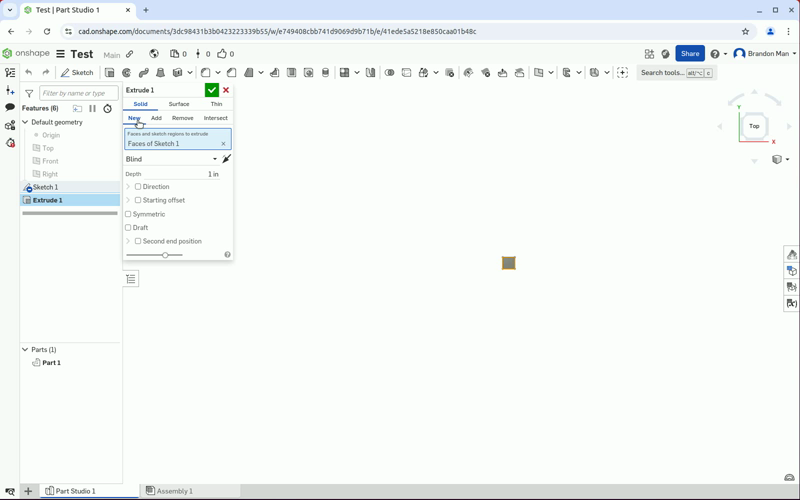
key(tab, 4)
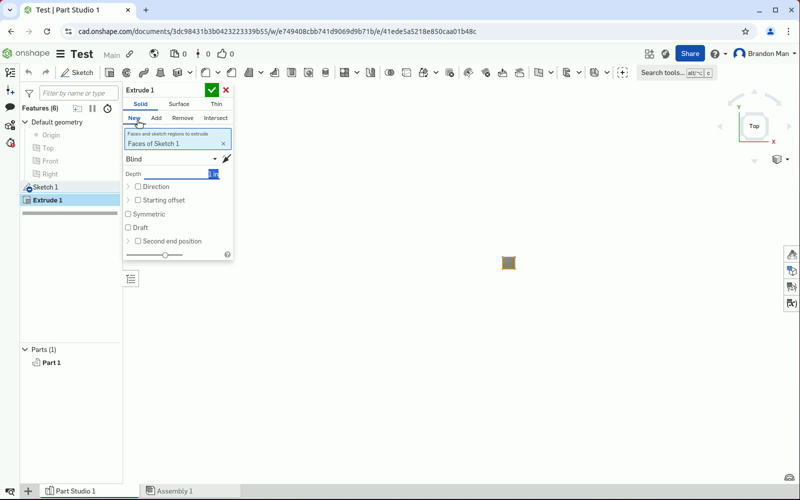
text(2.166)
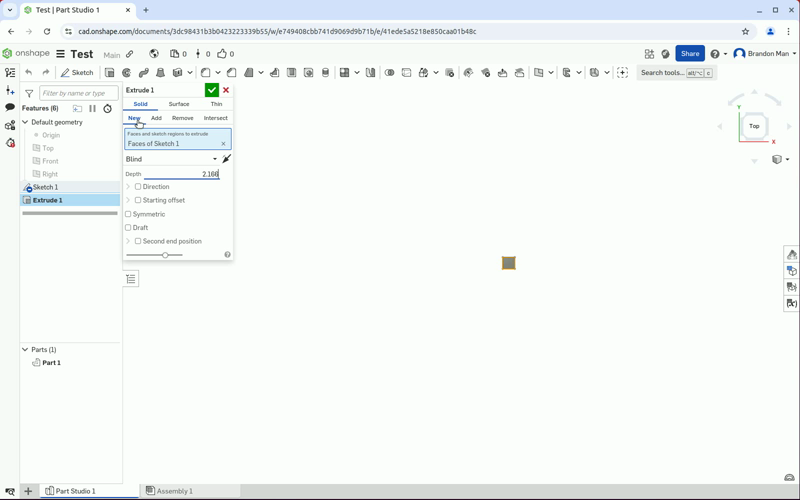
key(enter)
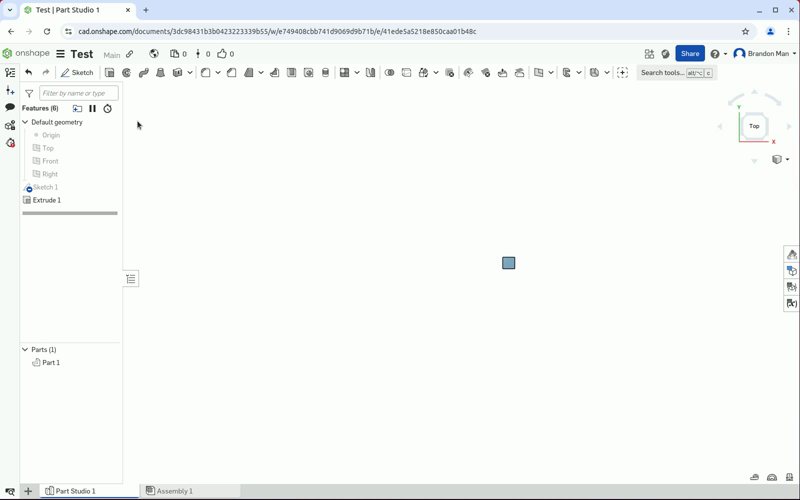
key(shift+h)
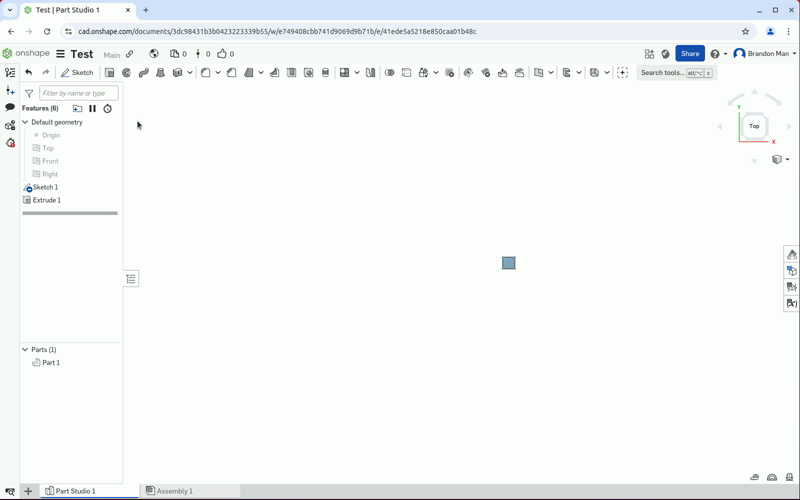
key(shift+h)
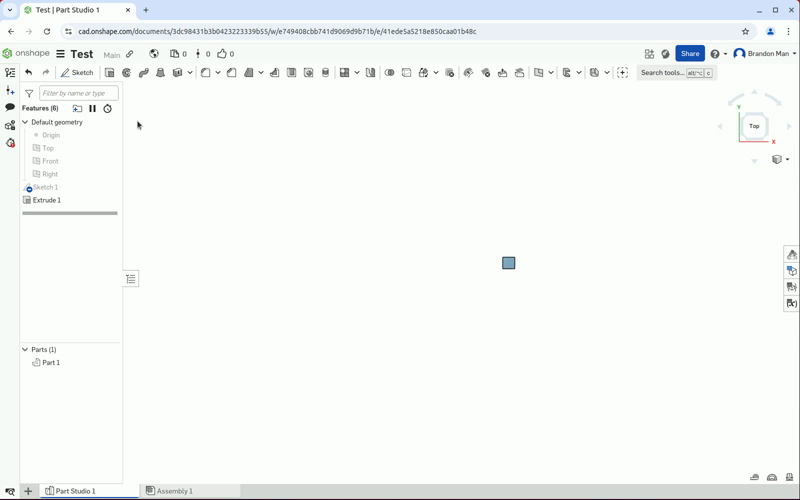
mouse_move(73, 189)
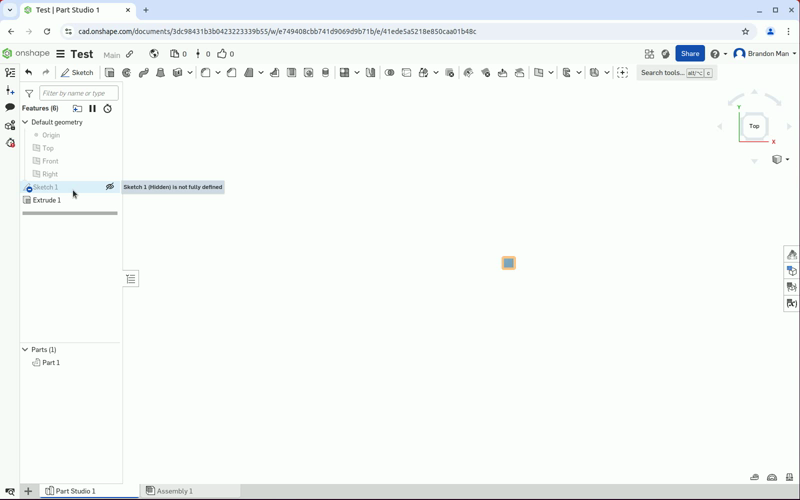
click(73, 189)
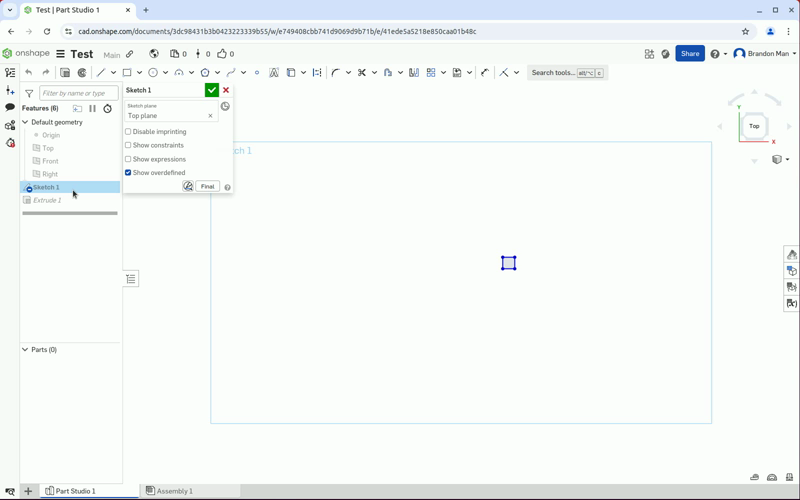
mouse_move(229, 92)
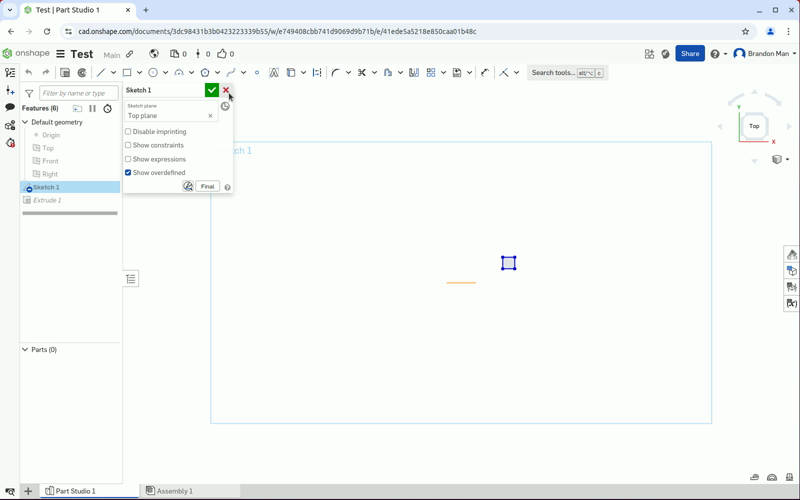
click(229, 92)
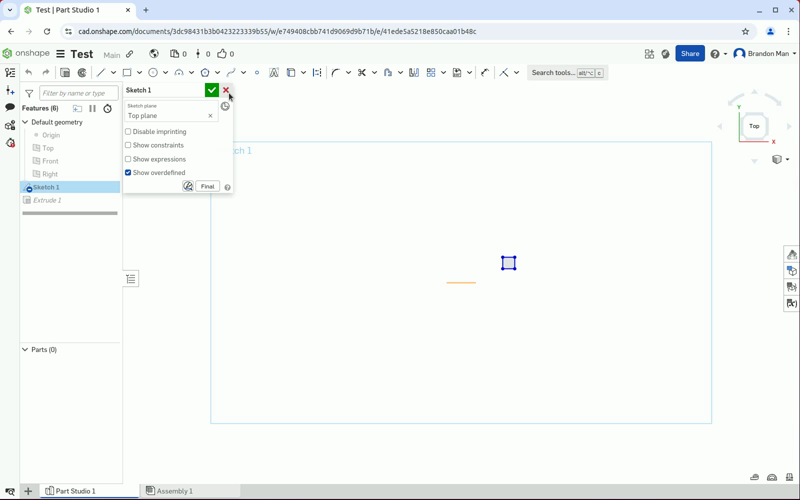
key(shift+s)
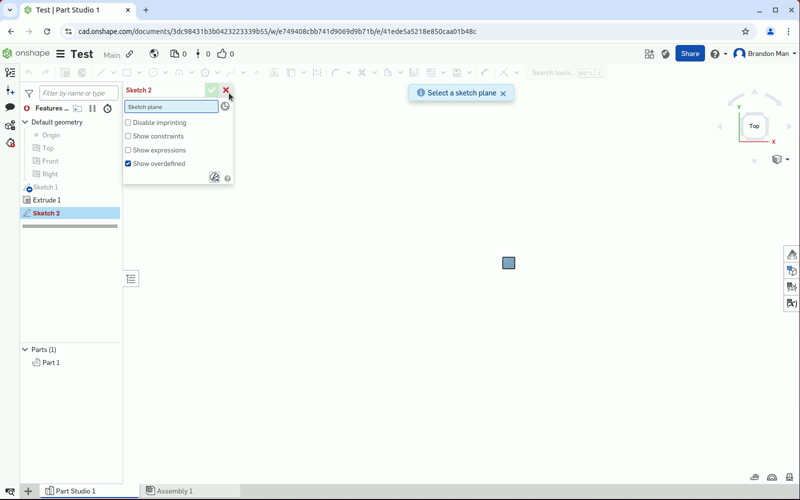
mouse_move(73, 150)
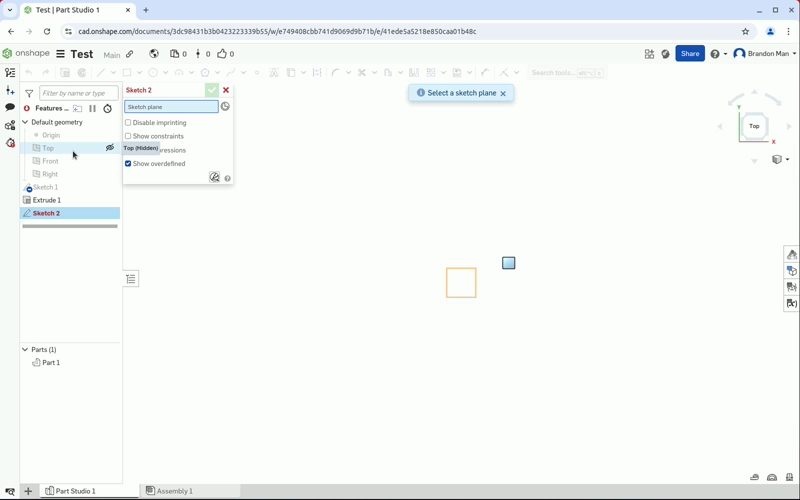
click(73, 150)
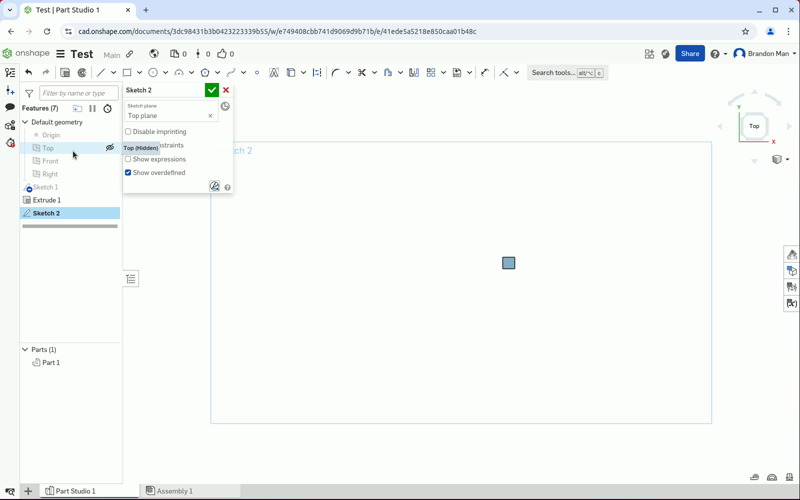
mouse_move(73, 352)
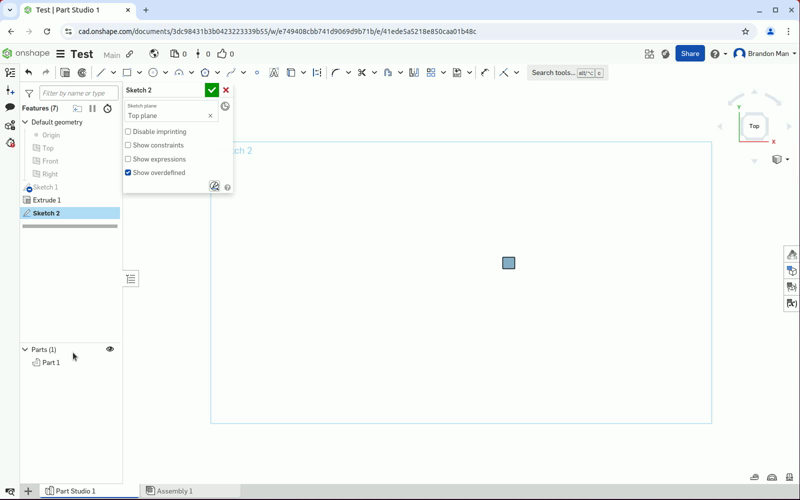
key(y)
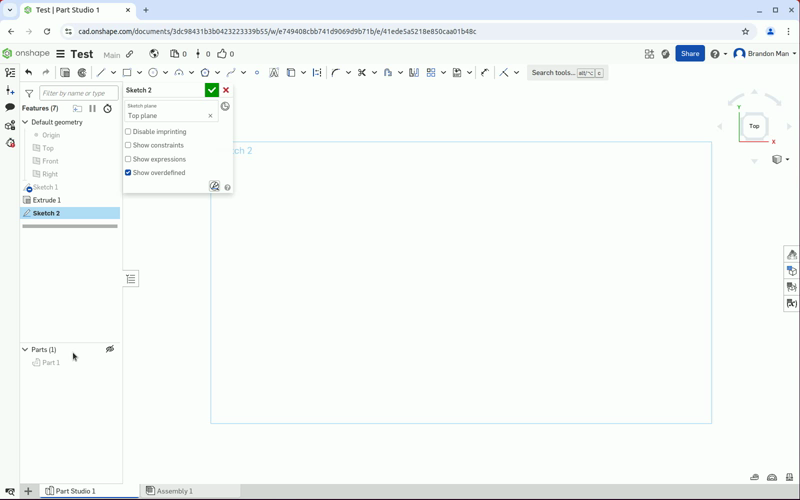
key(c)
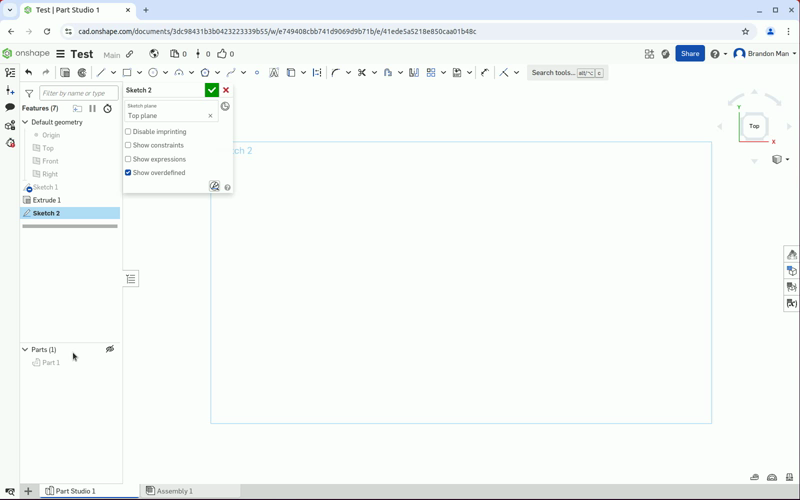
key_down(shift)
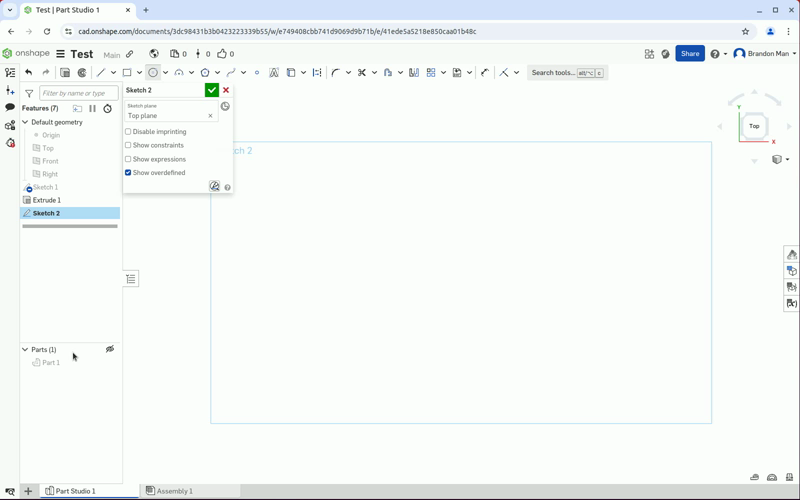
mouse_move(506, 297)
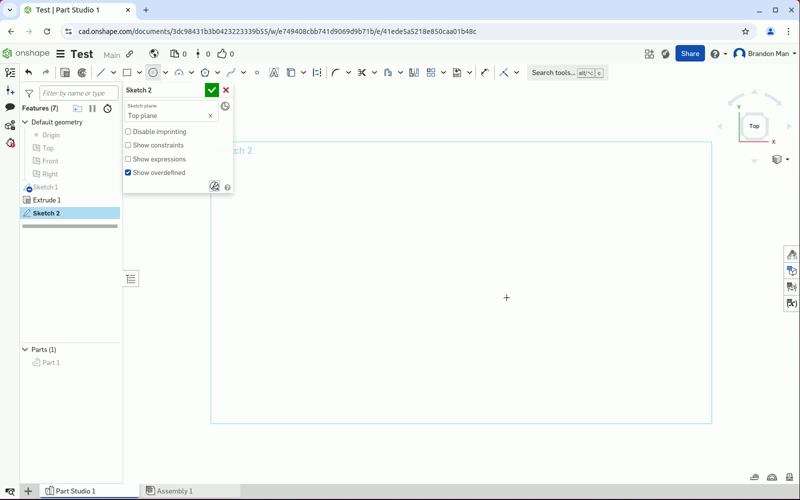
click(506, 297)
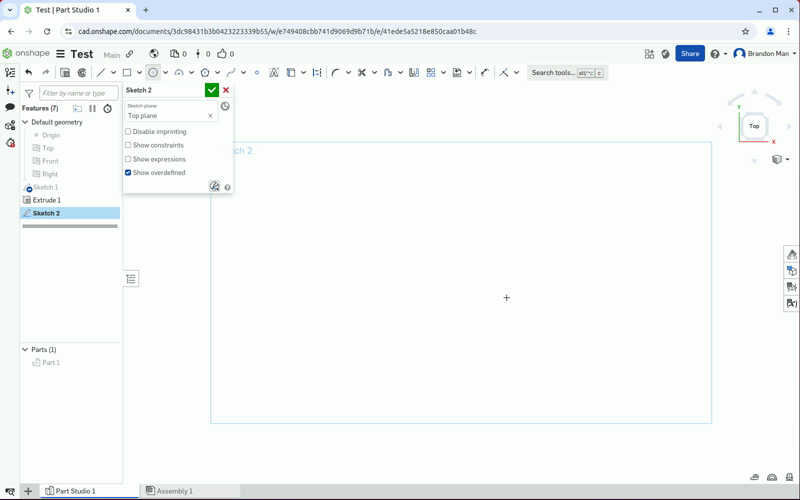
key_up(shift)
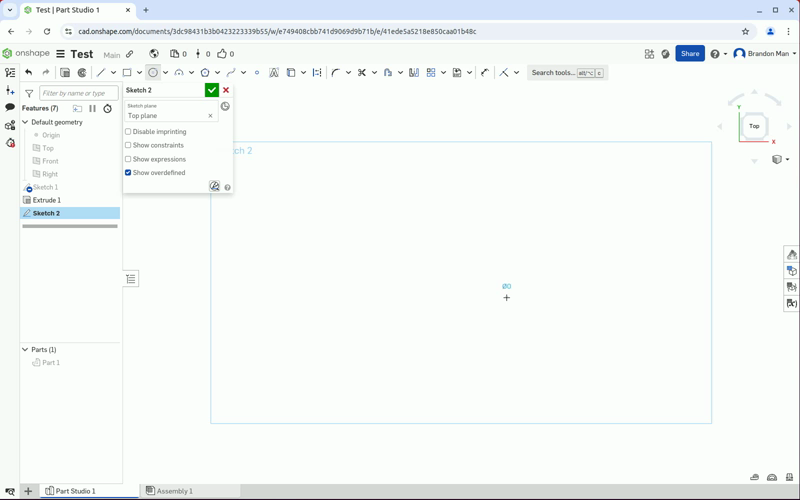
mouse_move(512, 297)
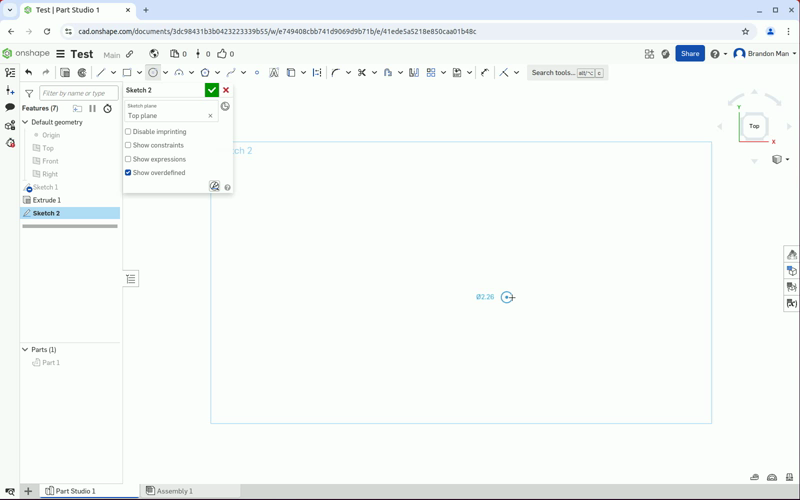
click(512, 297)
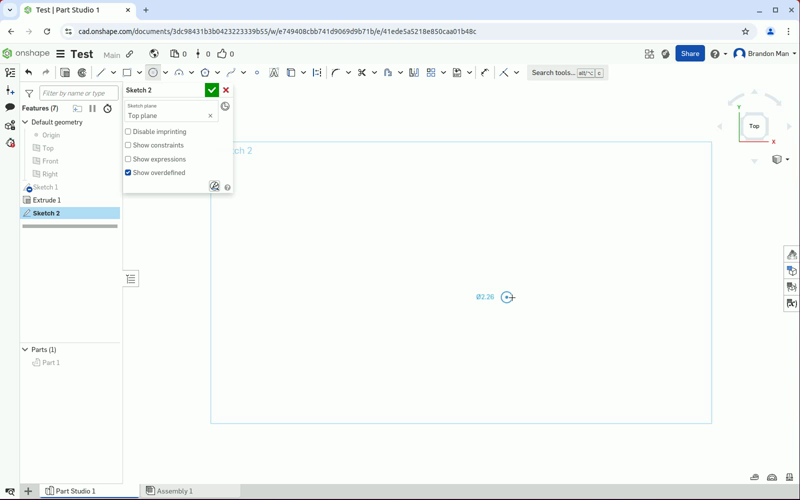
key(esc)
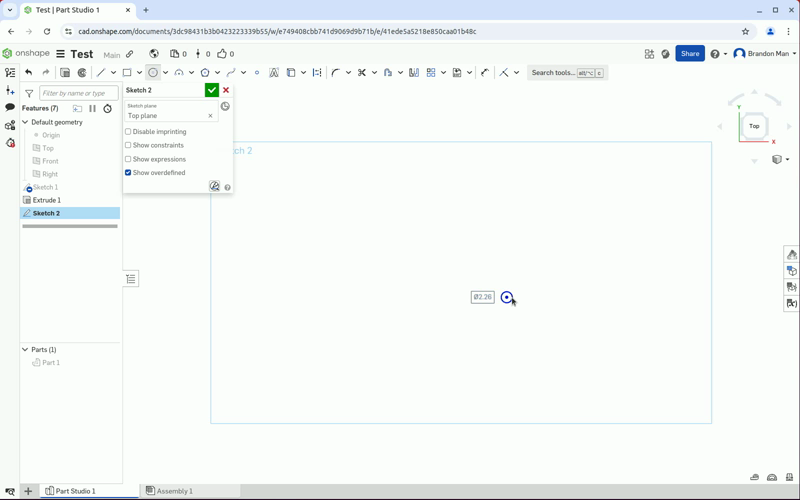
mouse_move(503, 296)
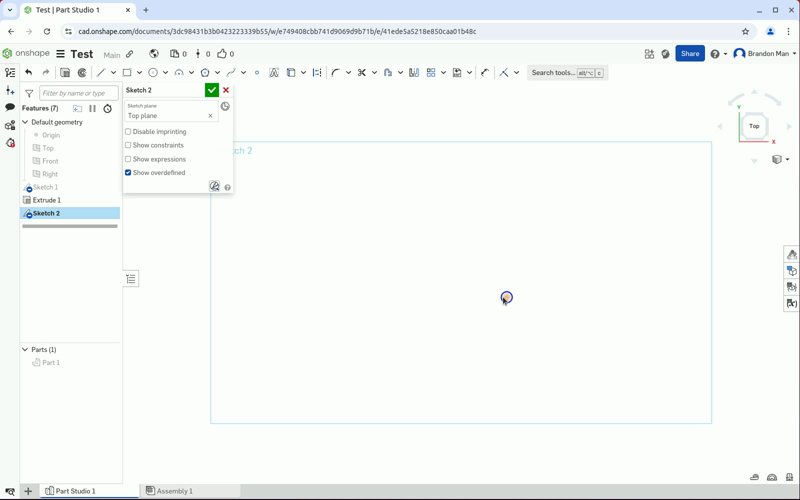
scroll(6)
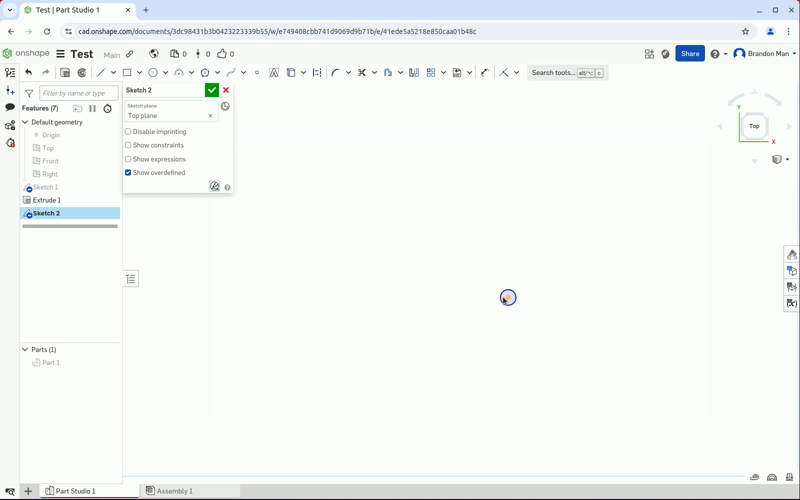
scroll(6)
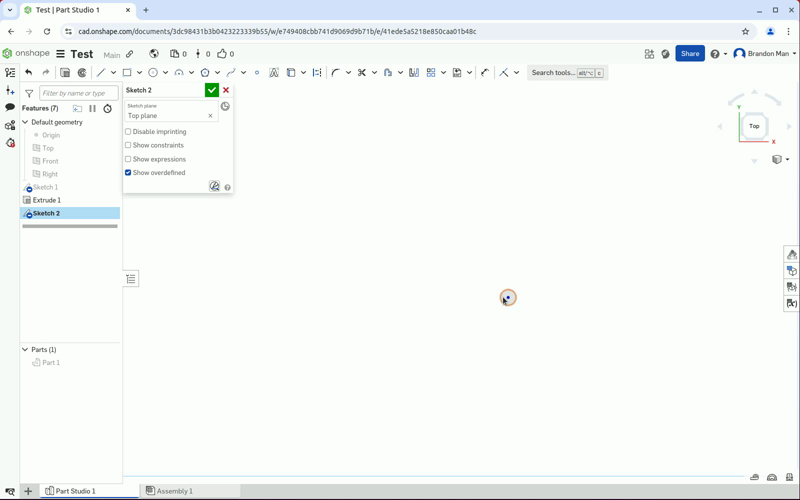
scroll(6)
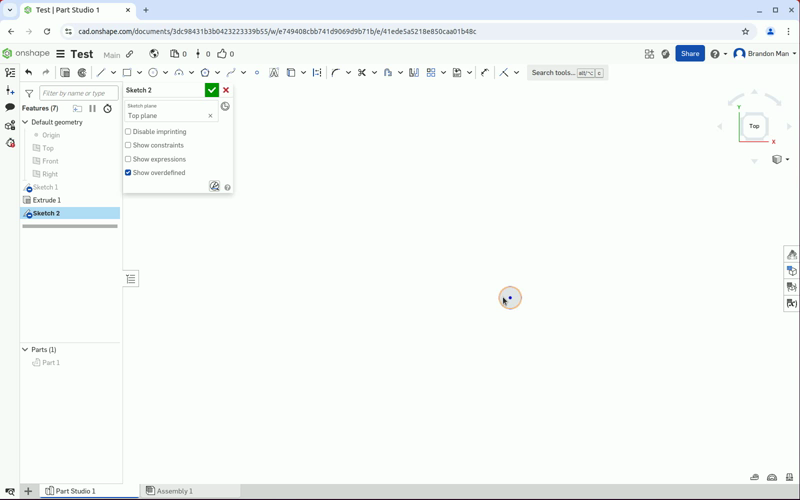
scroll(6)
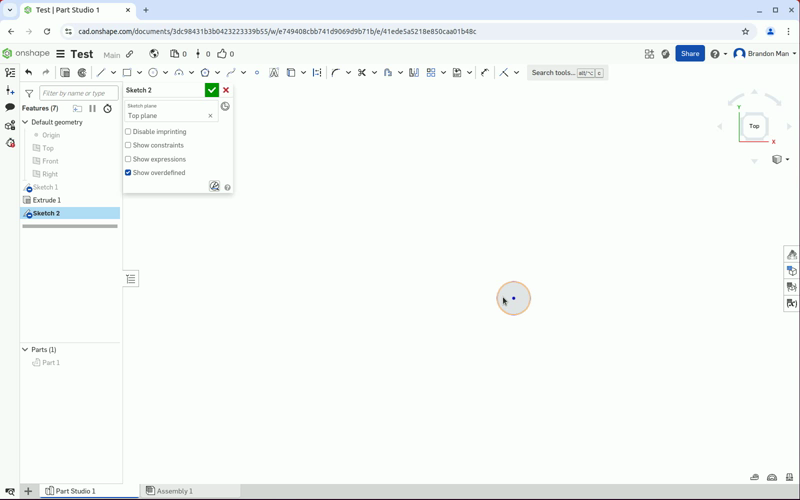
scroll(6)
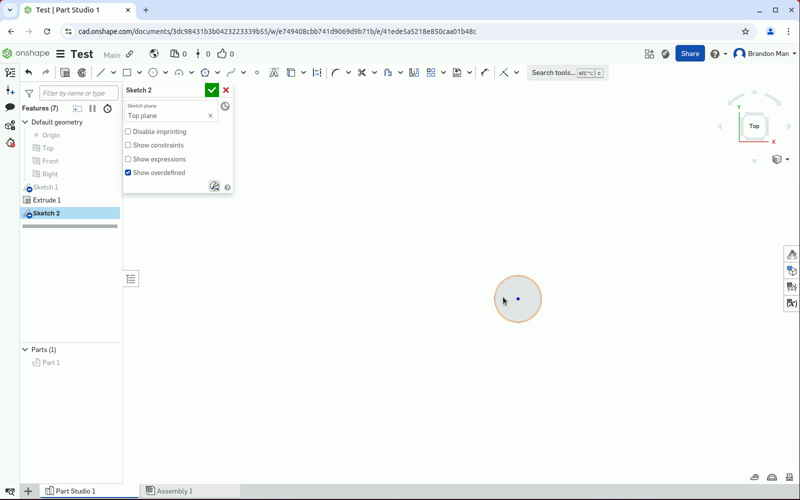
scroll(6)
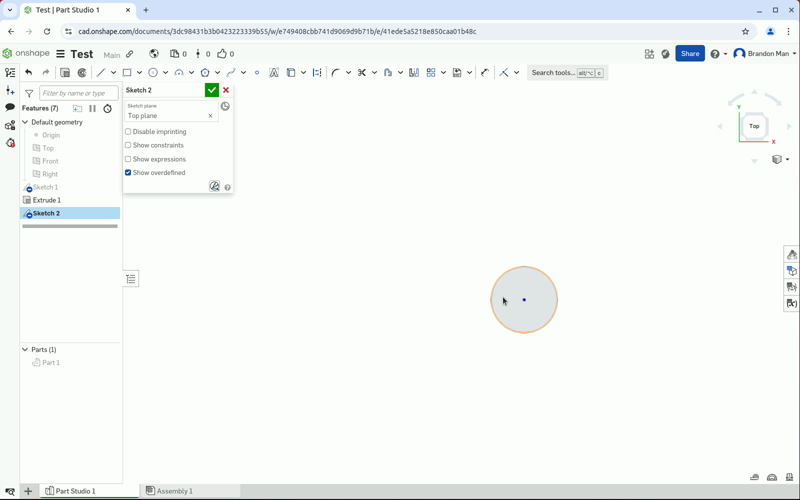
scroll(6)
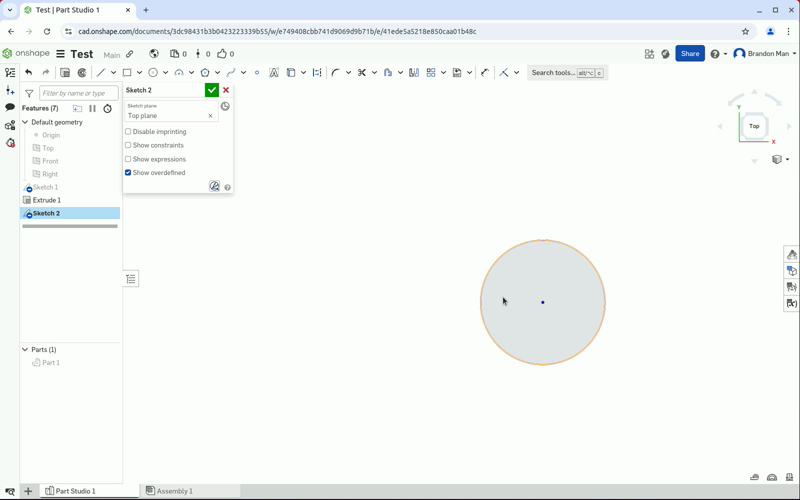
click(503, 296)
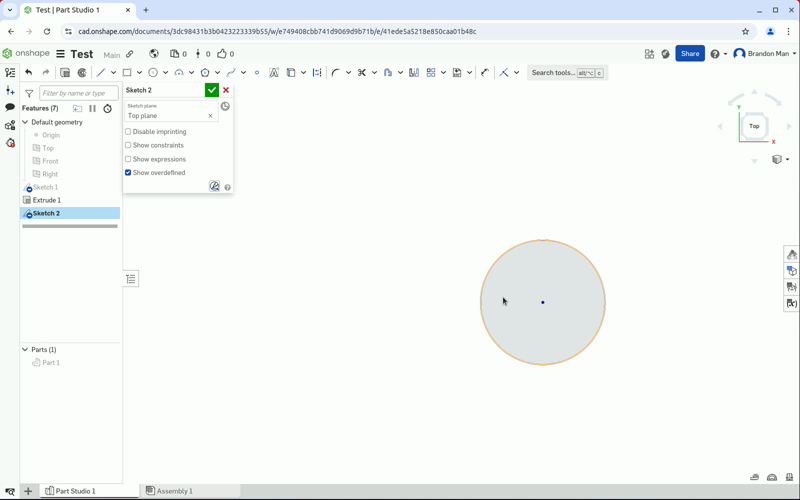
scroll(-6)
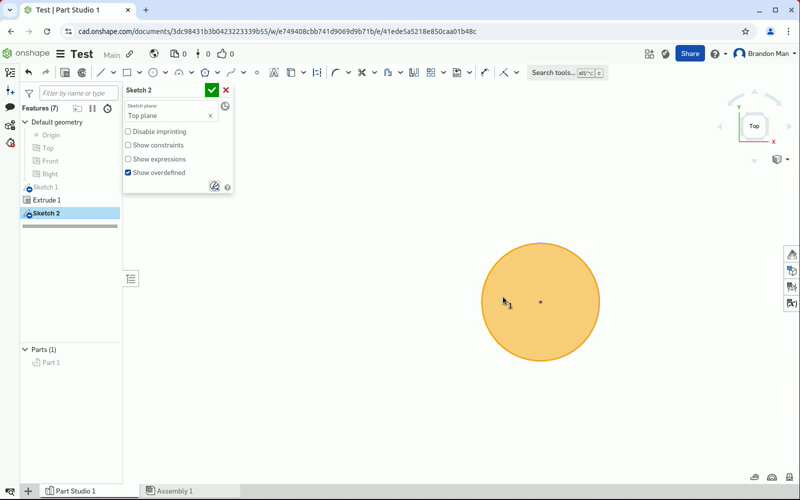
scroll(-6)
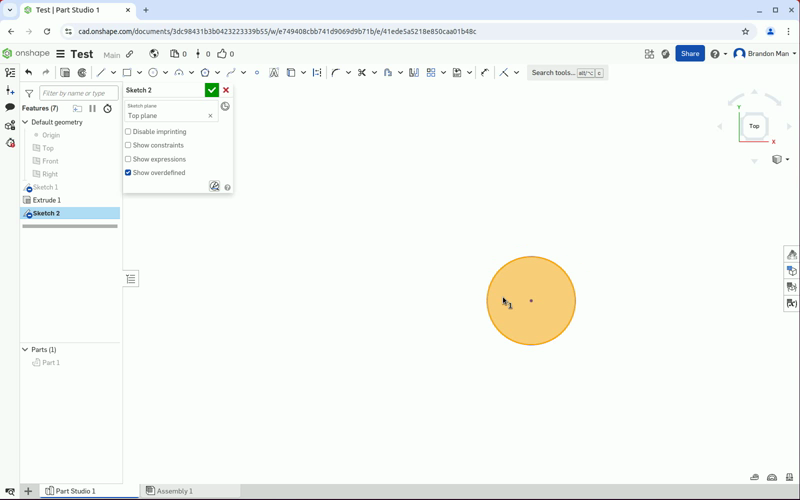
scroll(-6)
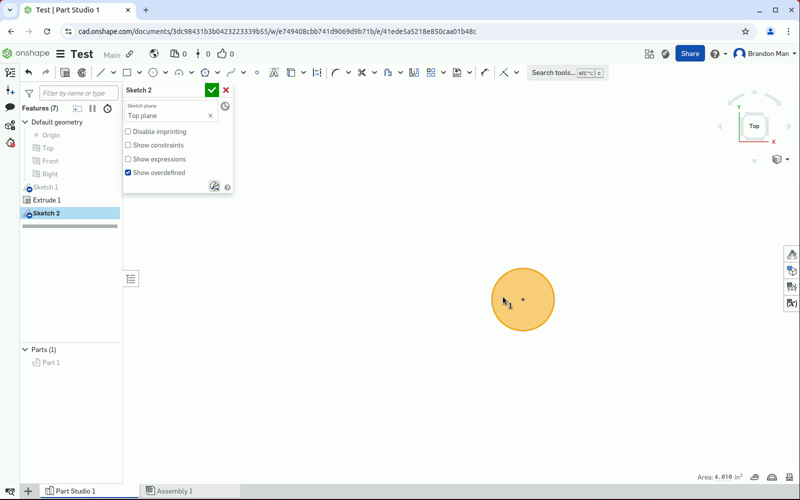
scroll(-6)
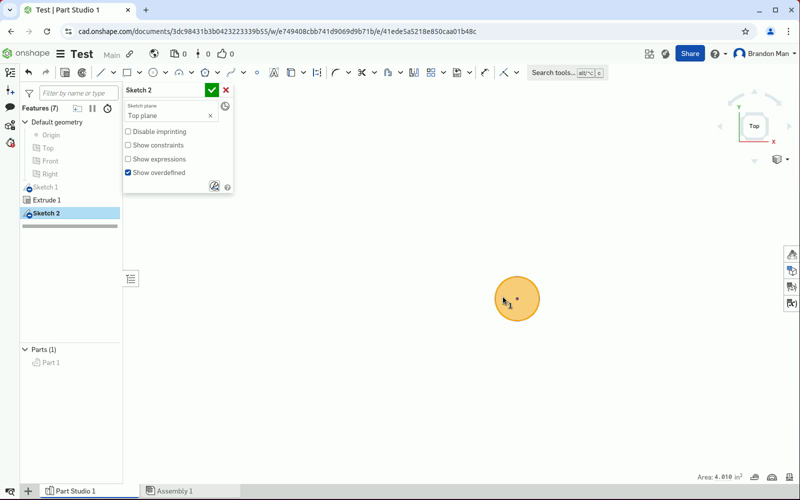
scroll(-6)
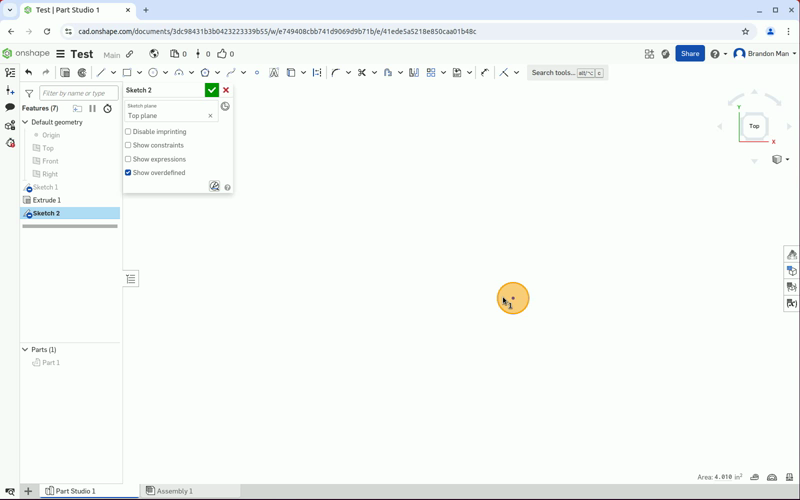
scroll(-6)
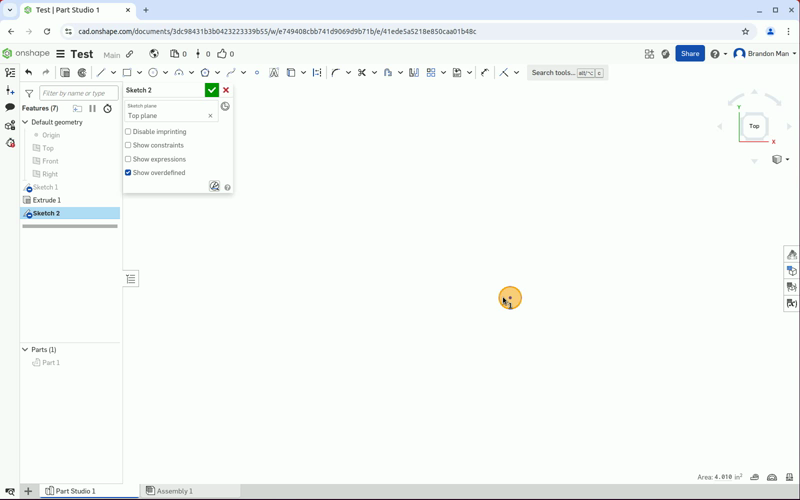
scroll(-6)
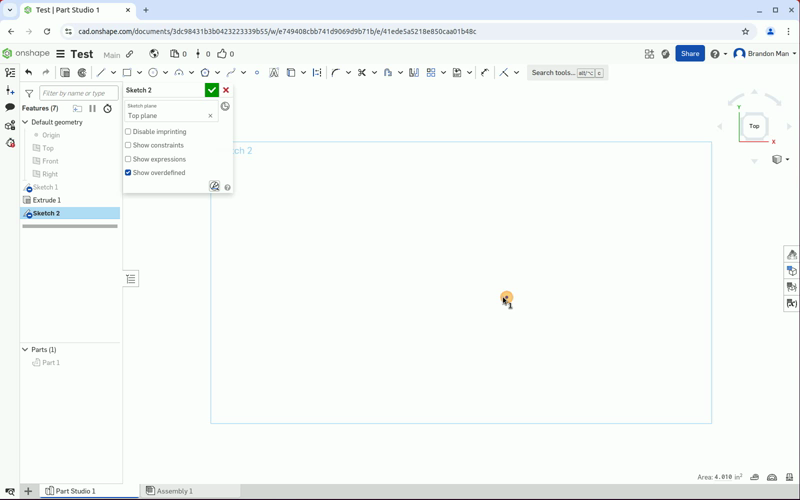
mouse_move(73, 352)
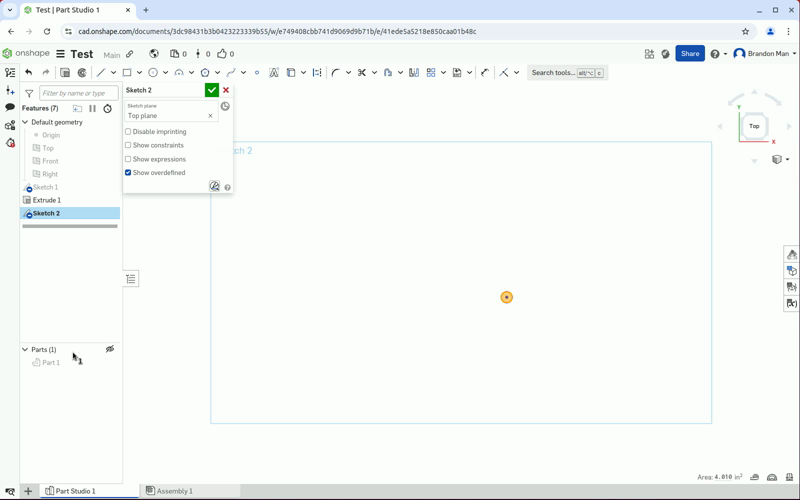
key(shift+y)
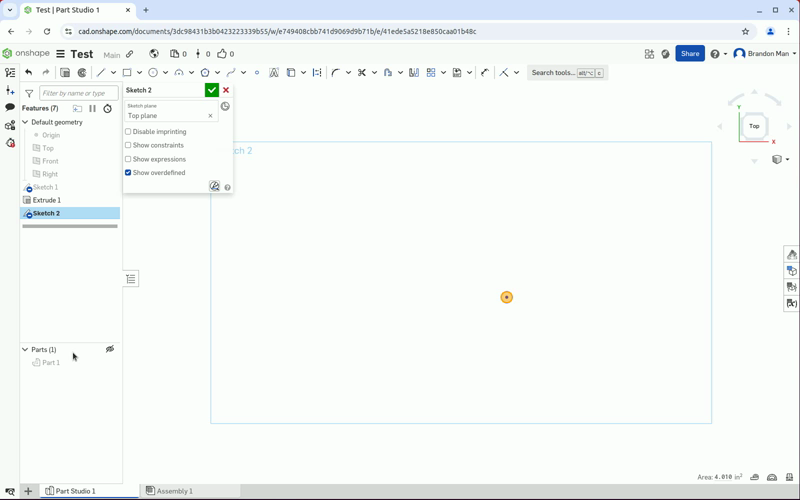
key(shift+e)
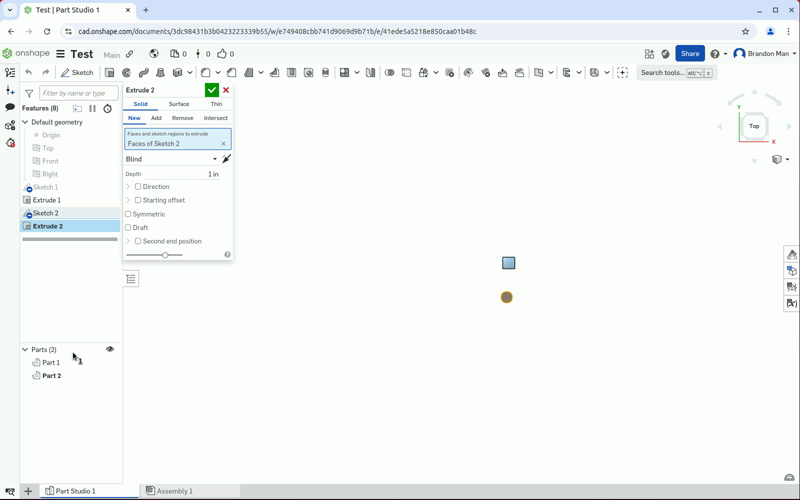
mouse_move(143, 106)
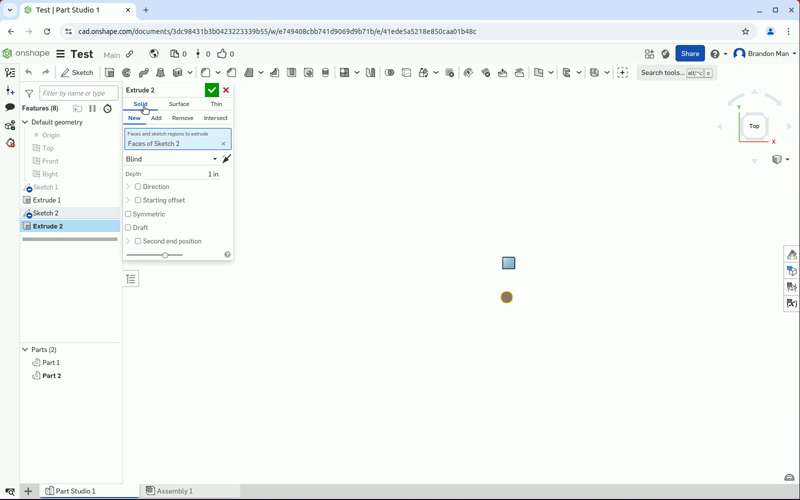
click(143, 106)
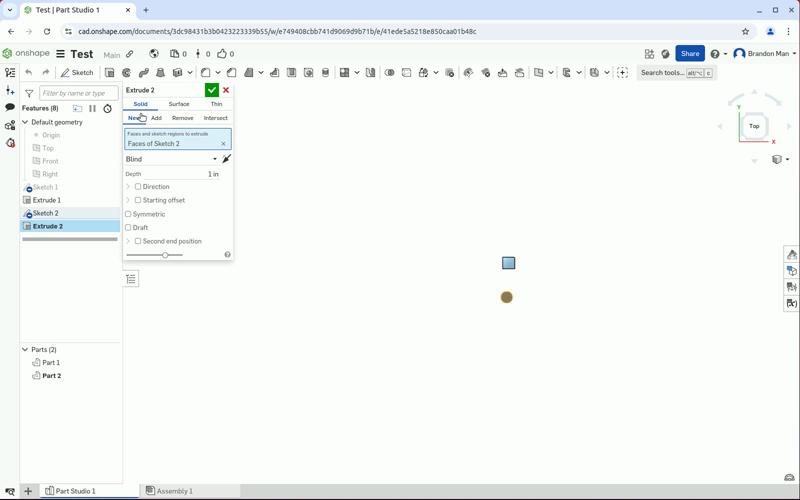
mouse_move(137, 120)
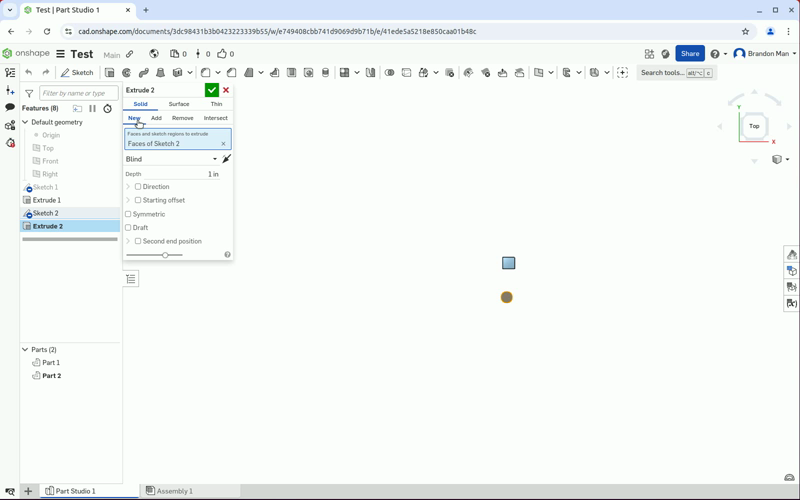
click(137, 120)
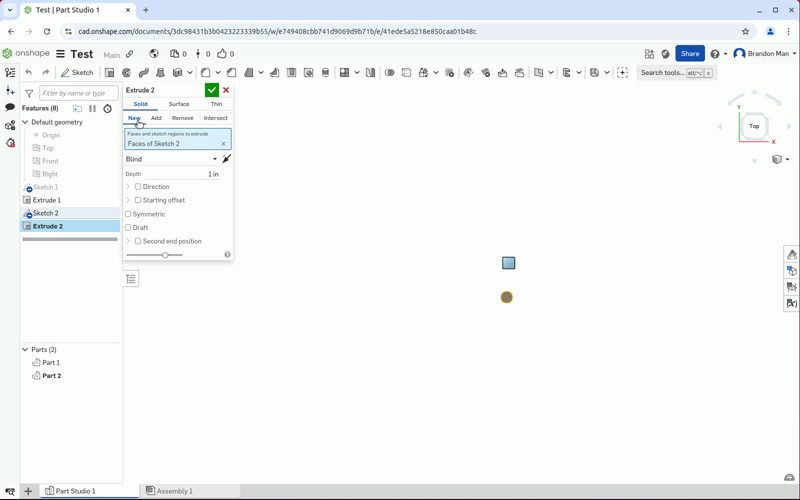
key(tab, 4)
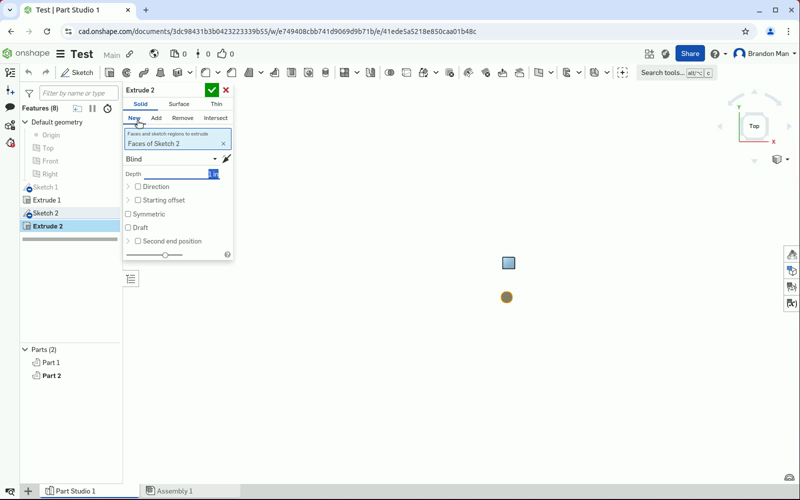
text(2.166)
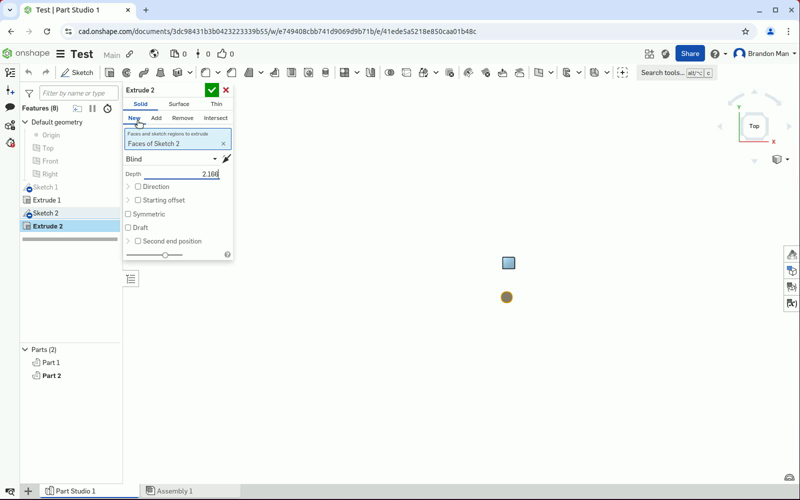
key(enter)
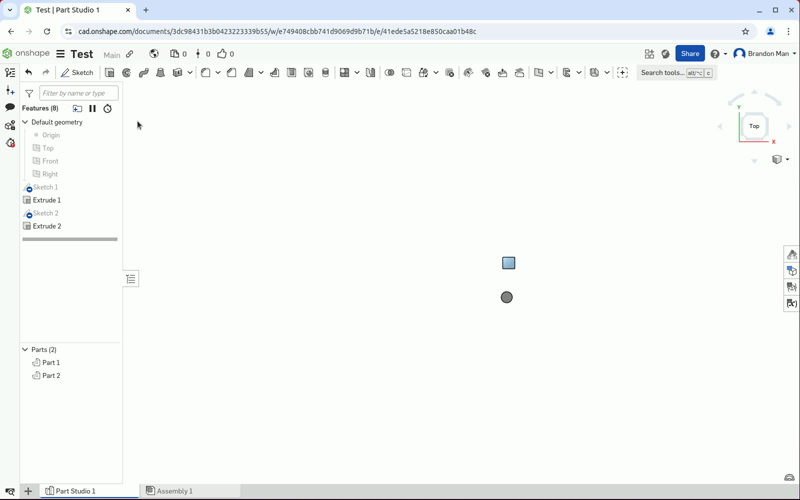
key(shift+h)
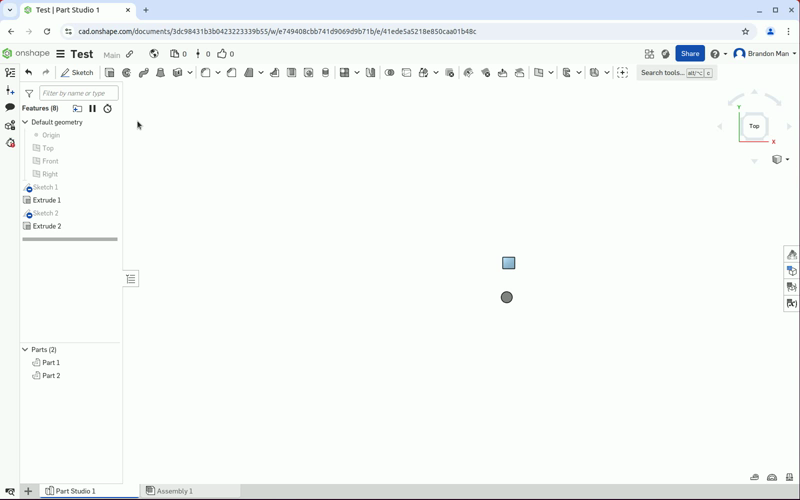
key(shift+h)
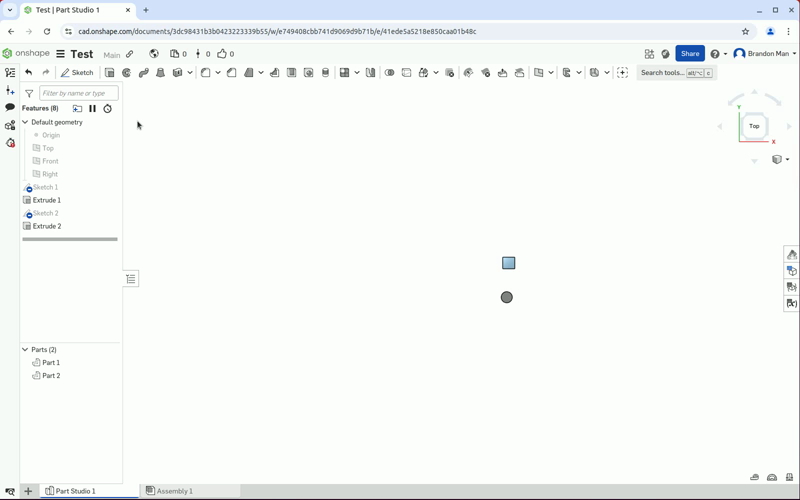
mouse_move(73, 189)
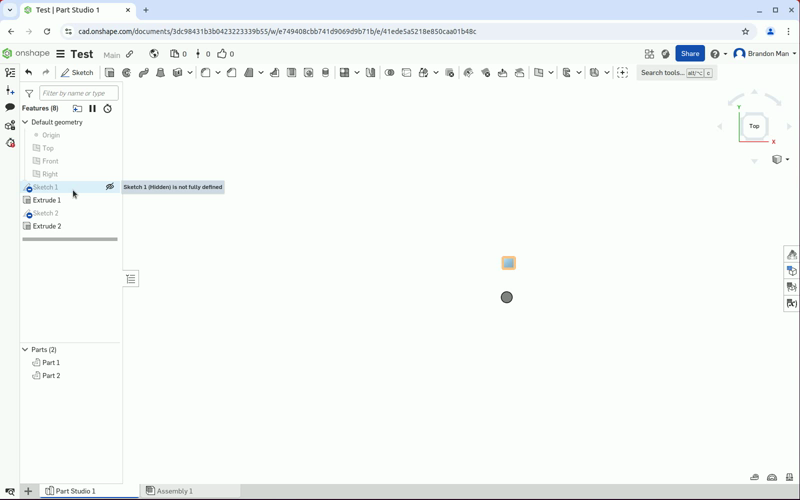
click(73, 189)
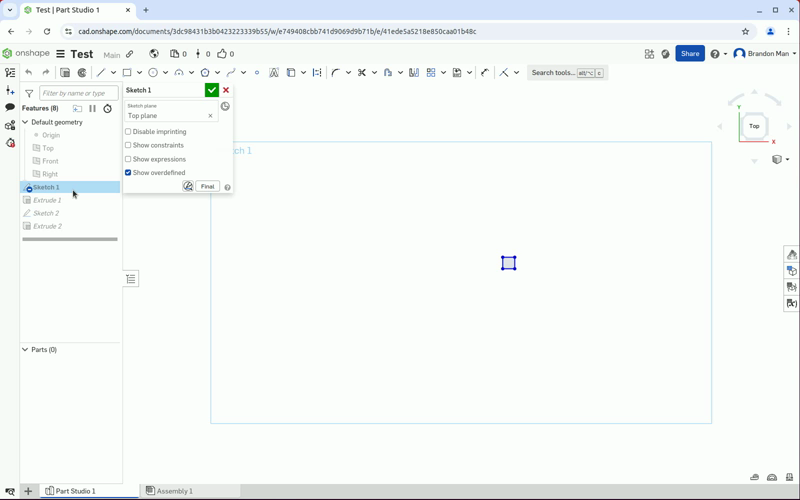
mouse_move(229, 92)
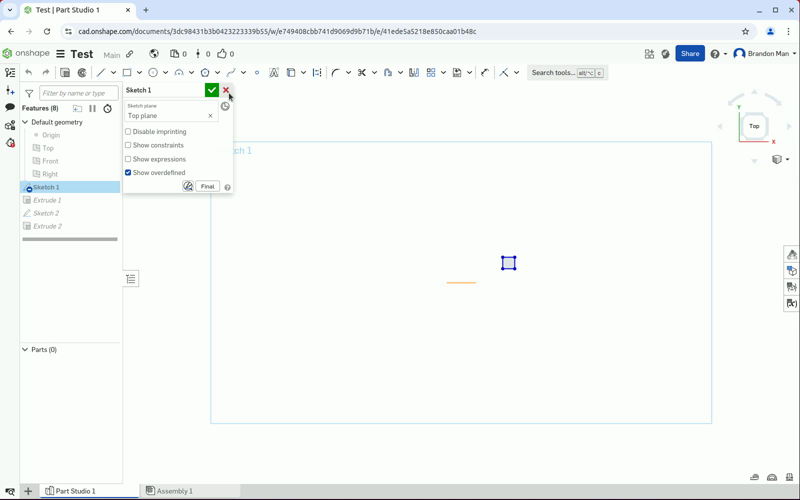
click(229, 92)
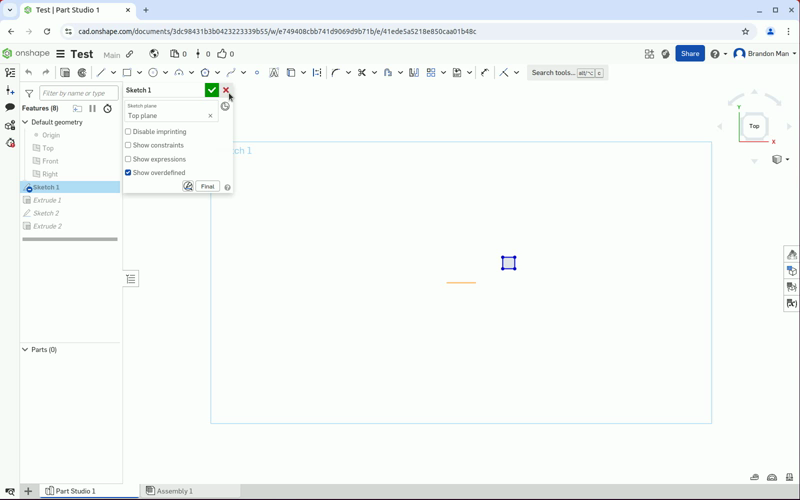
key(shift+s)
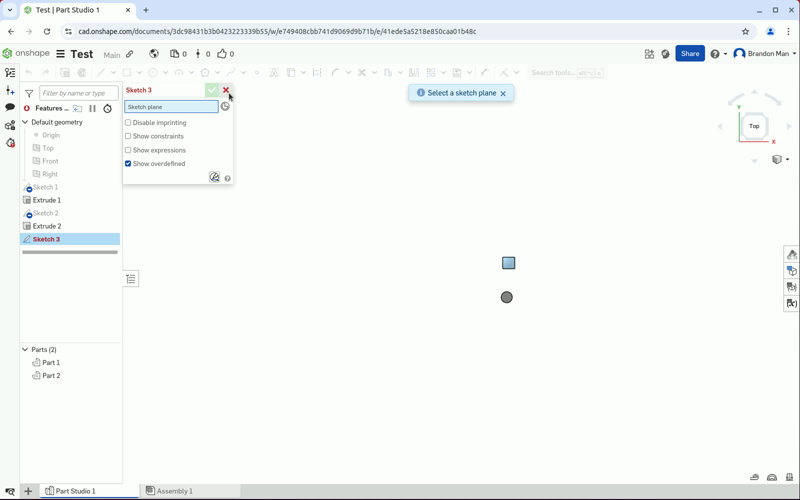
mouse_move(73, 150)
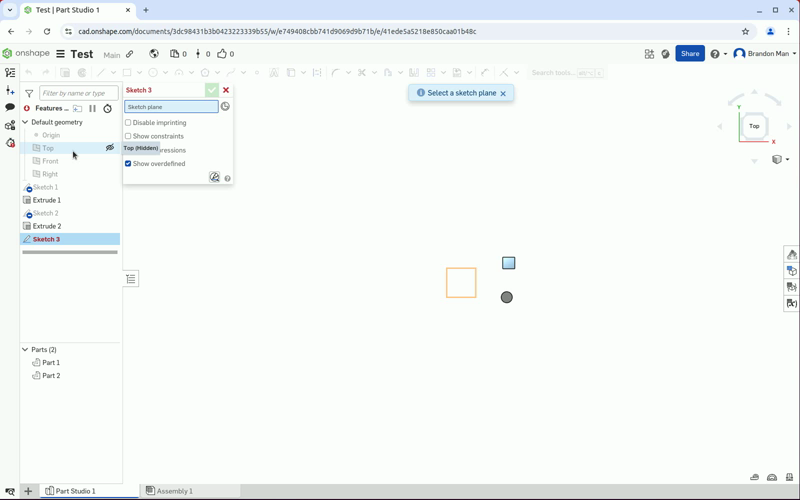
click(73, 150)
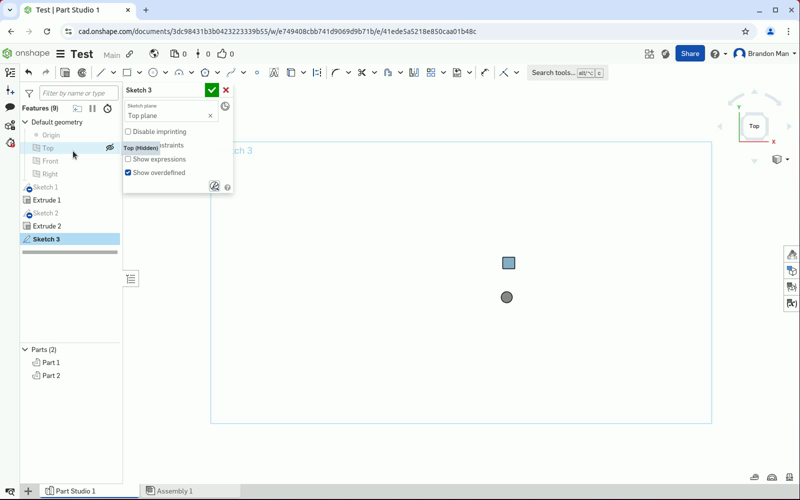
mouse_move(73, 352)
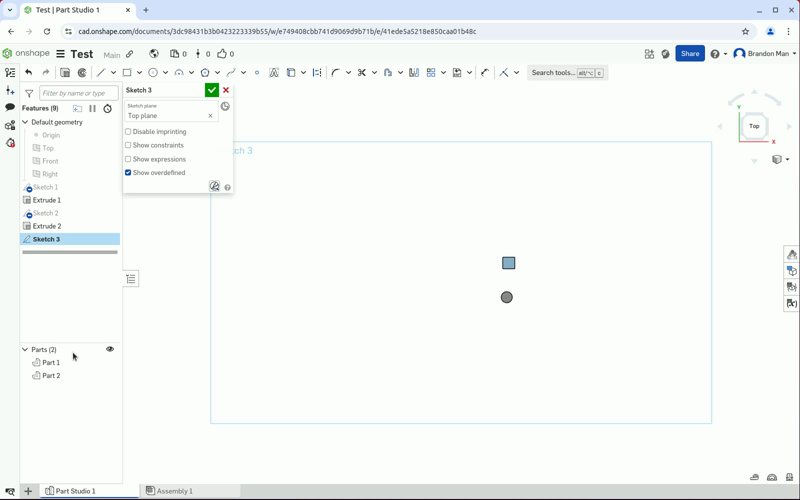
key(y)
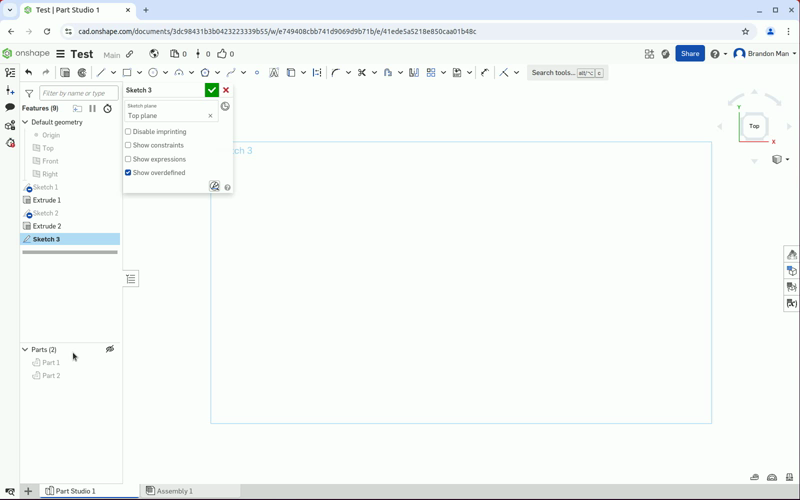
key(l)
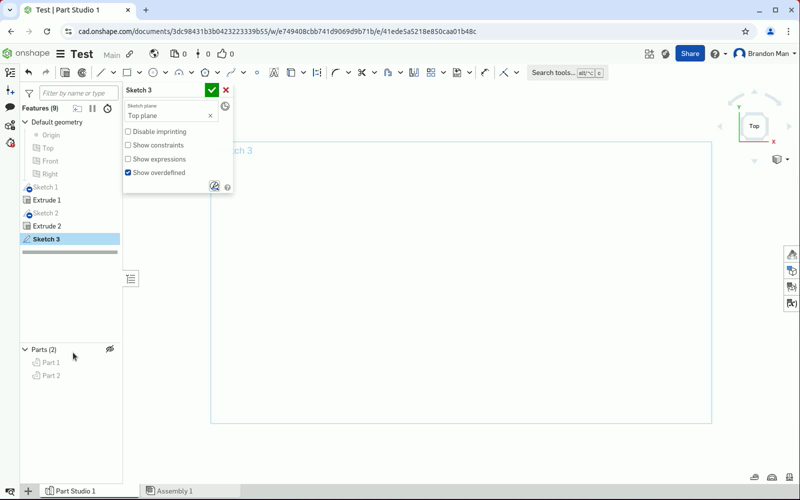
key_down(shift)
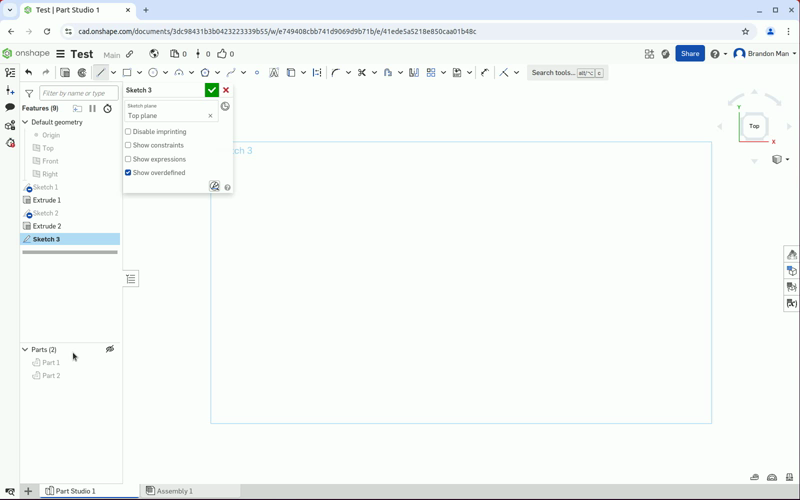
mouse_move(434, 308)
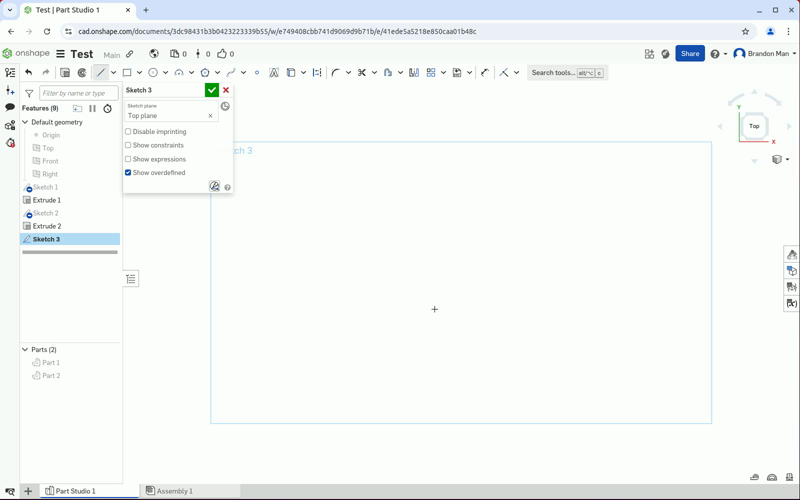
click(434, 308)
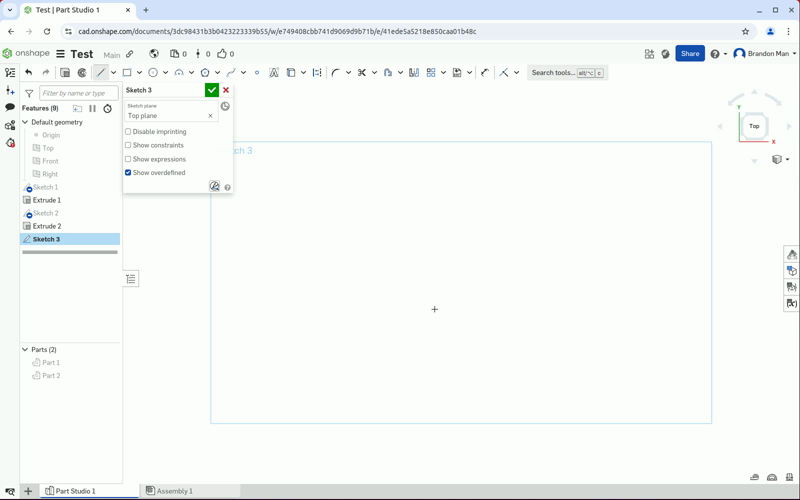
key_up(shift)
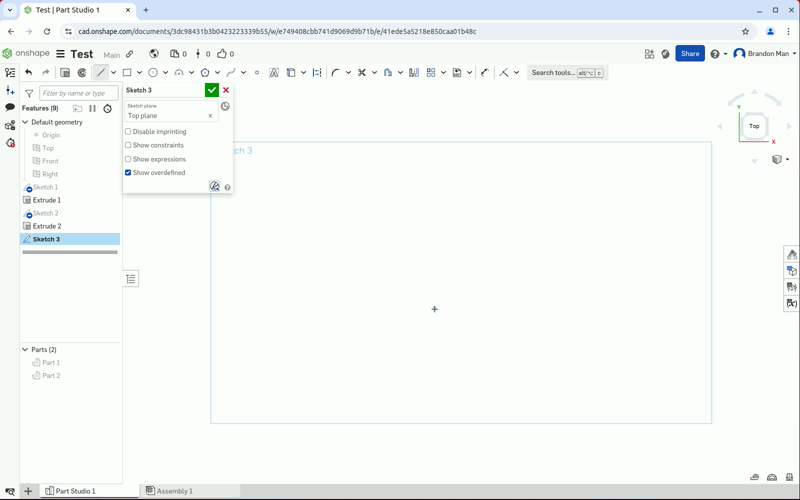
key_down(shift)
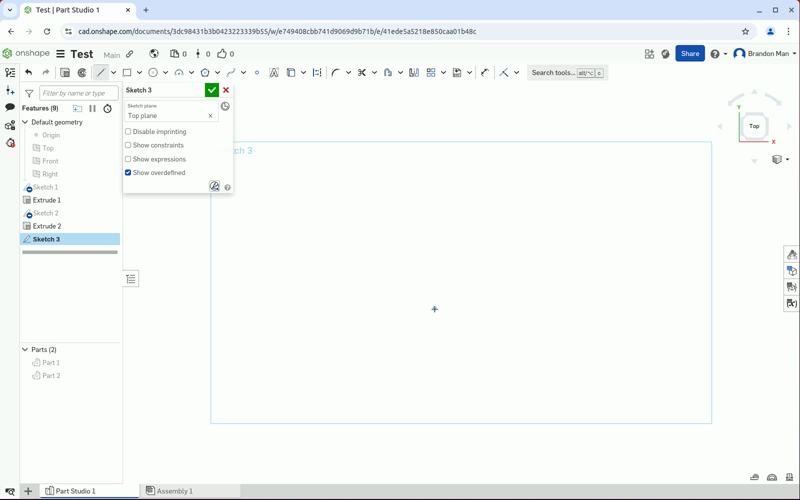
mouse_move(464, 308)
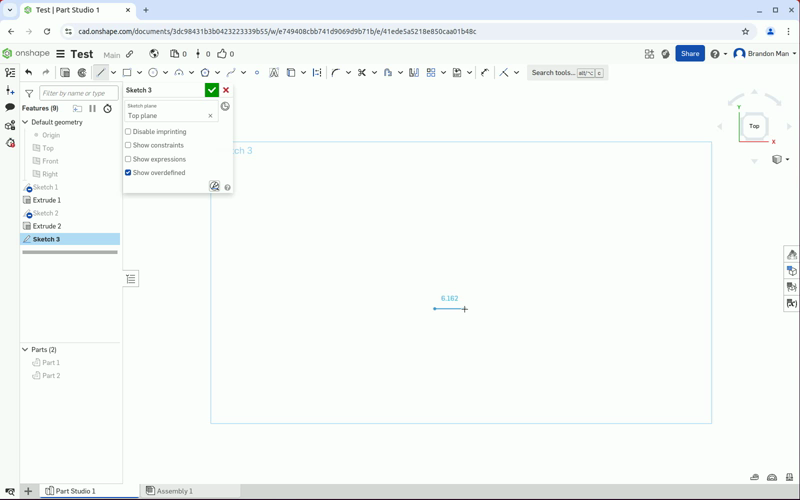
mouse_move(487, 308)
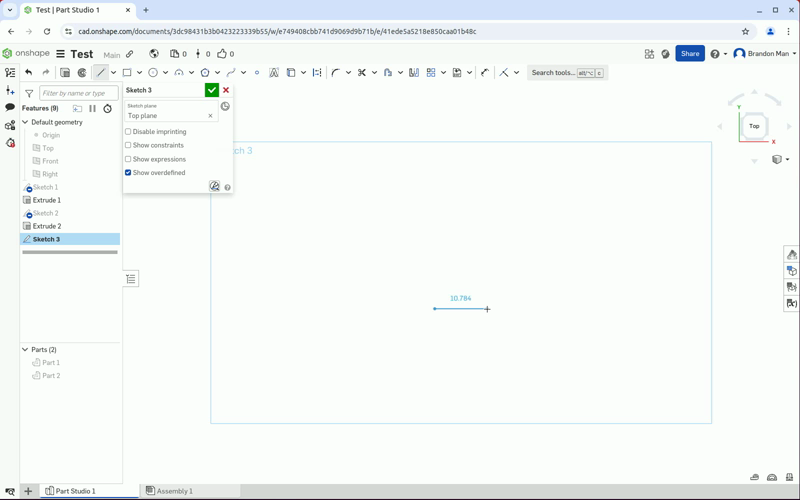
click(487, 308)
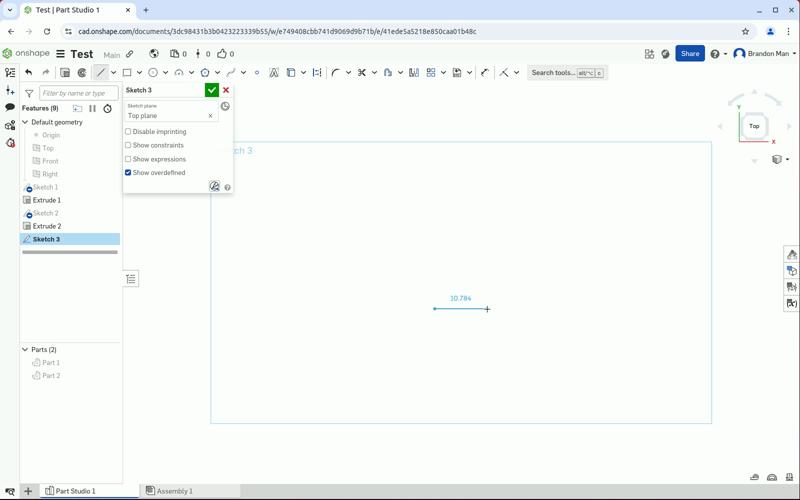
key_up(shift)
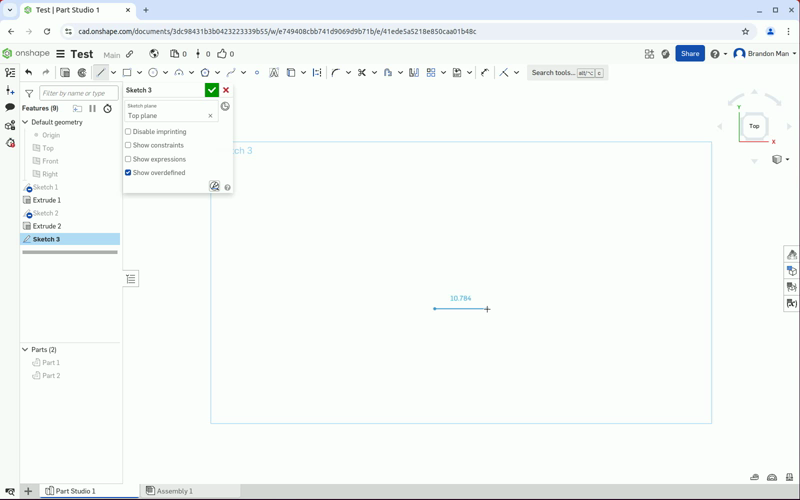
key_down(shift)
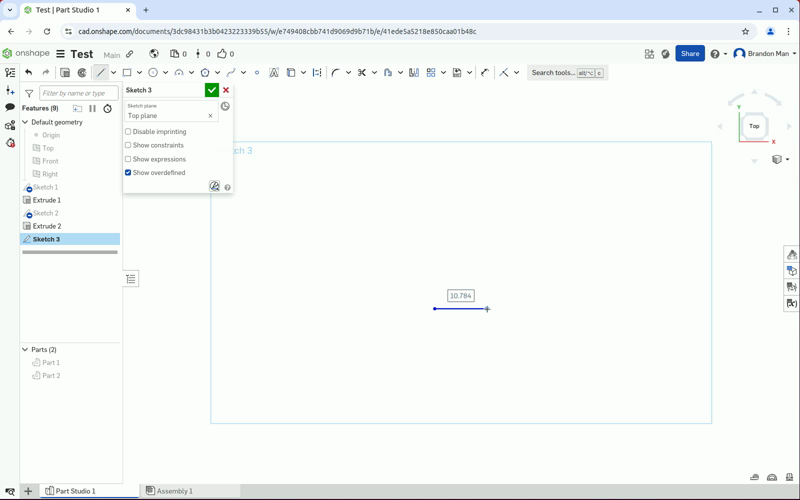
mouse_move(517, 308)
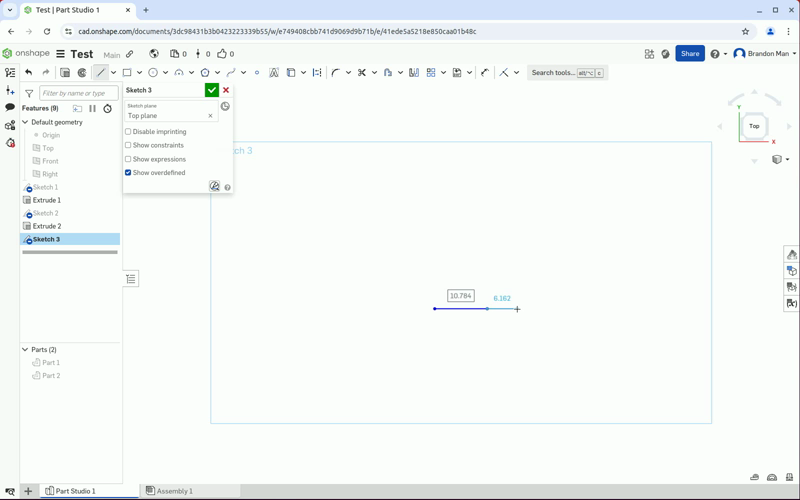
mouse_move(487, 256)
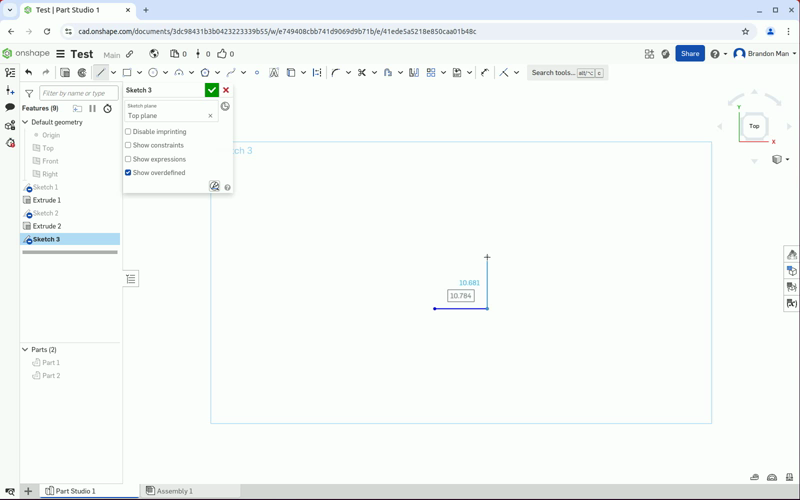
click(487, 256)
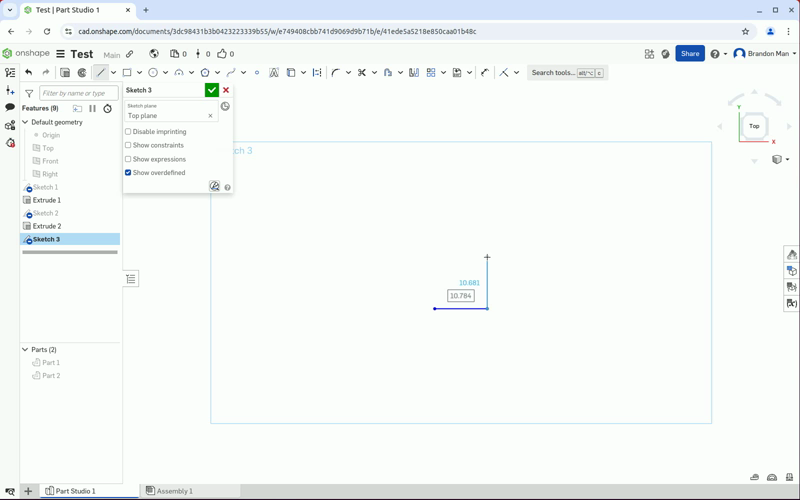
key_up(shift)
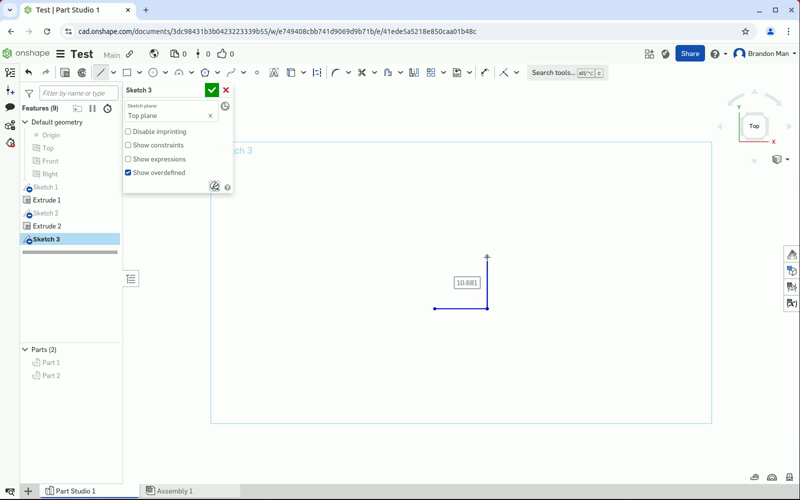
key_down(shift)
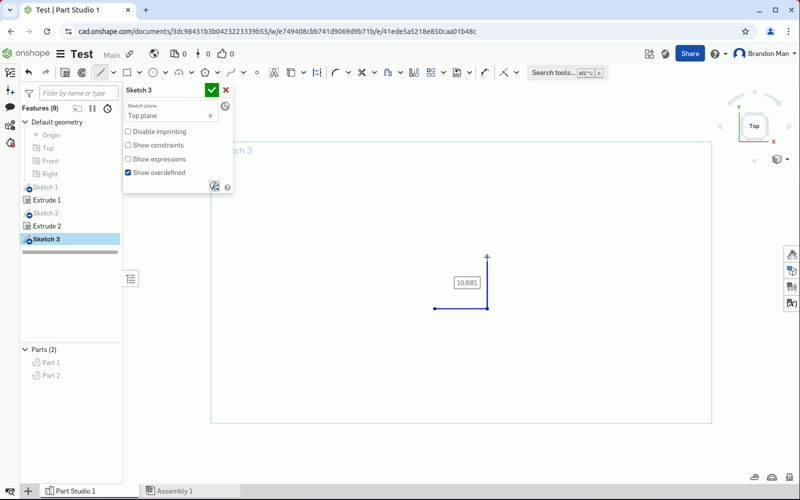
mouse_move(517, 256)
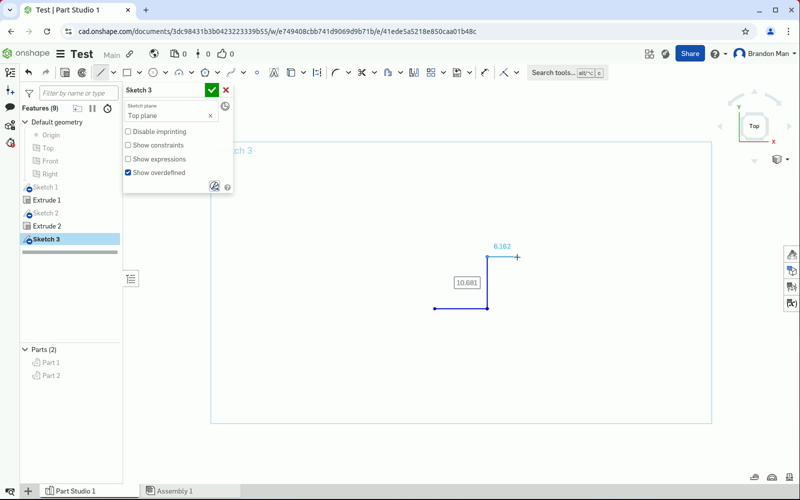
mouse_move(434, 256)
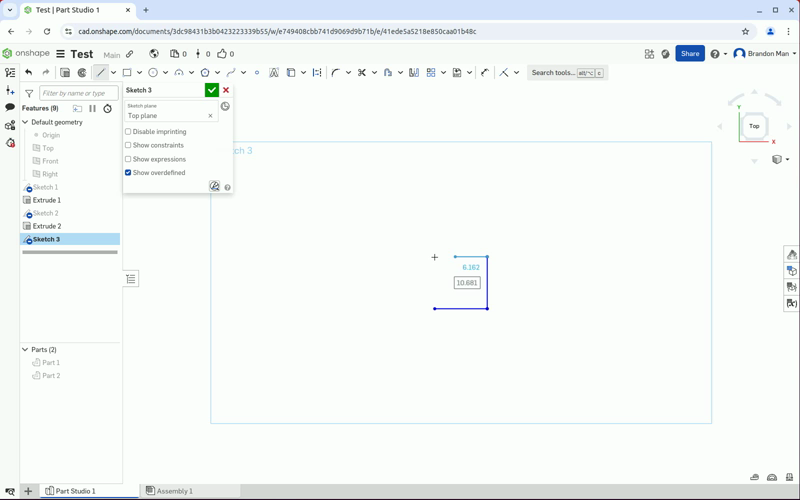
click(434, 256)
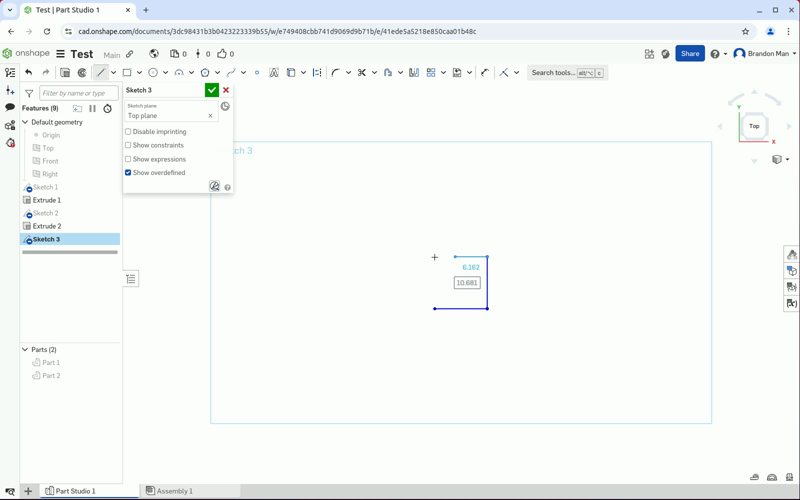
key_up(shift)
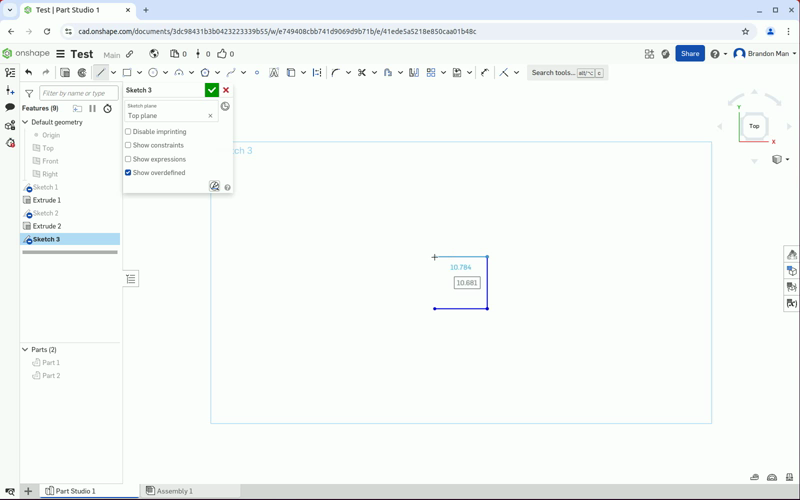
mouse_move(464, 256)
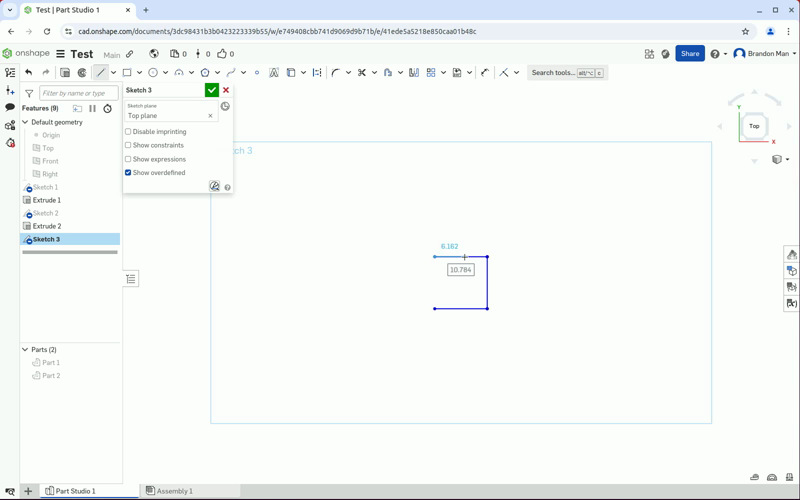
key_down(shift)
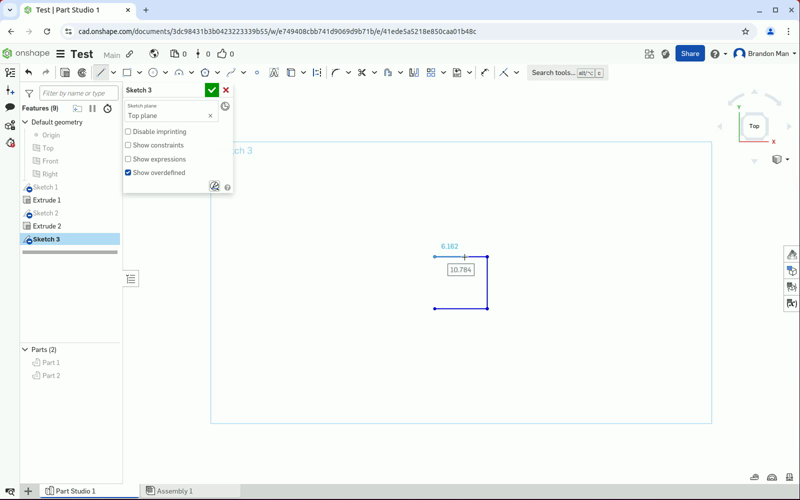
mouse_move(434, 308)
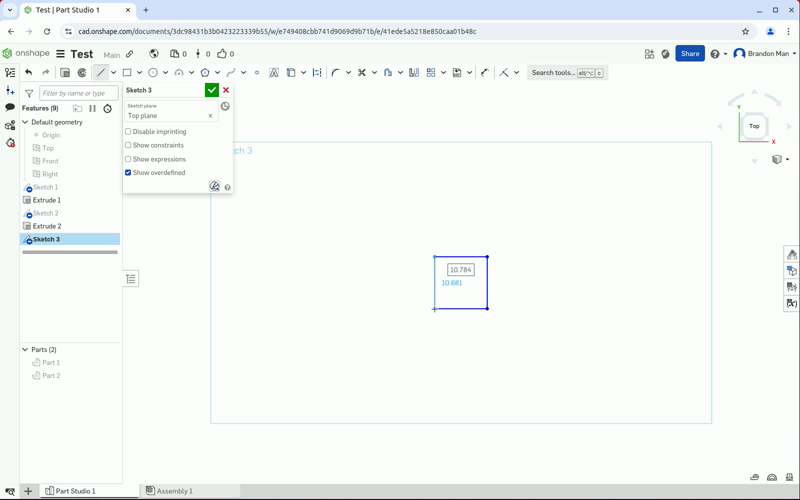
key_up(shift)
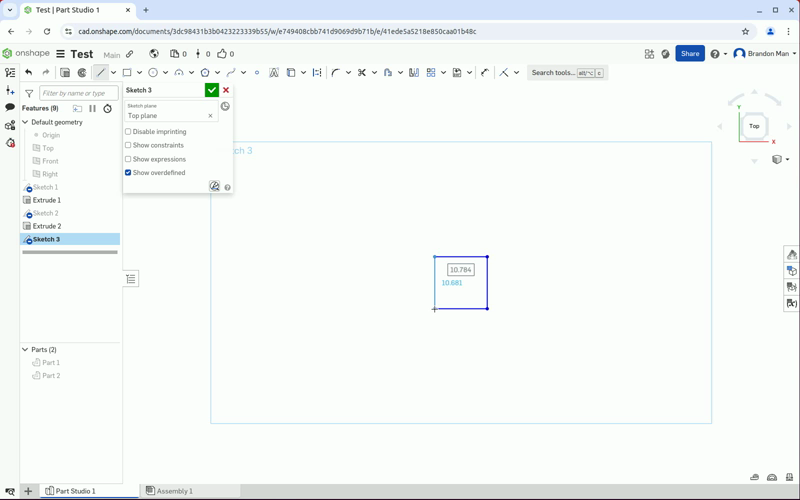
click(434, 308)
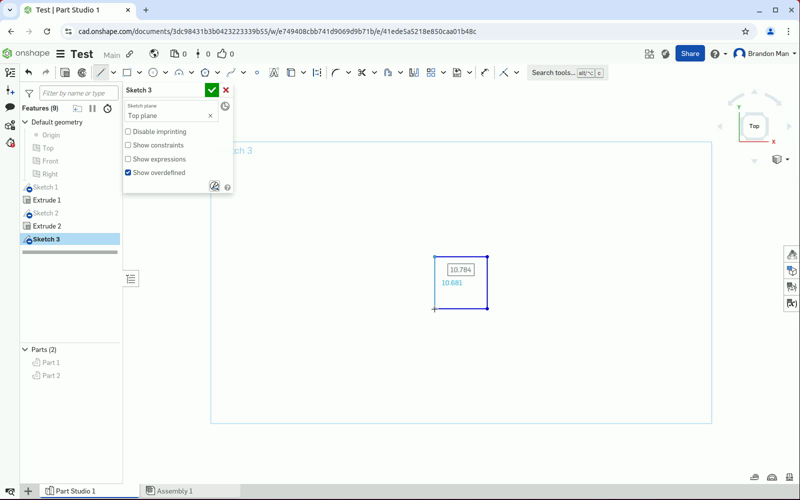
key(esc)
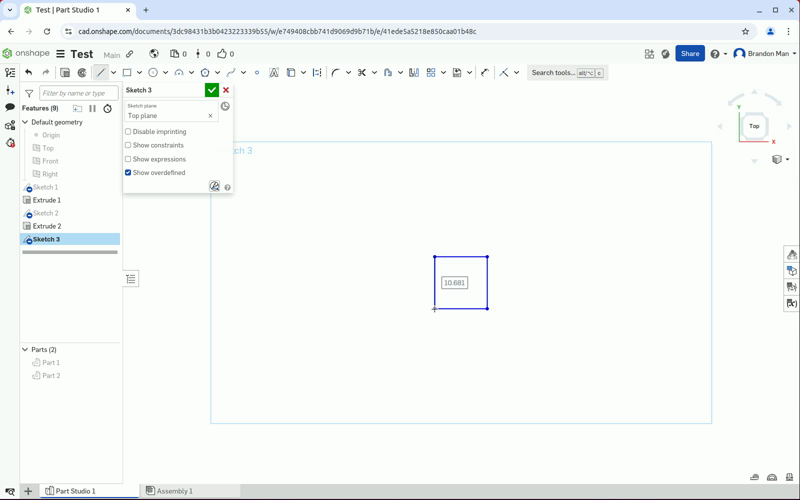
key(c)
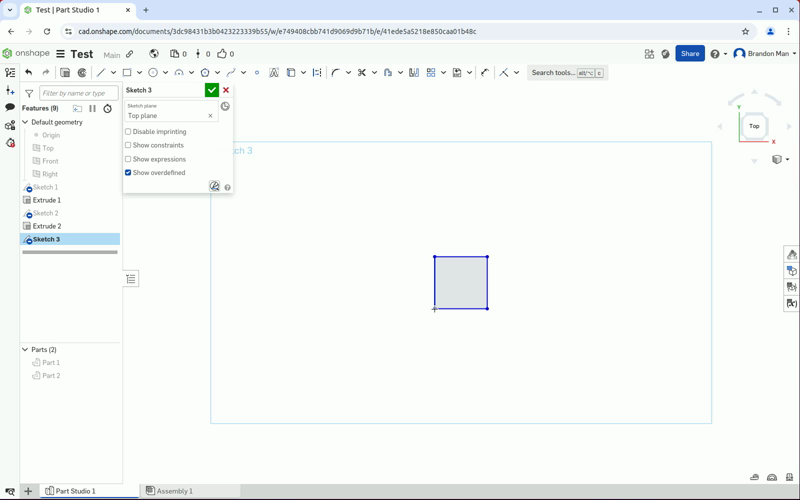
key_down(shift)
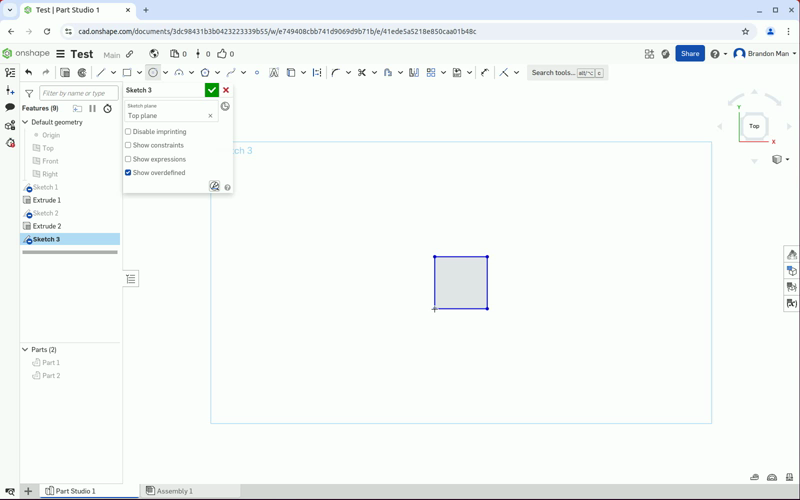
mouse_move(446, 266)
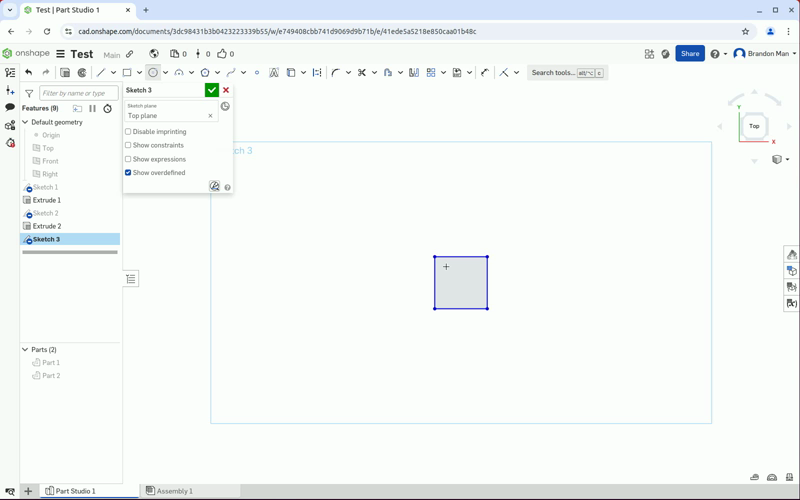
click(446, 266)
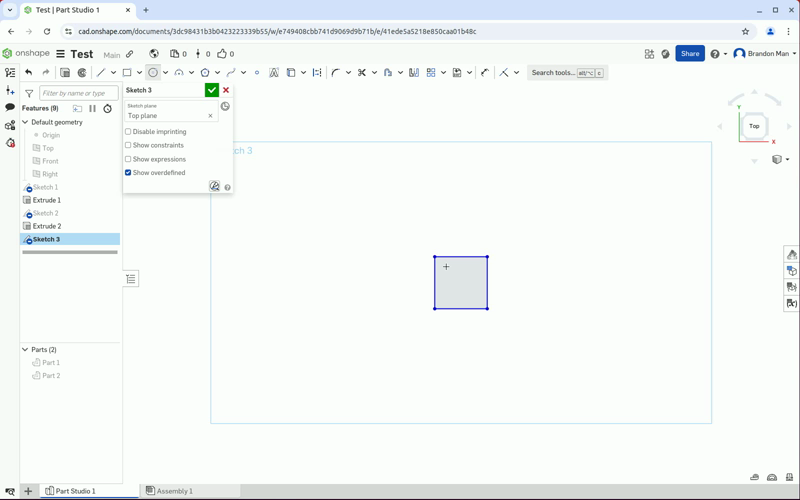
key_up(shift)
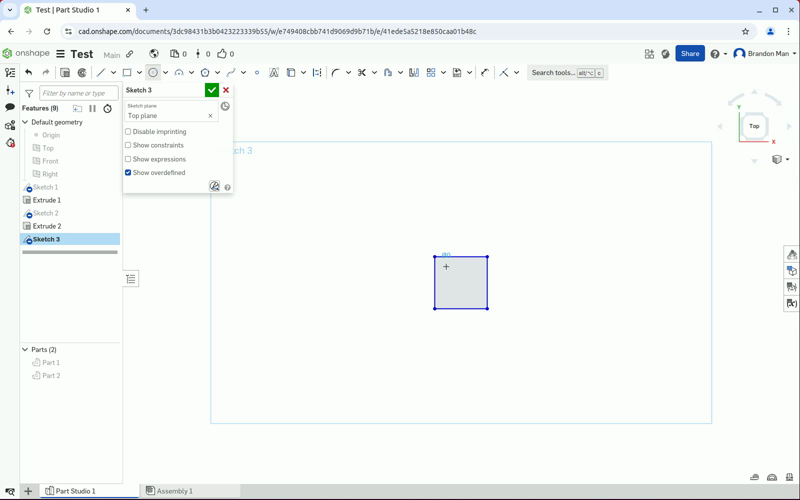
mouse_move(451, 266)
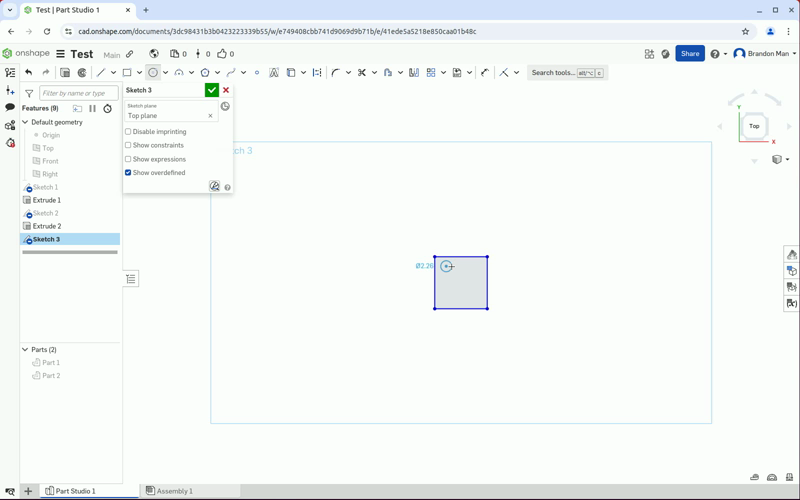
click(451, 266)
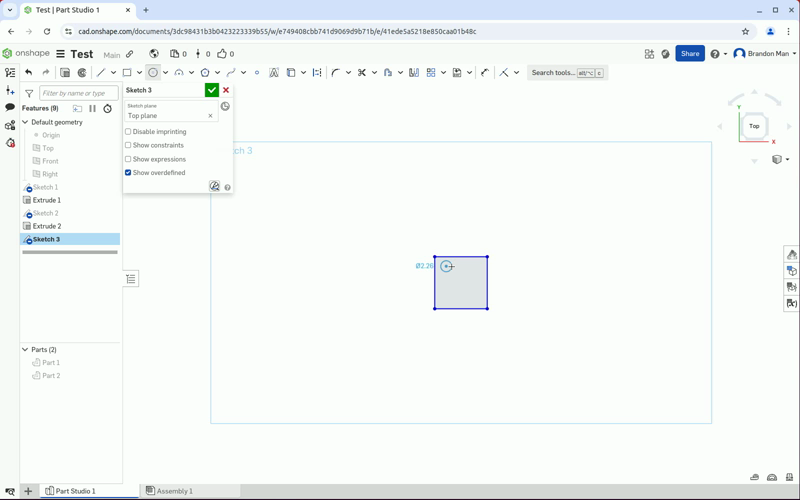
key(esc)
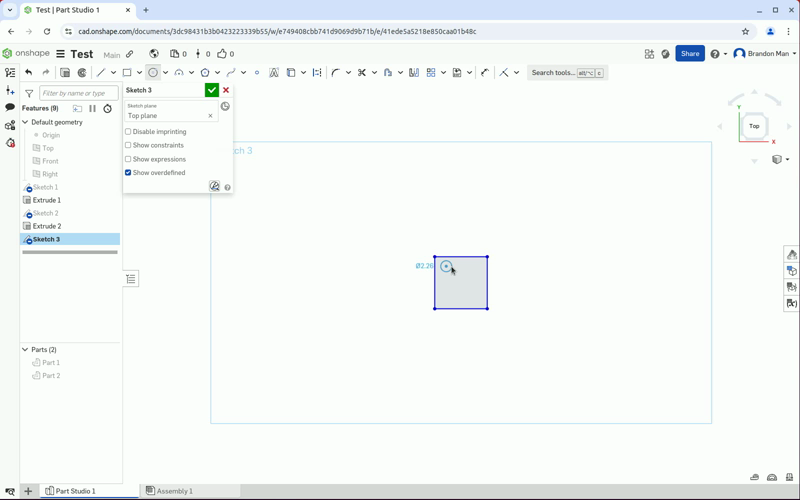
key(l)
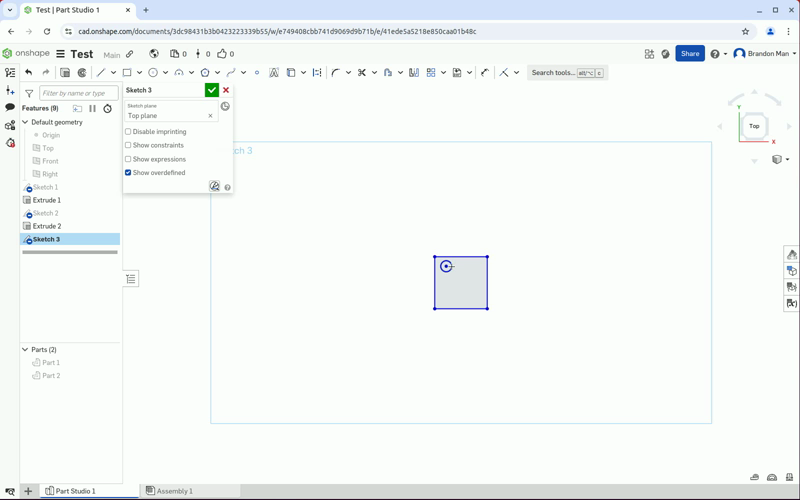
key_down(shift)
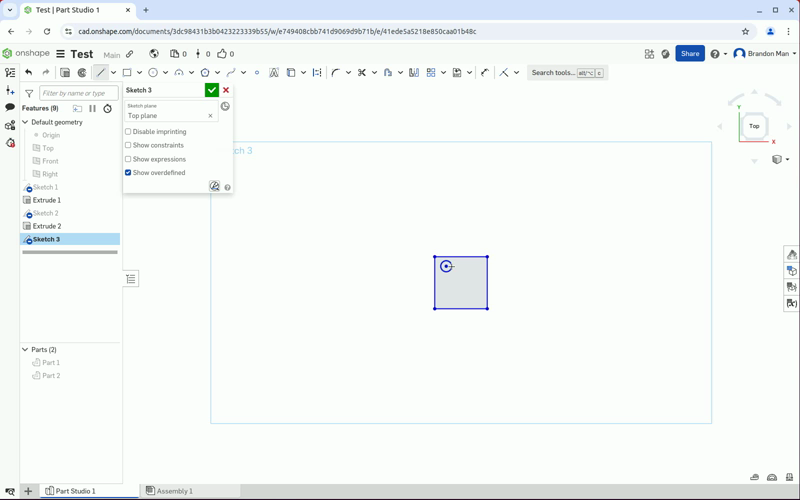
mouse_move(465, 302)
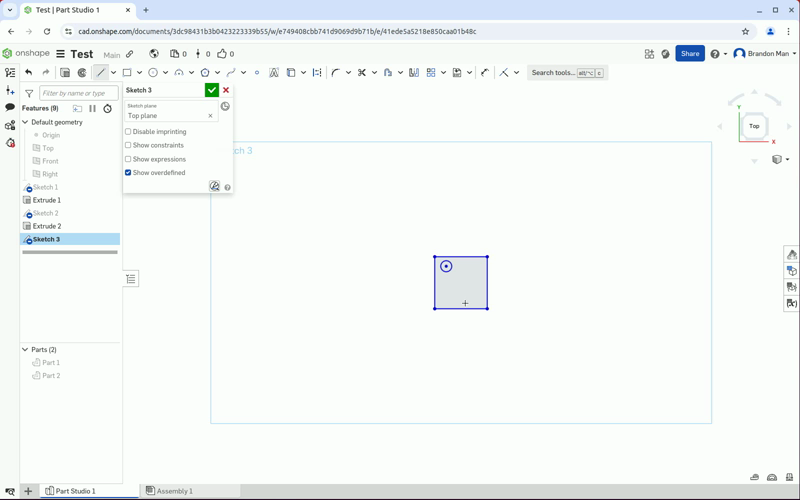
click(465, 302)
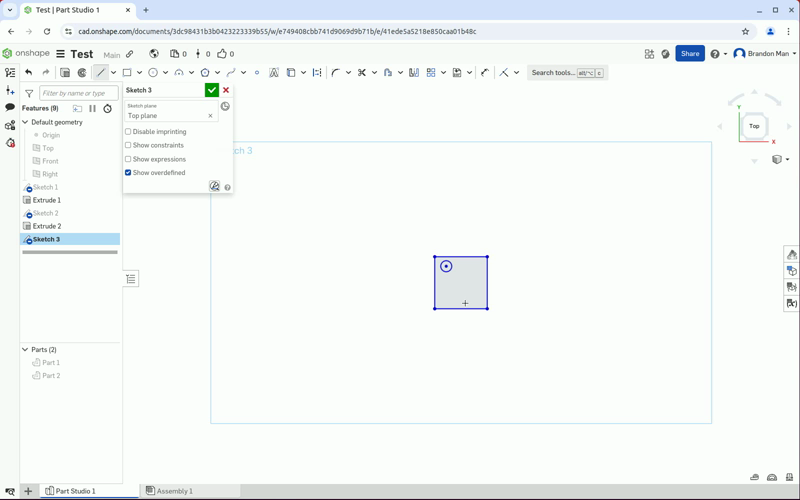
key_up(shift)
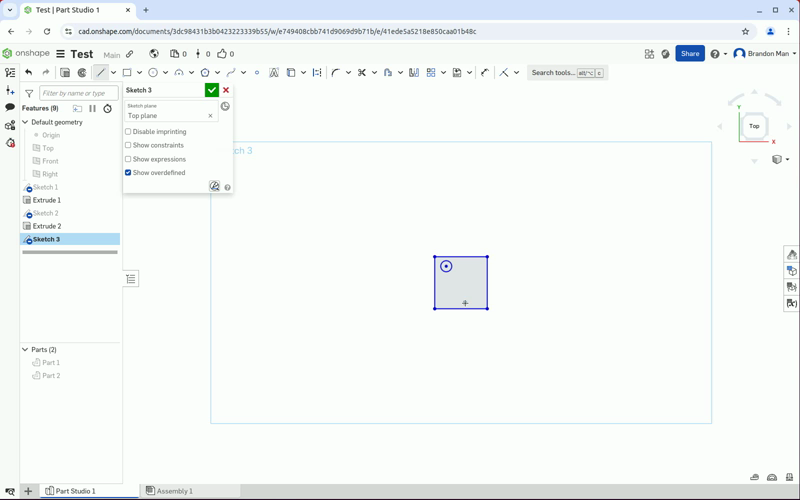
key_down(shift)
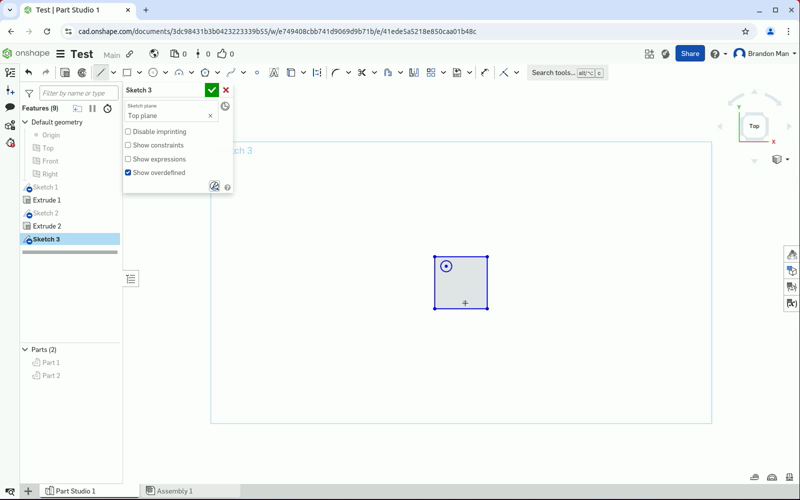
mouse_move(495, 302)
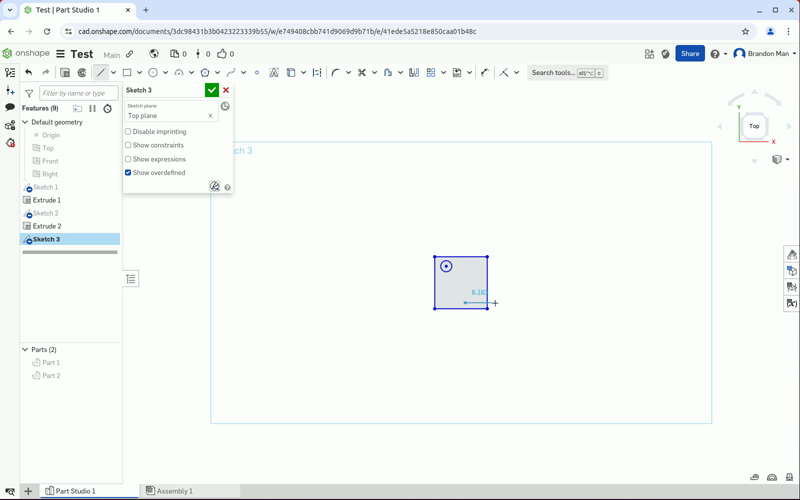
mouse_move(475, 302)
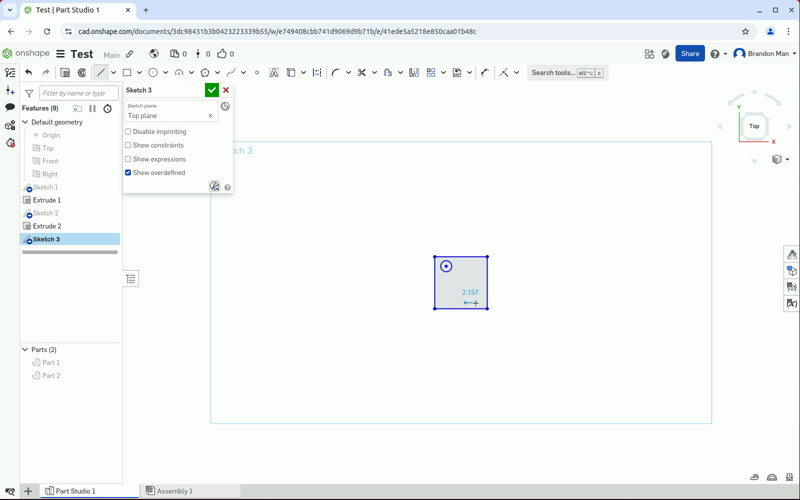
click(475, 302)
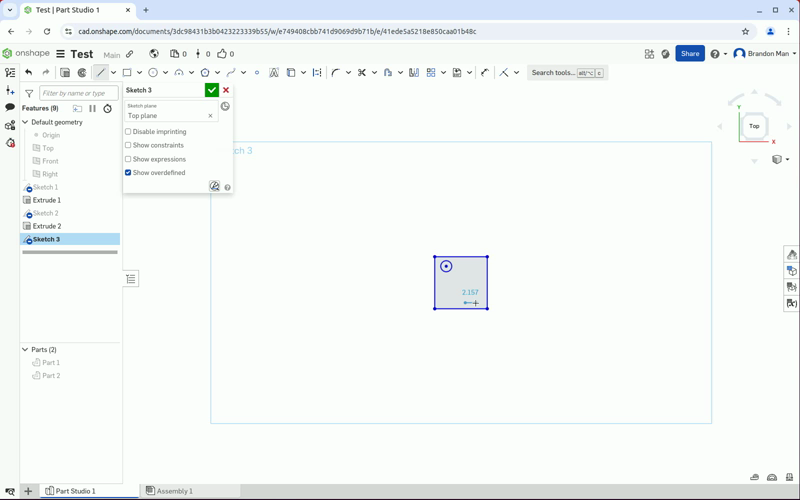
key_up(shift)
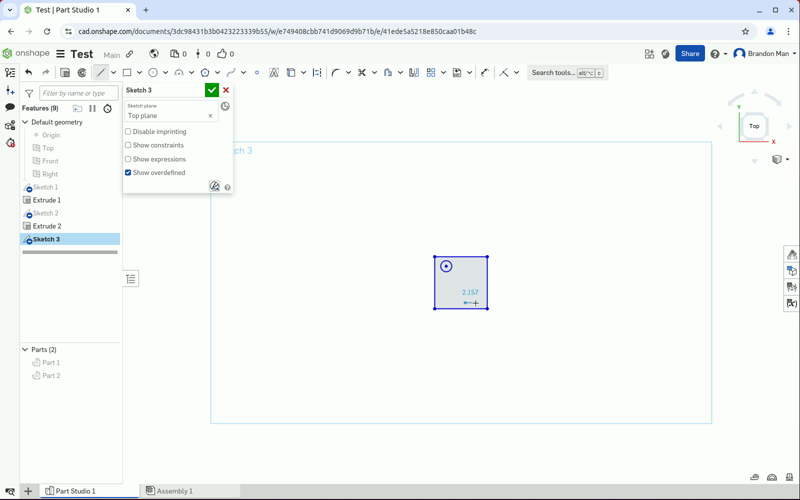
key_down(shift)
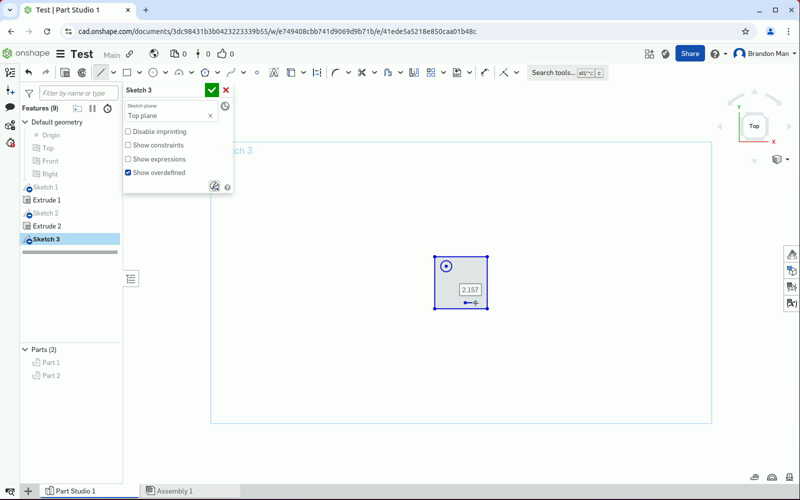
mouse_move(505, 302)
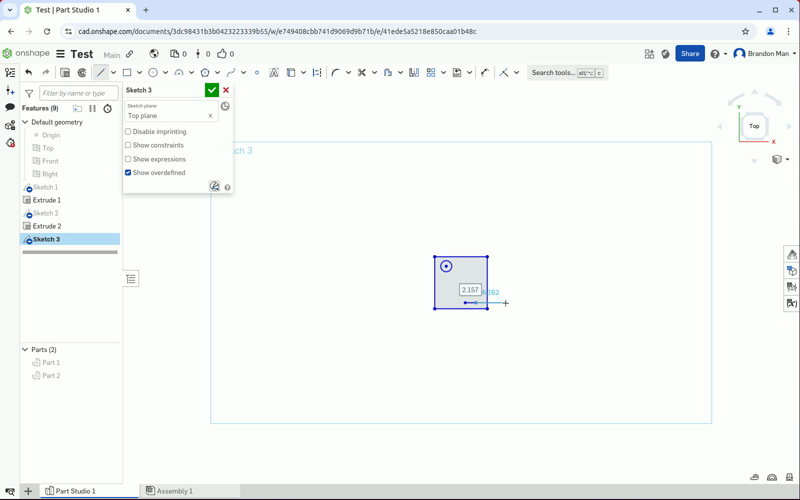
mouse_move(475, 292)
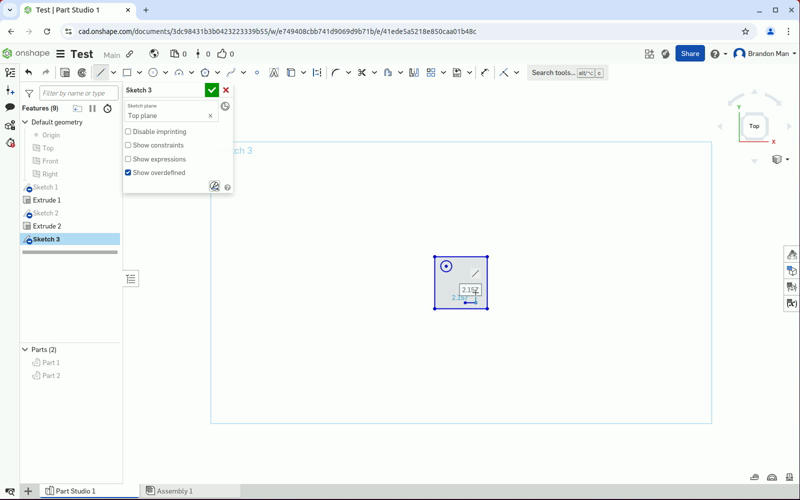
click(475, 292)
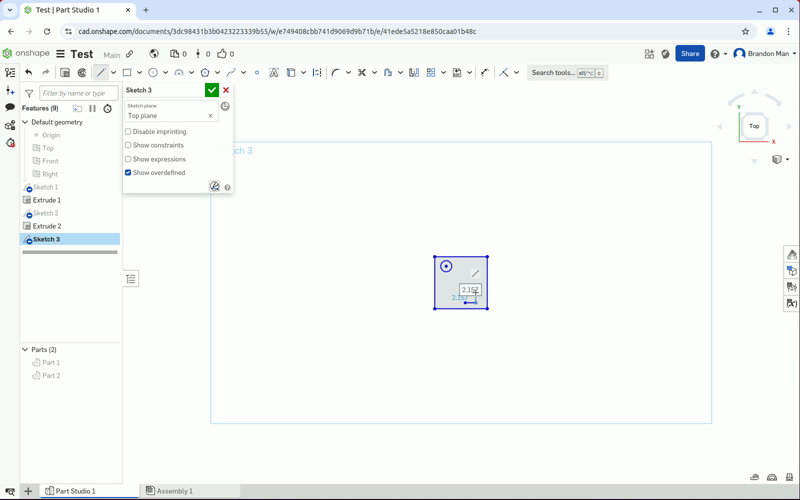
key_up(shift)
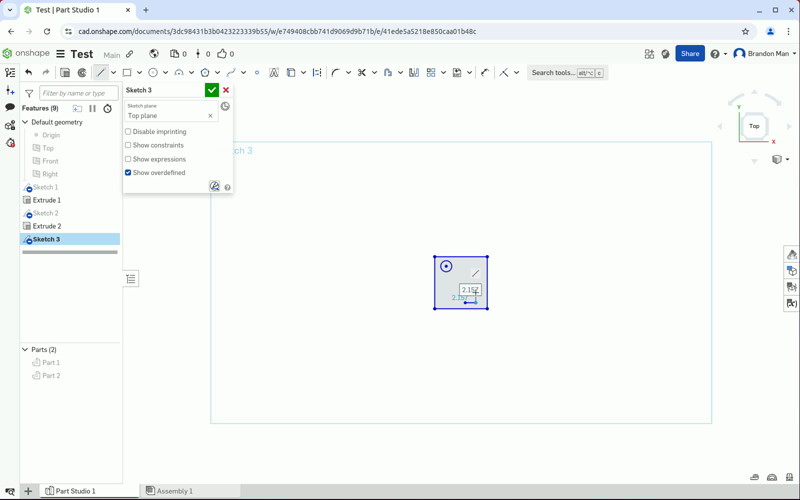
key_down(shift)
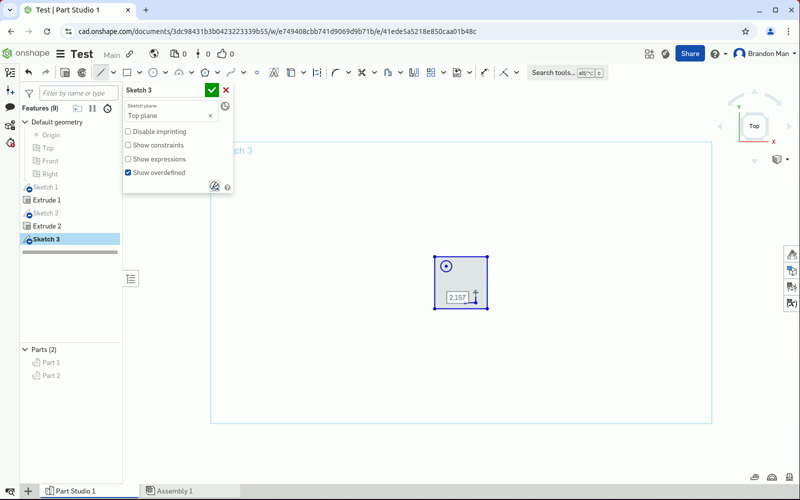
mouse_move(505, 292)
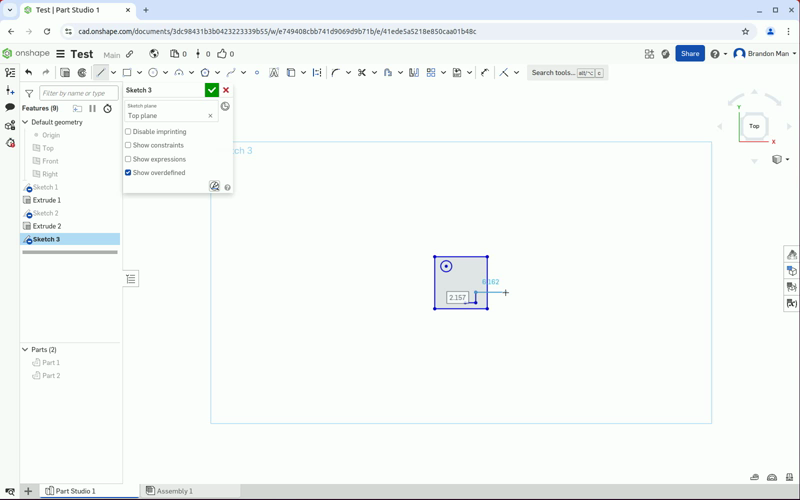
mouse_move(465, 292)
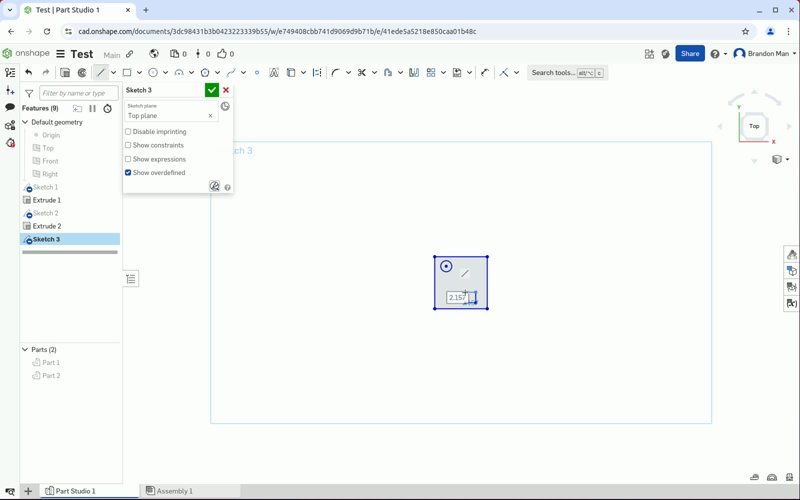
click(465, 292)
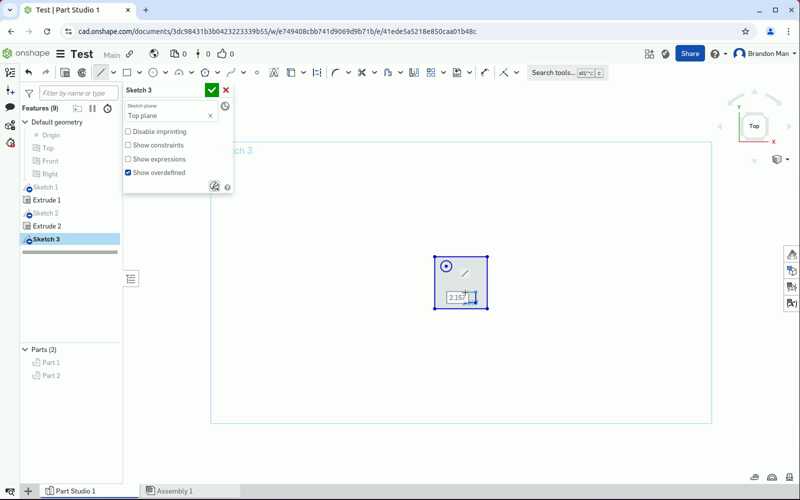
key_up(shift)
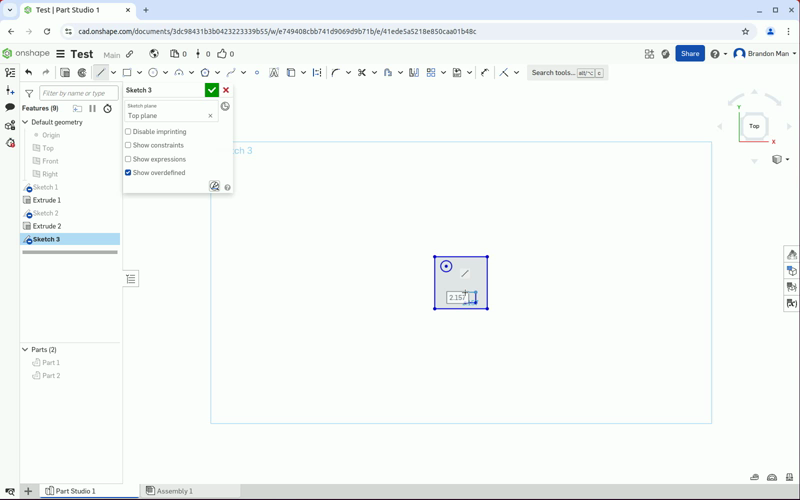
mouse_move(495, 292)
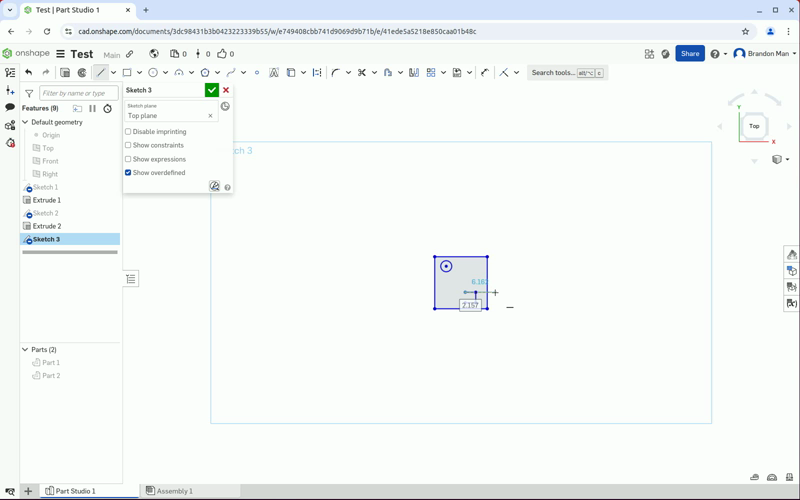
key_down(shift)
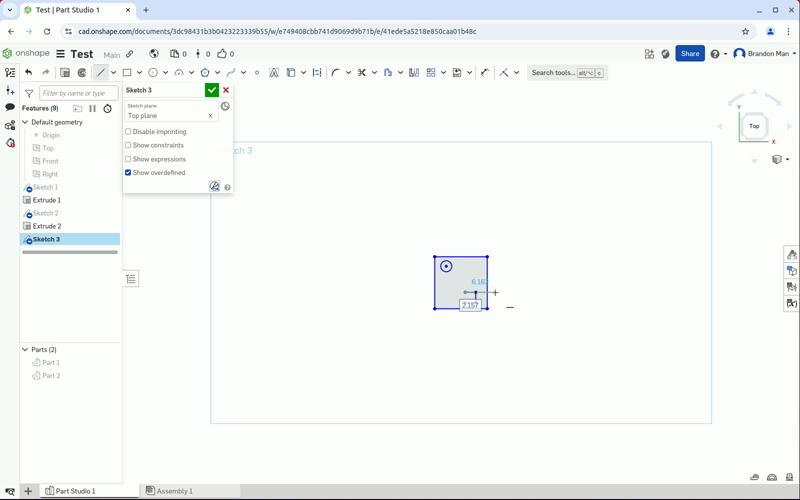
mouse_move(465, 302)
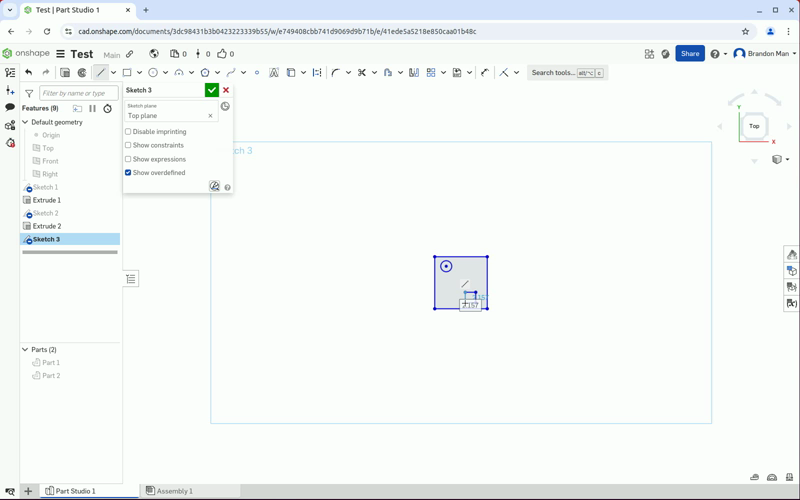
key_up(shift)
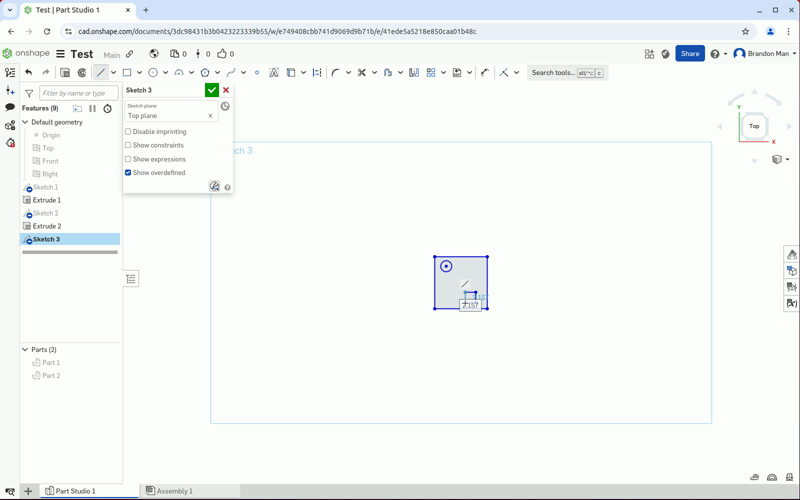
click(465, 302)
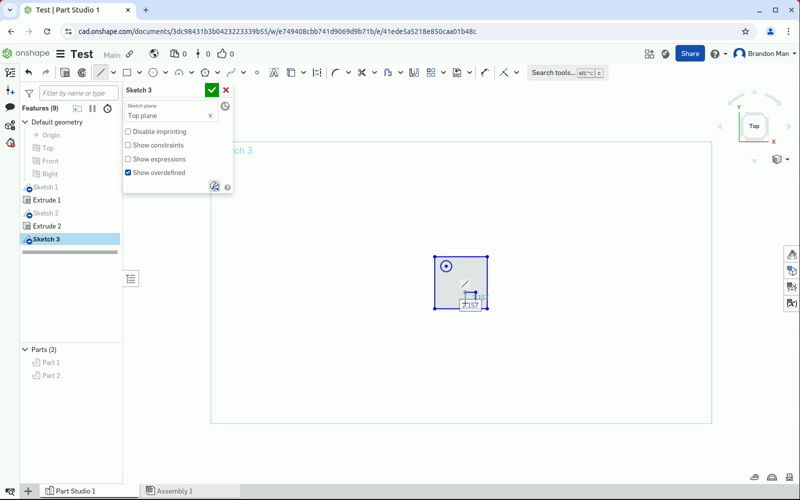
key(esc)
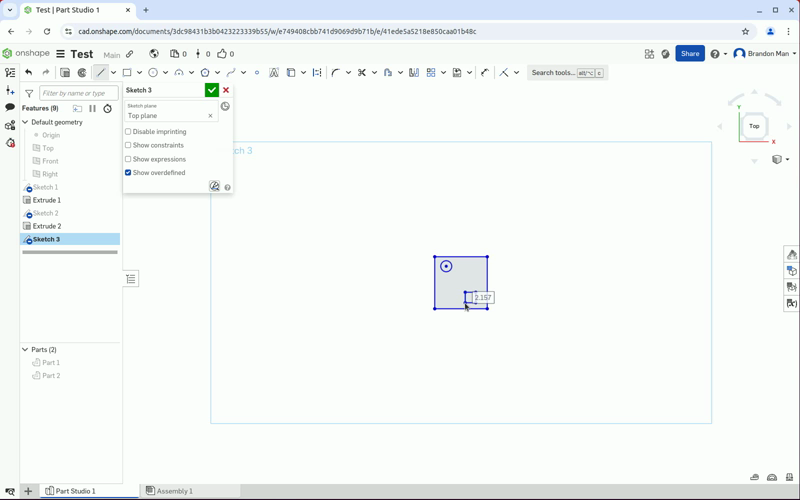
mouse_move(474, 287)
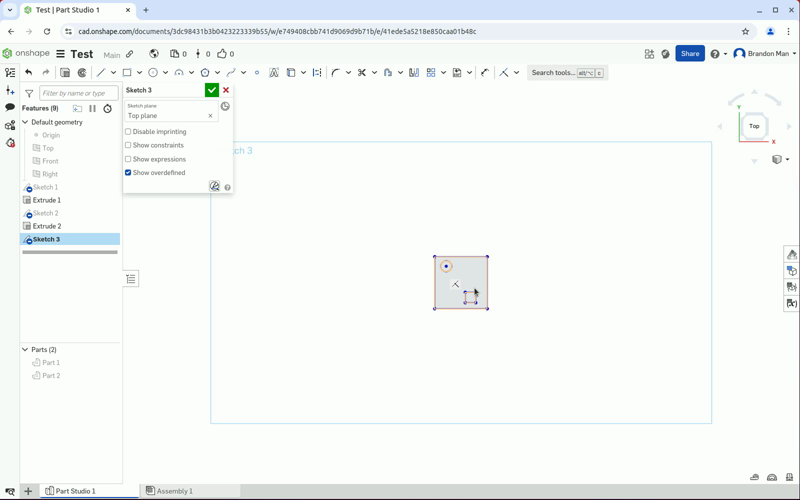
click(474, 287)
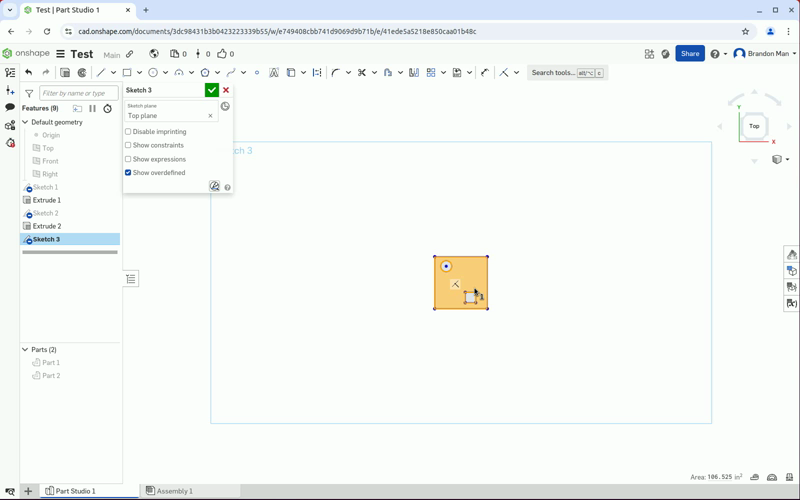
mouse_move(73, 352)
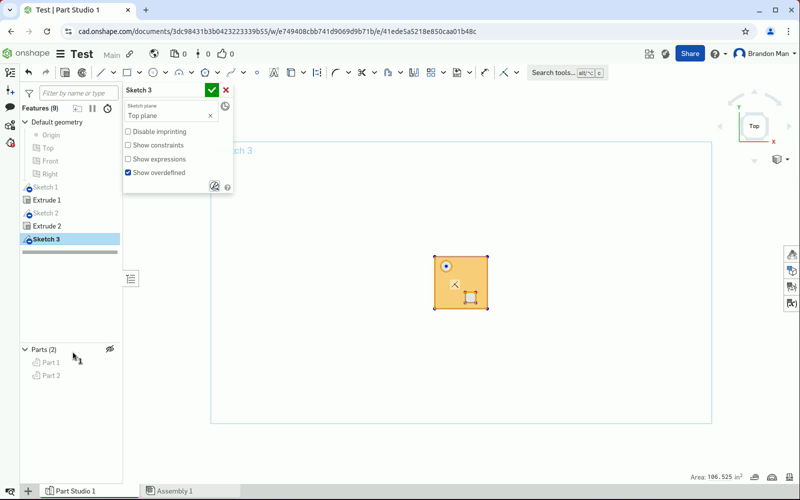
key(shift+y)
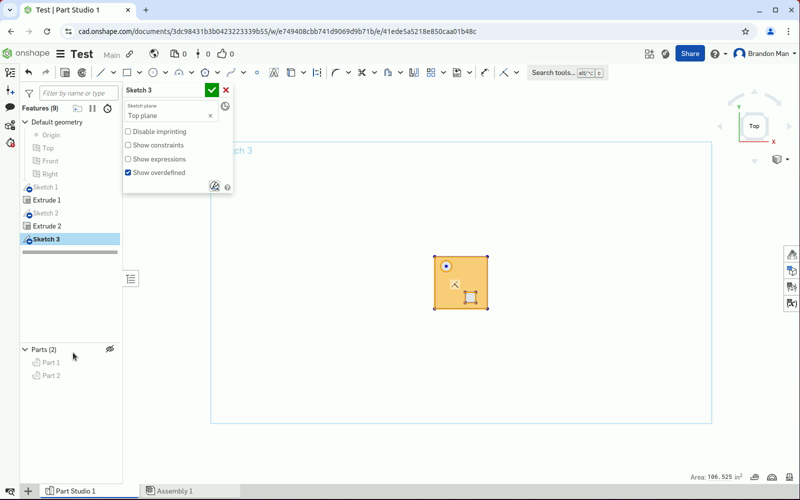
key(shift+e)
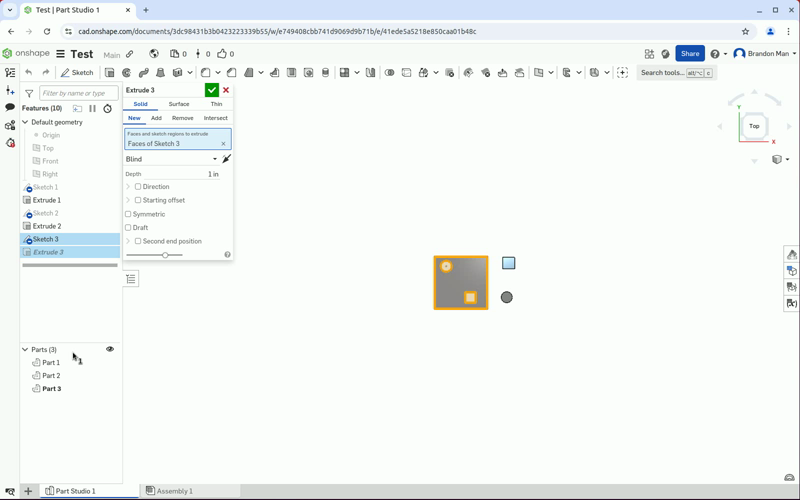
mouse_move(143, 106)
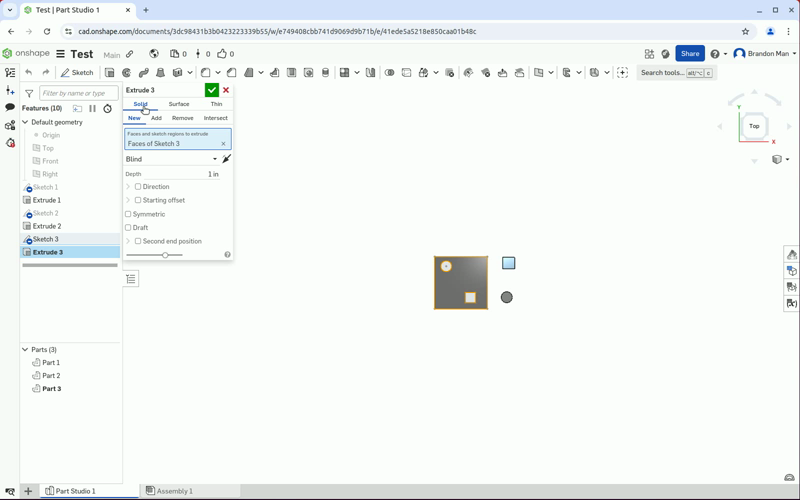
click(143, 106)
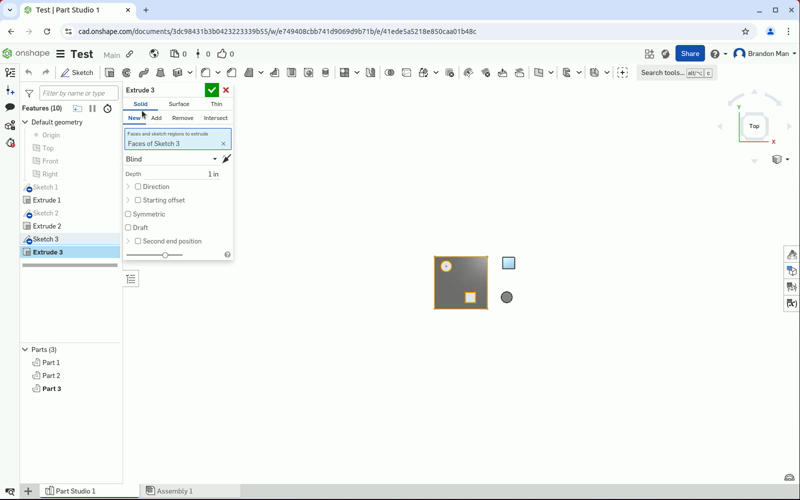
mouse_move(137, 120)
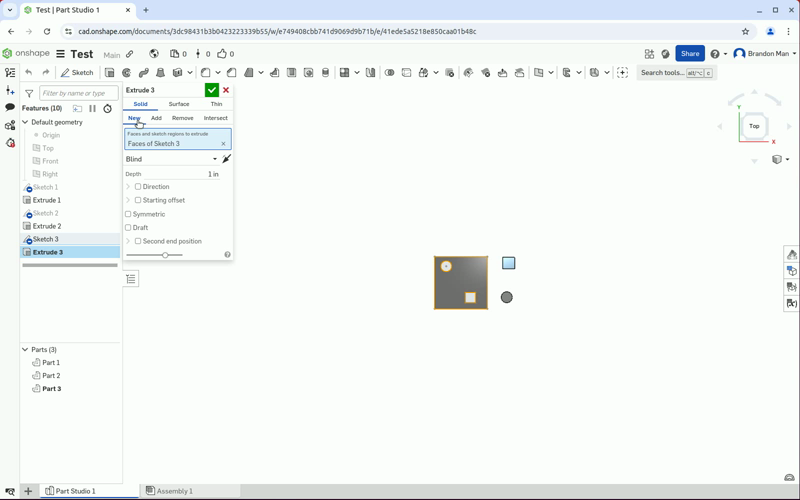
click(137, 120)
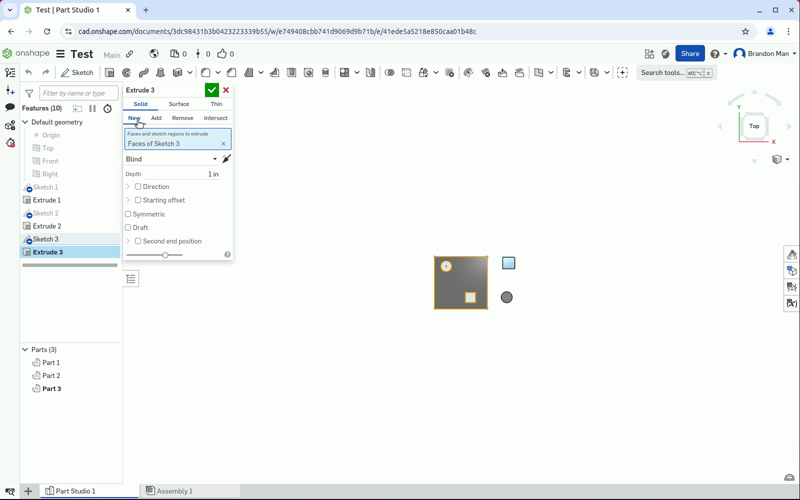
key(tab, 4)
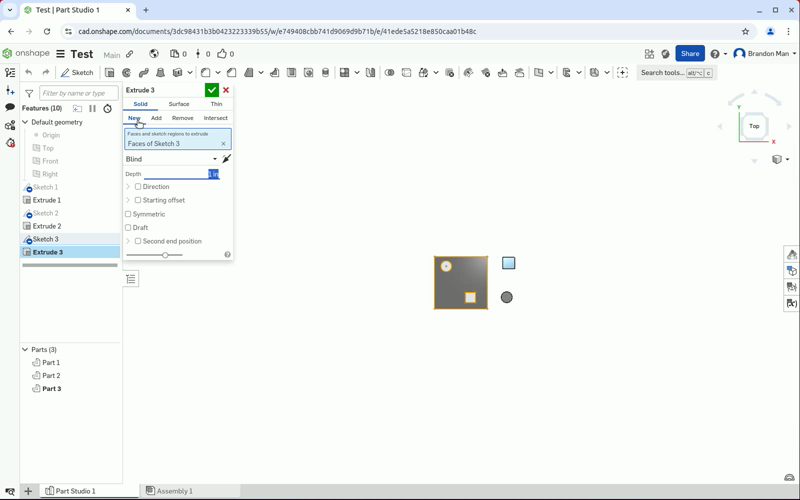
text(2.166)
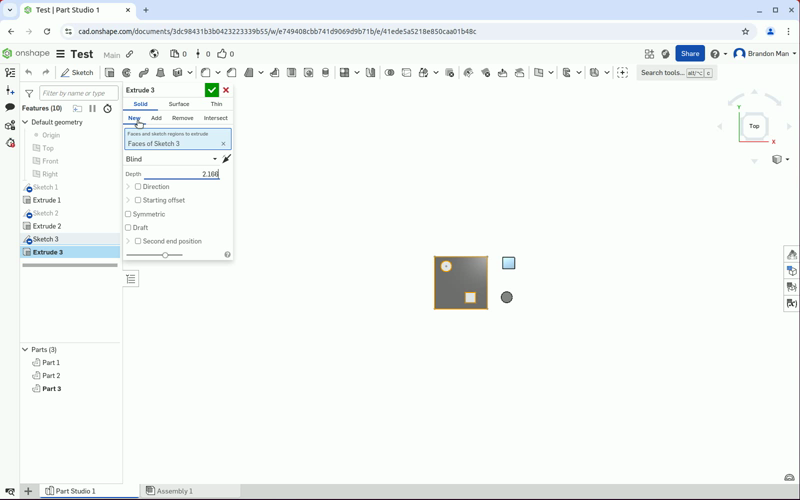
key(enter)
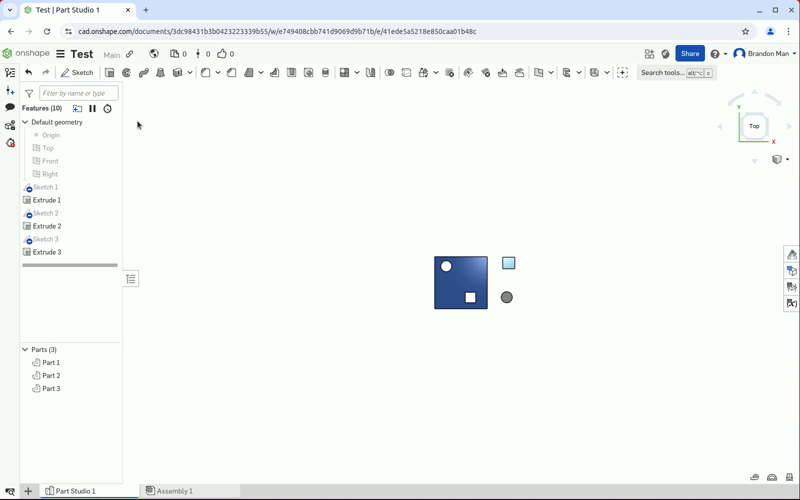
key(shift+h)
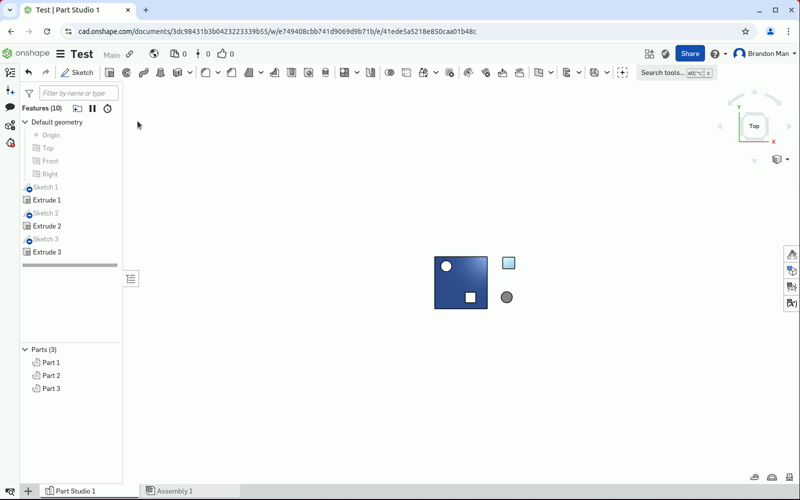
key(shift+h)
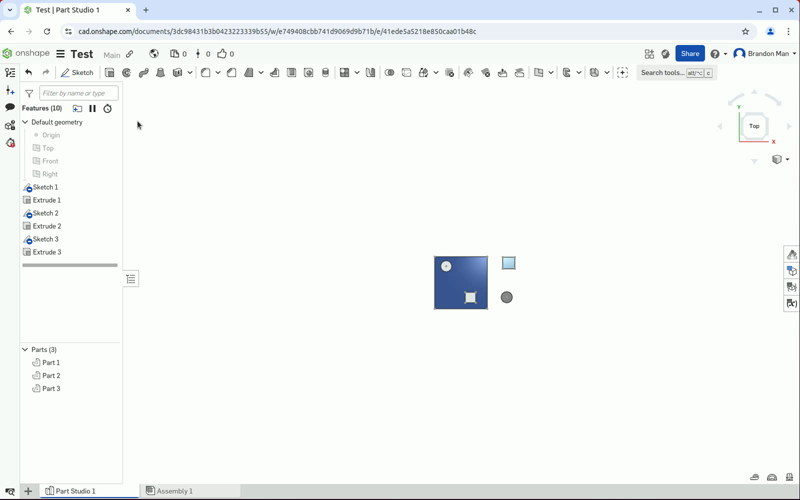
key(shift+7)
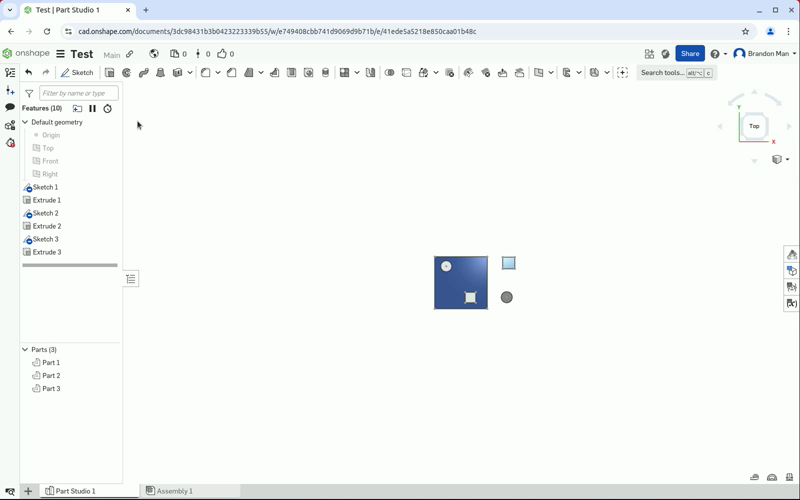
key(up, 3)
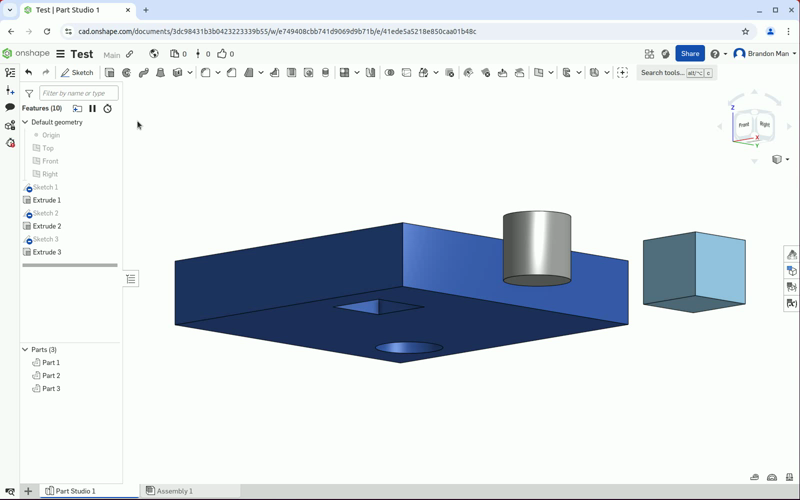
key(left, 3)
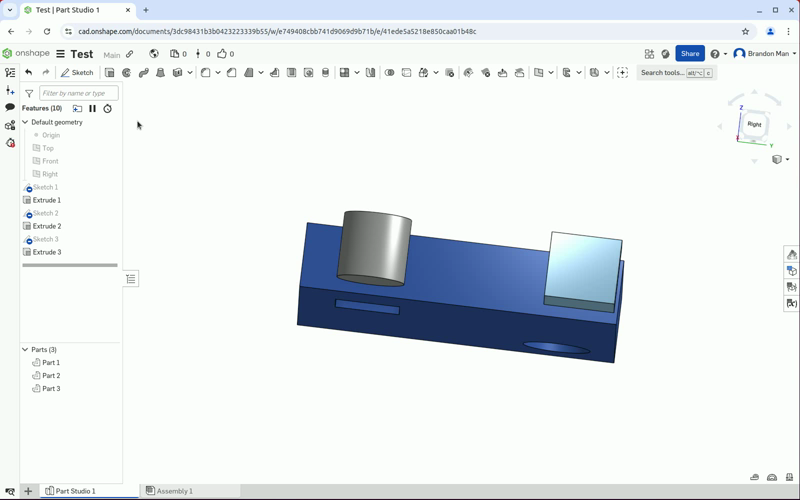
key(right, 3)
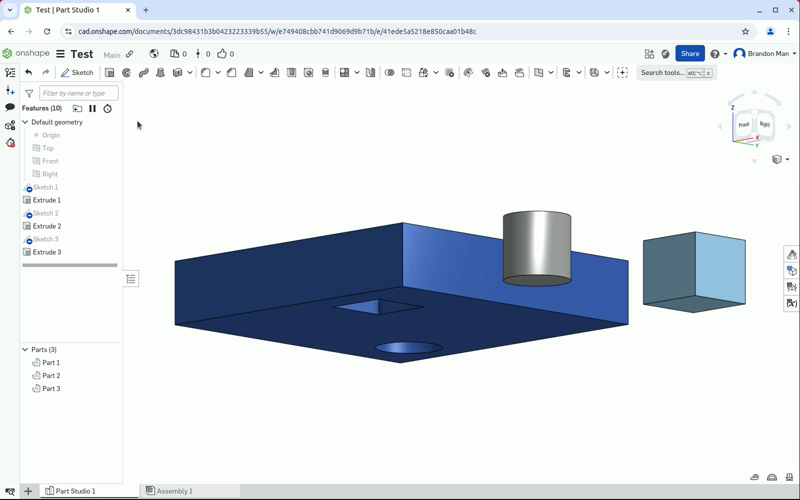
key(down, 3)
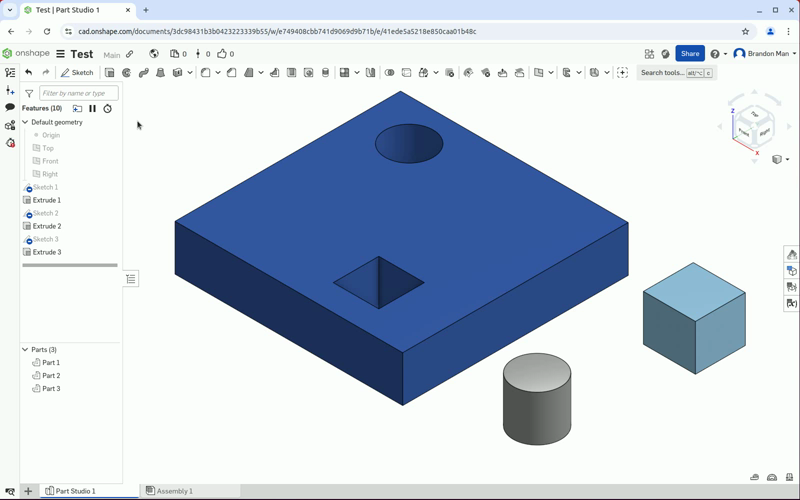
mouse_move(73, 189)
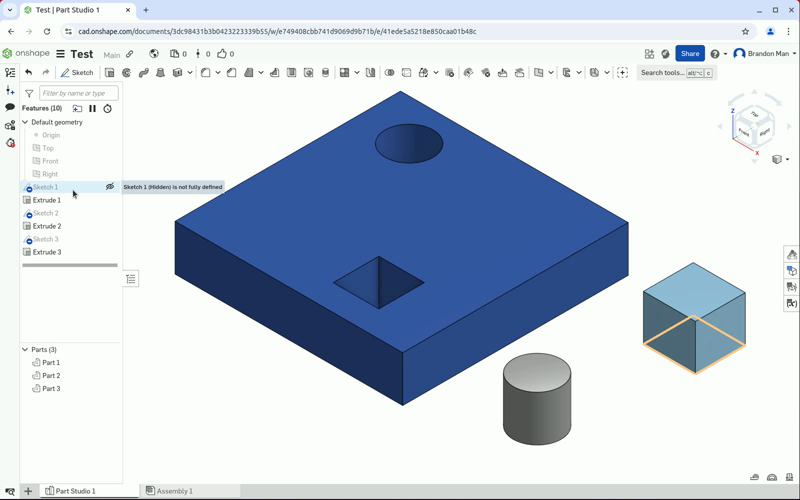
click(73, 189)